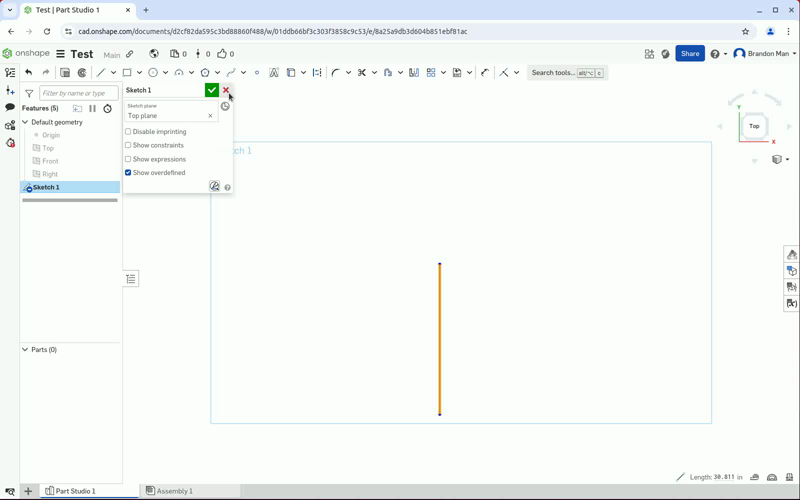
key(shift+h)
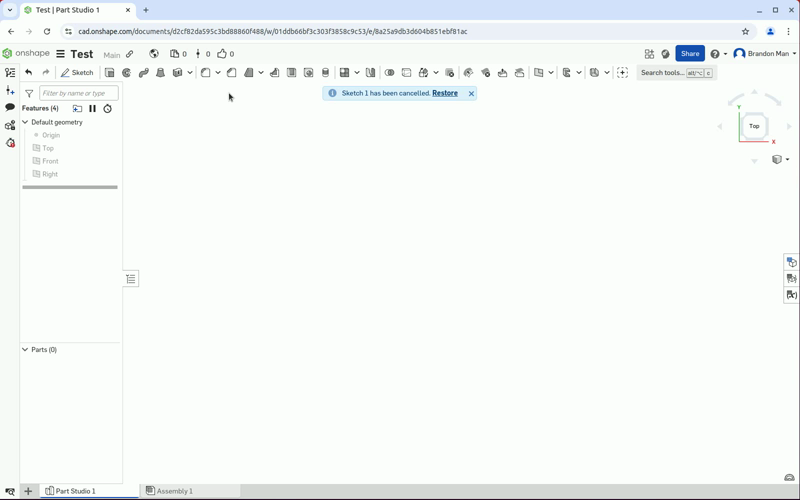
mouse_move(73, 352)
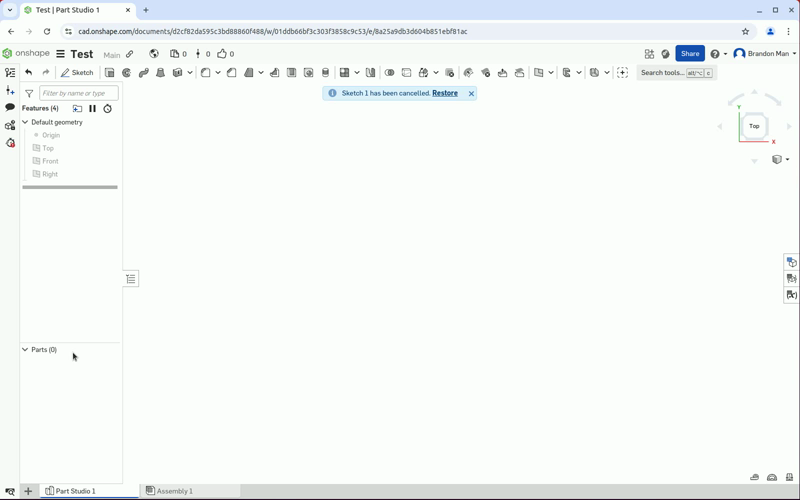
key(y)
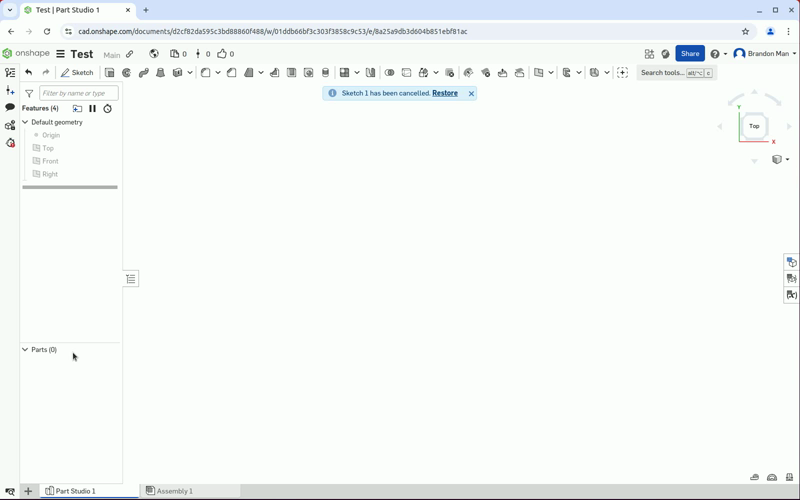
key(shift+p)
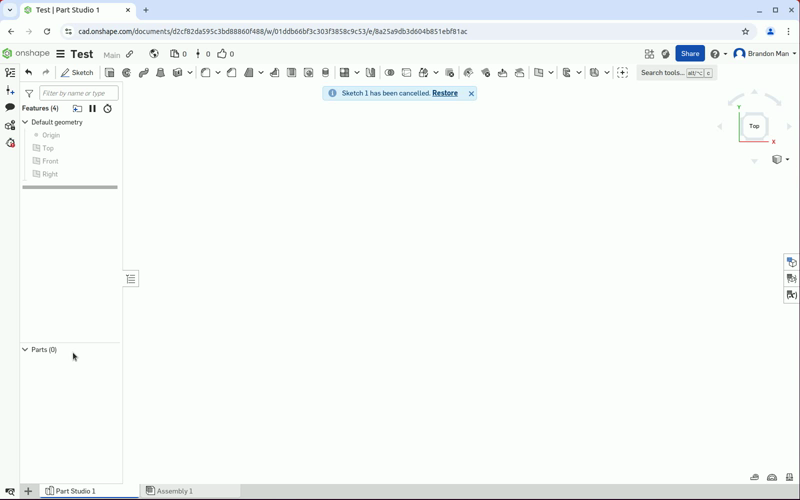
key(space)
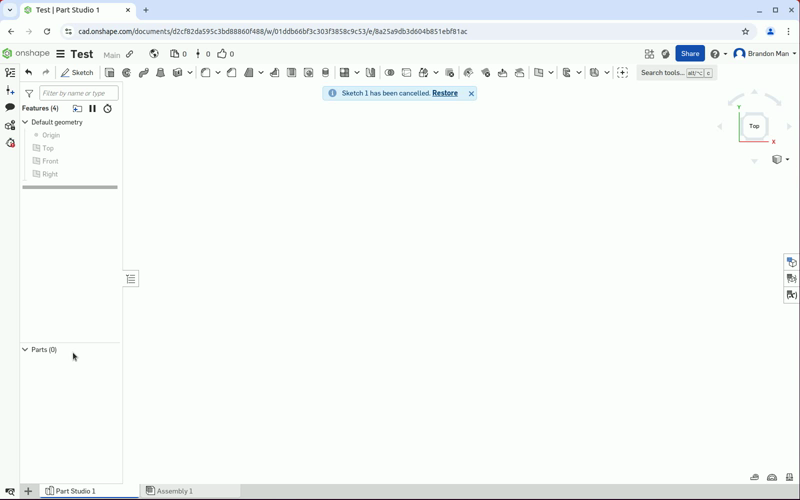
key_down(shift)
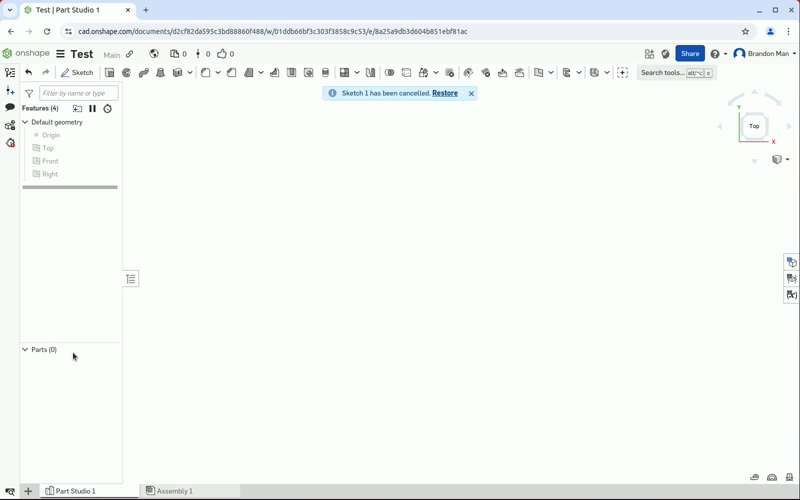
key(up)
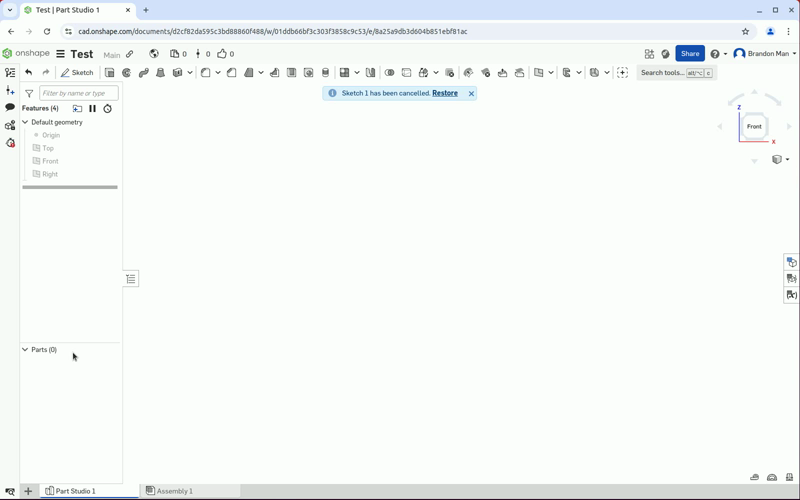
key_up(shift)
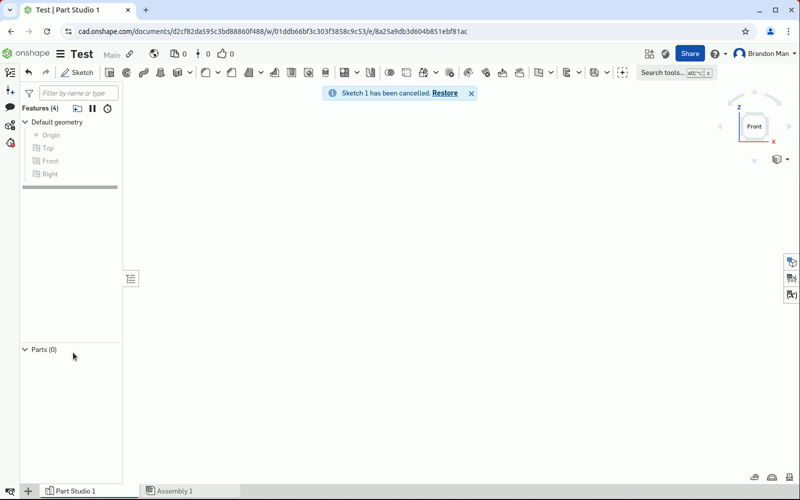
key(space)
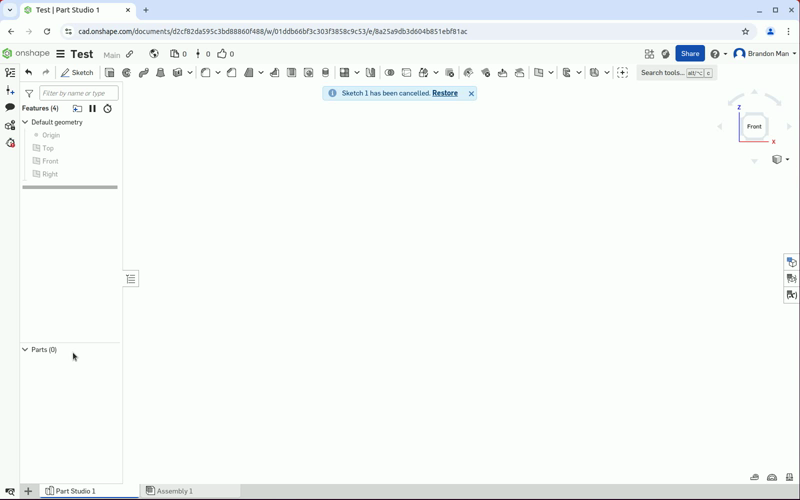
key_down(shift)
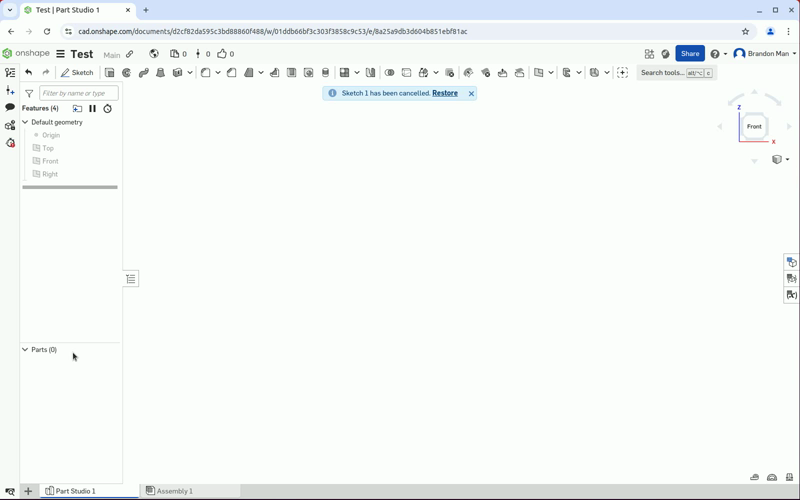
key(left)
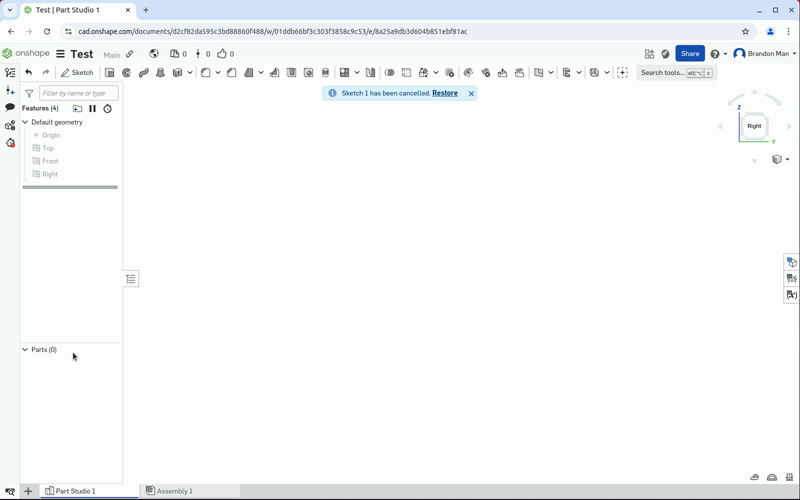
key_up(shift)
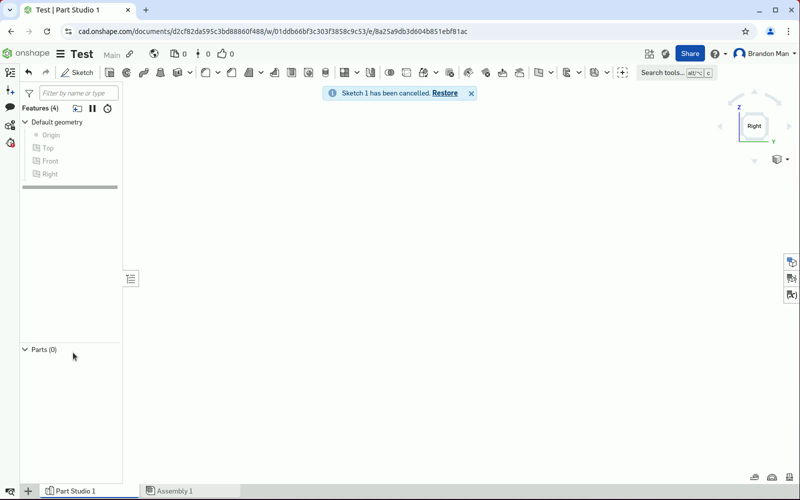
mouse_move(73, 352)
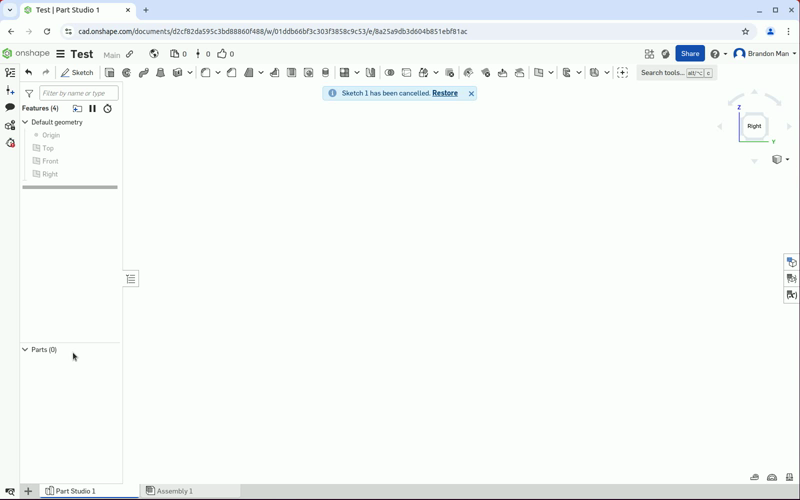
key(shift+y)
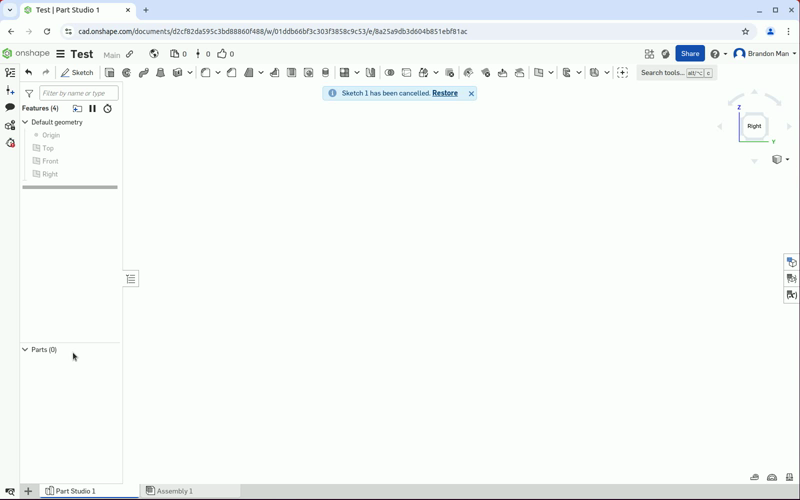
key(shift+s)
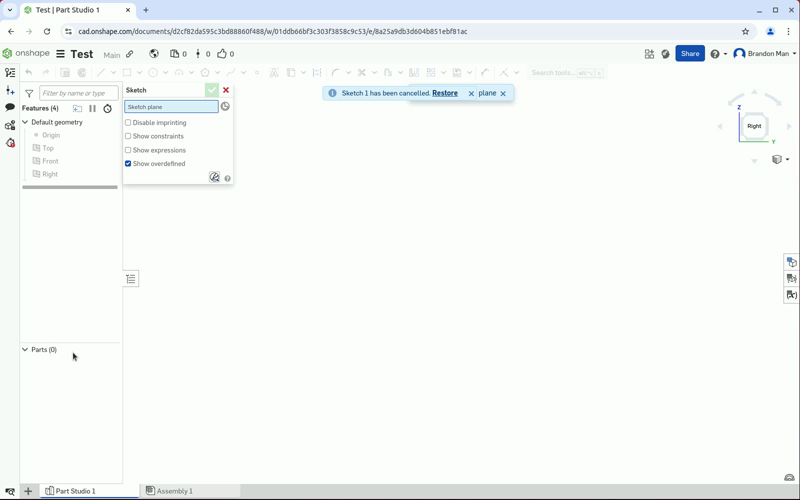
mouse_move(73, 176)
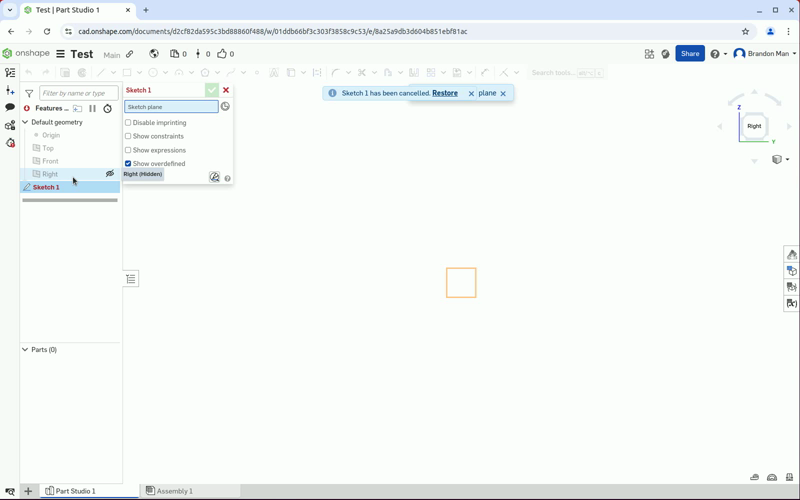
click(73, 176)
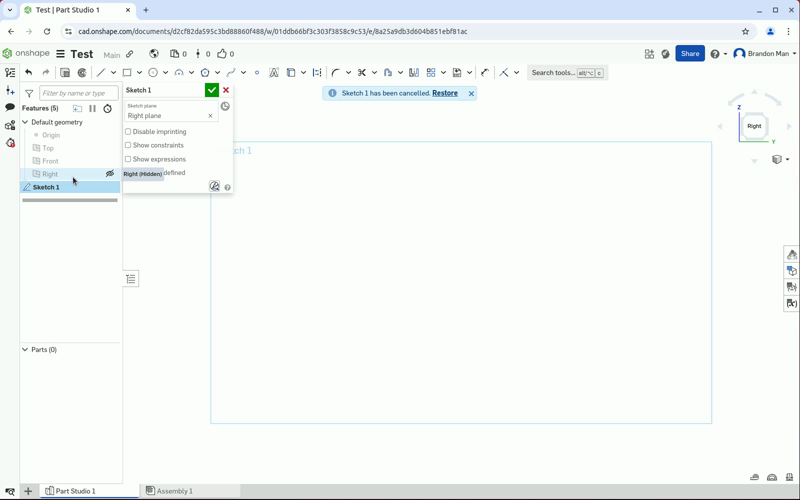
mouse_move(73, 352)
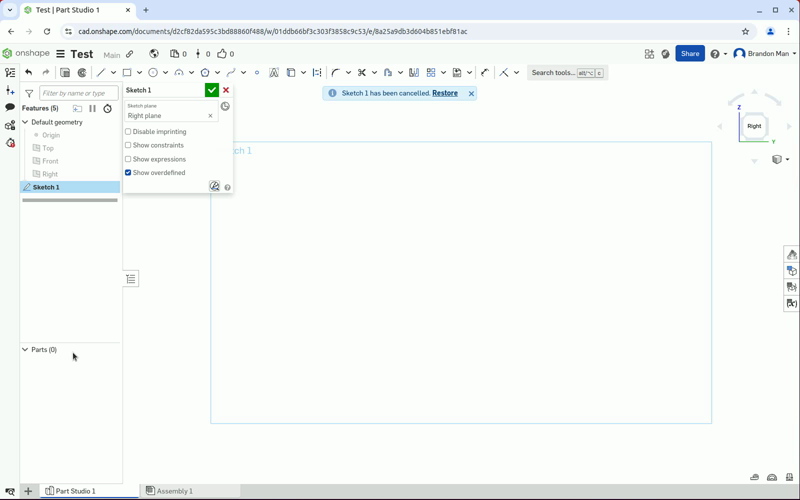
key(y)
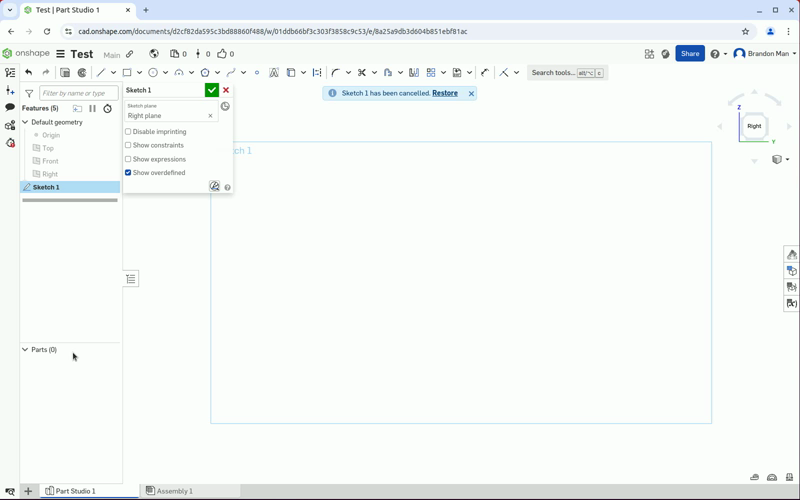
key(c)
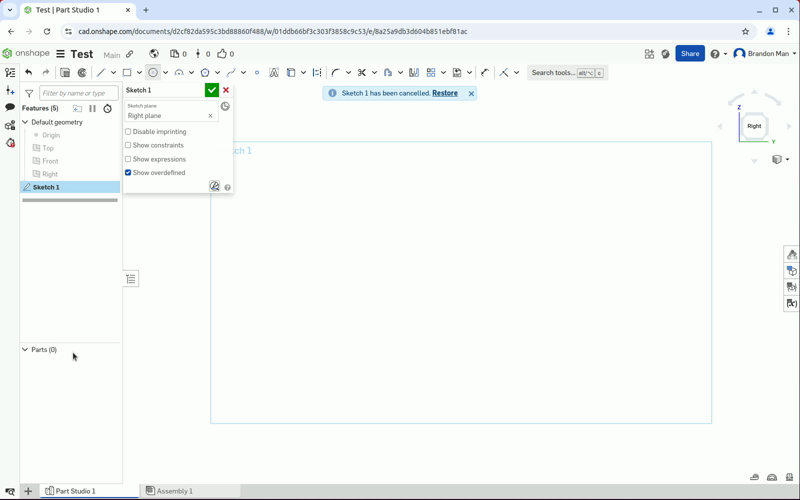
key_down(shift)
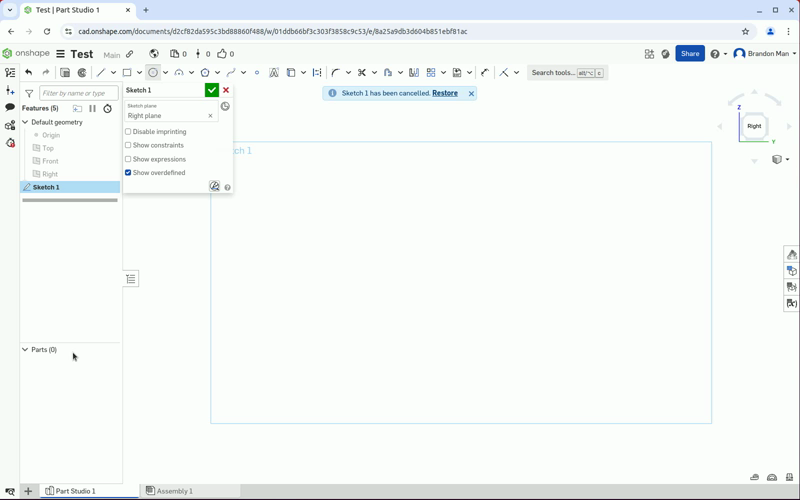
mouse_move(461, 282)
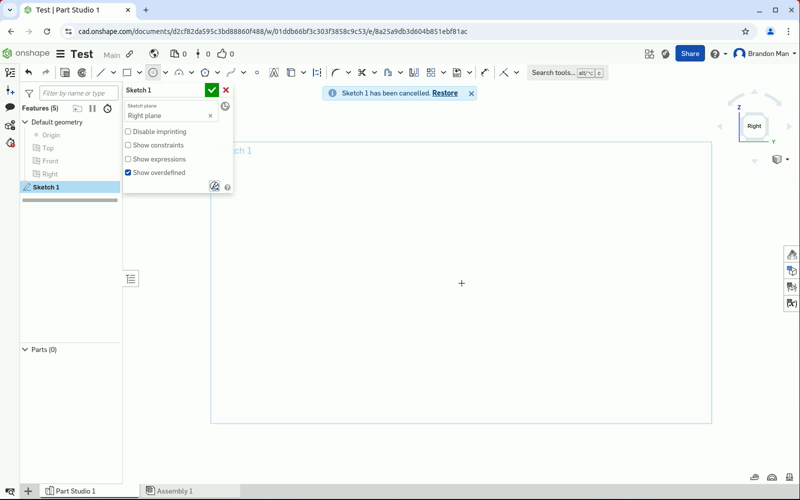
click(461, 282)
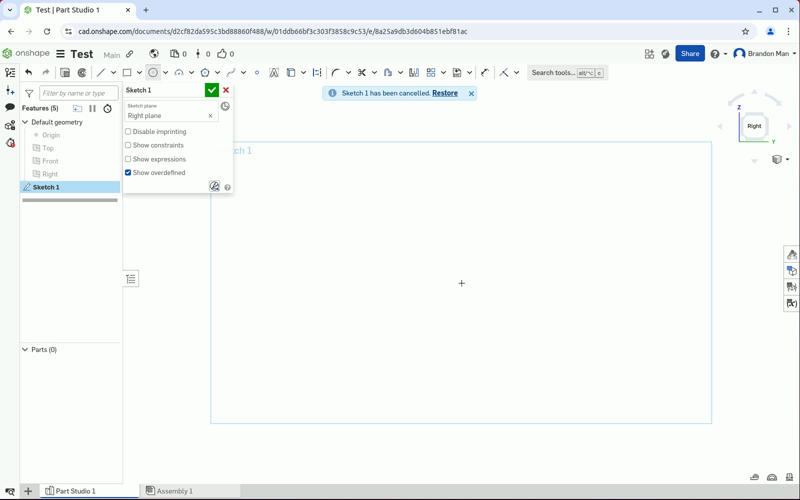
key_up(shift)
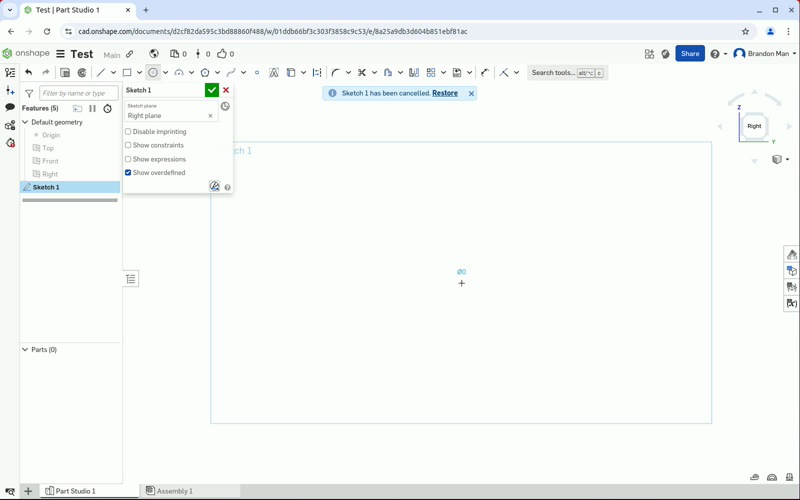
mouse_move(464, 282)
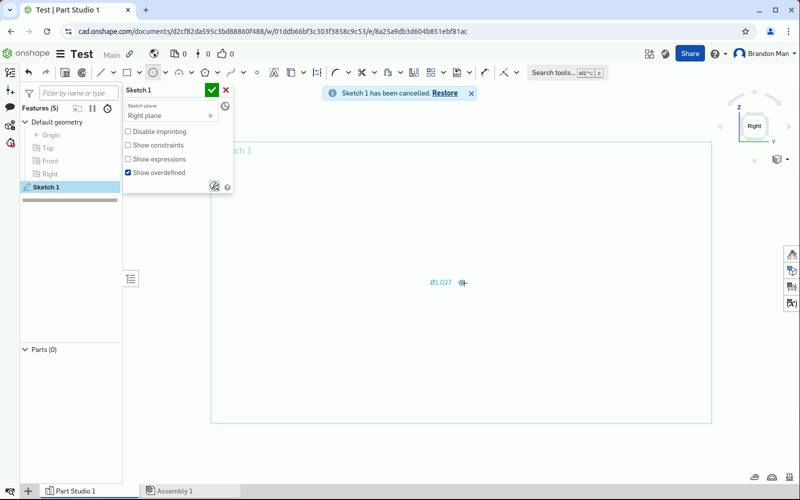
scroll(6)
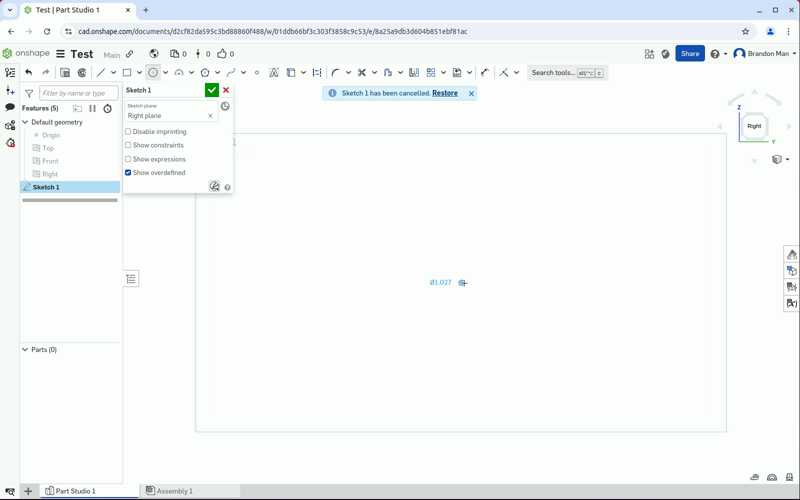
scroll(6)
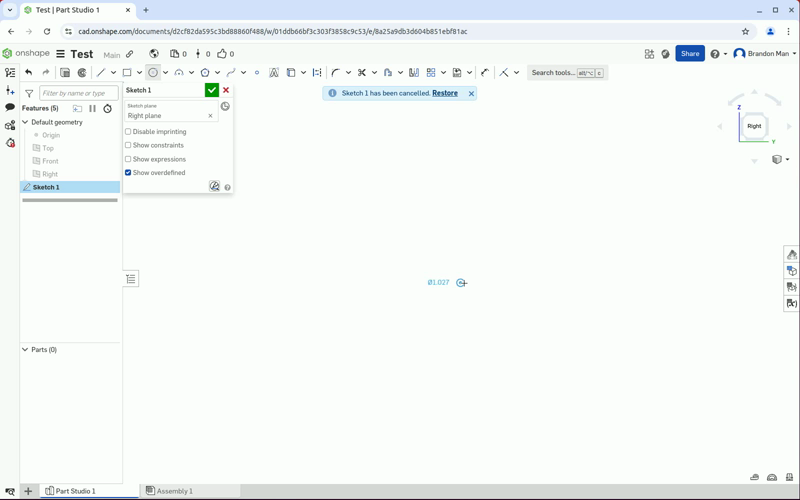
scroll(6)
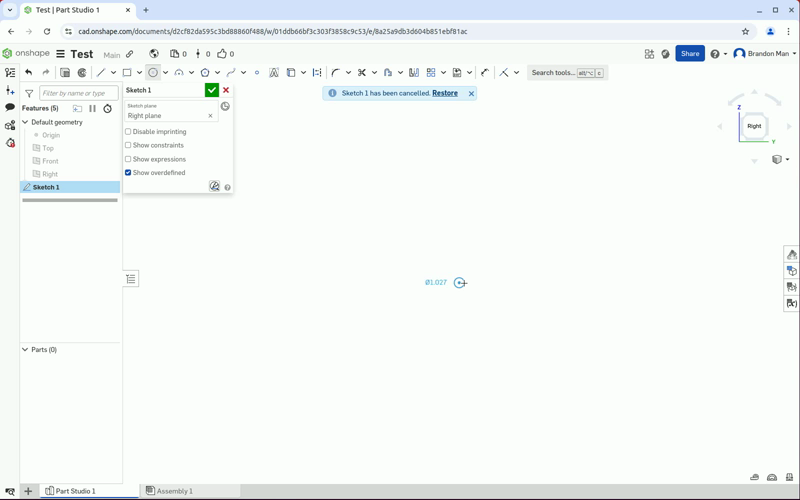
scroll(6)
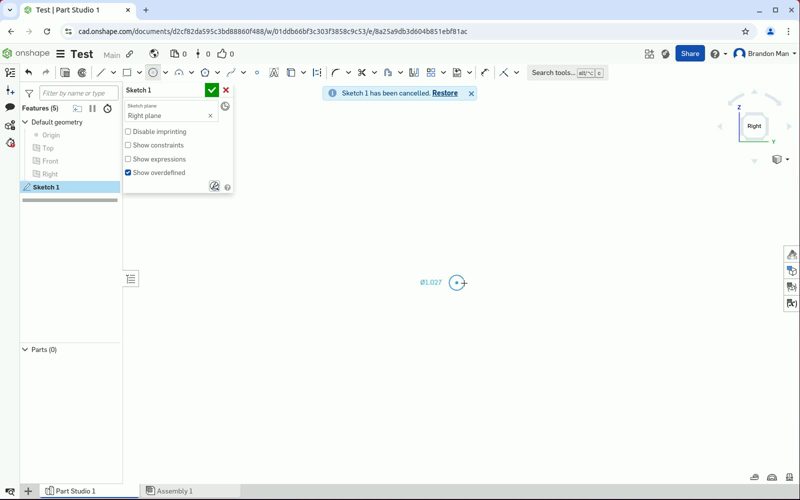
scroll(6)
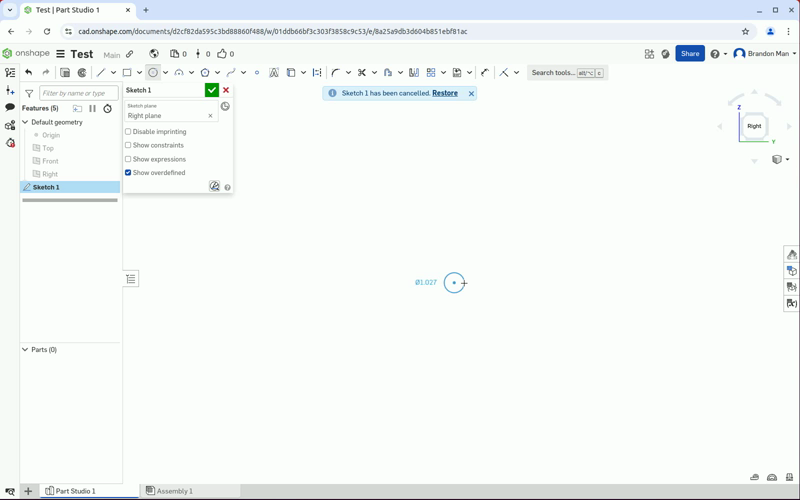
scroll(6)
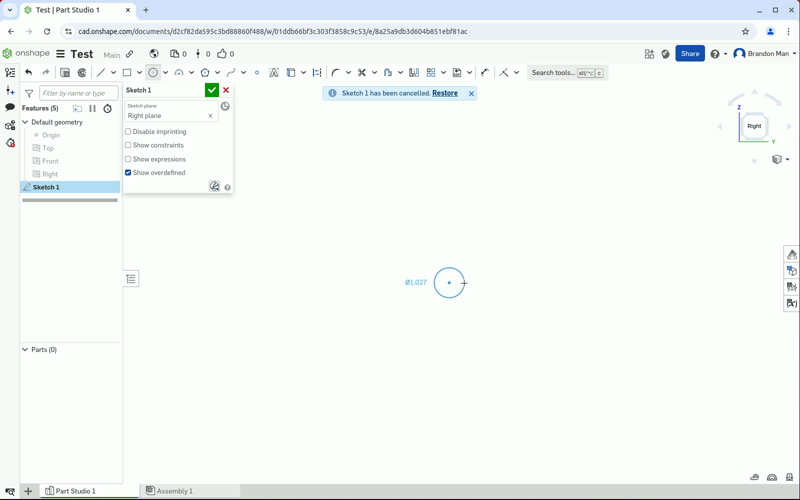
scroll(6)
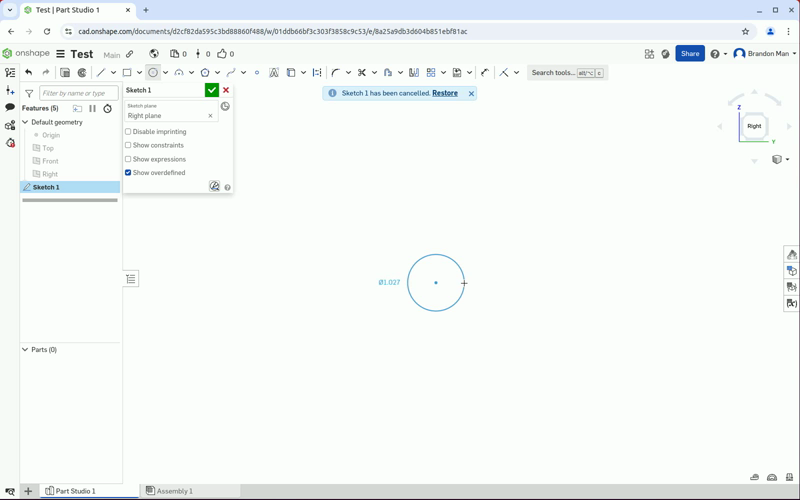
click(464, 282)
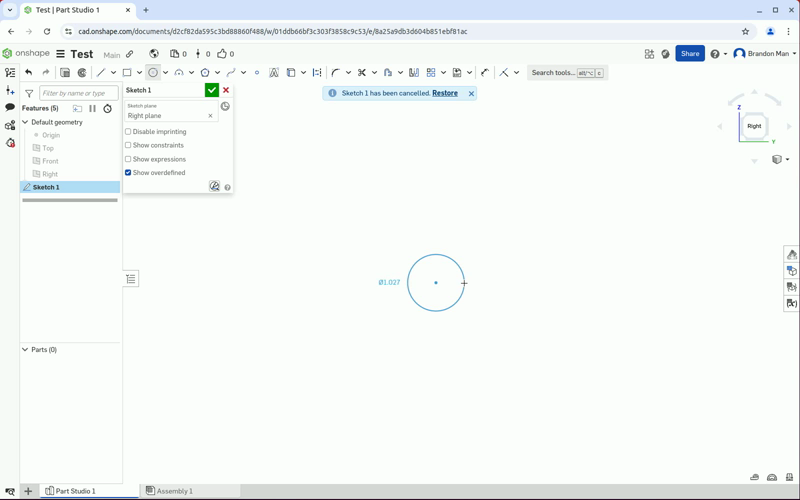
scroll(-6)
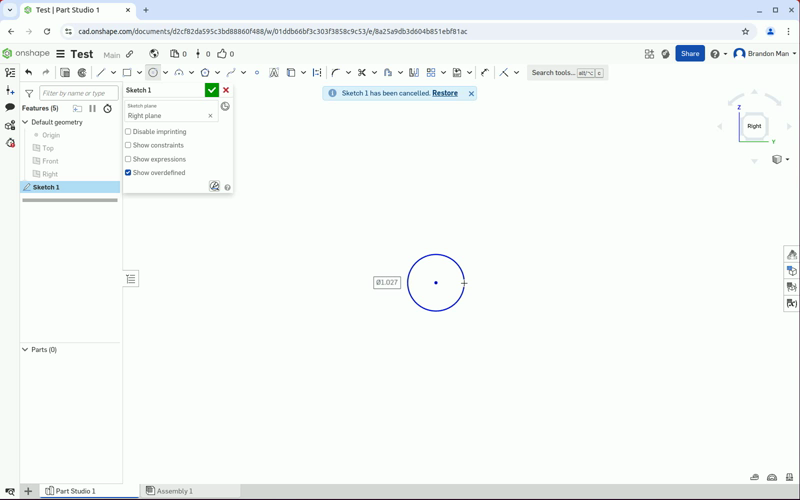
scroll(-6)
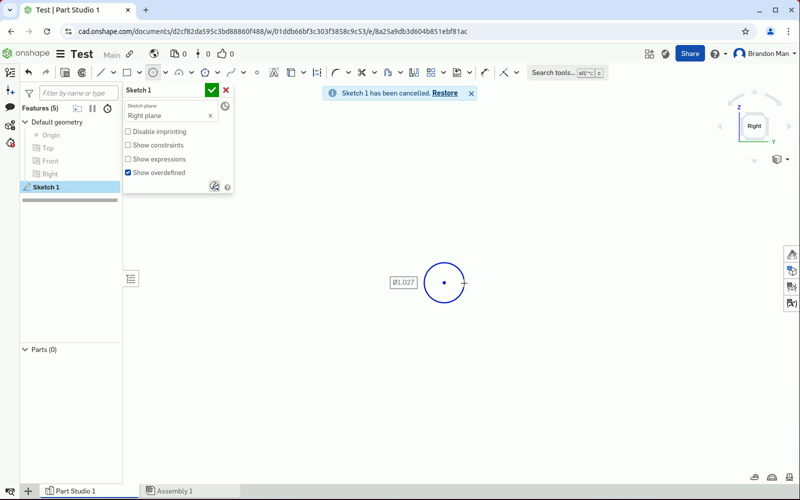
scroll(-6)
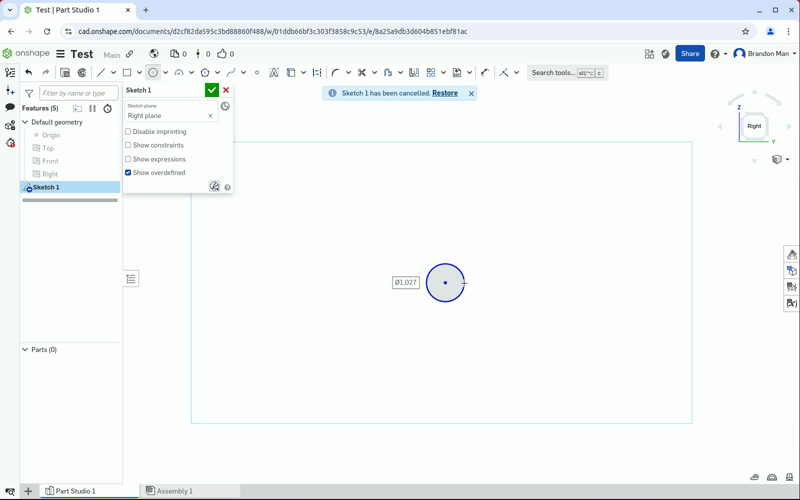
scroll(-6)
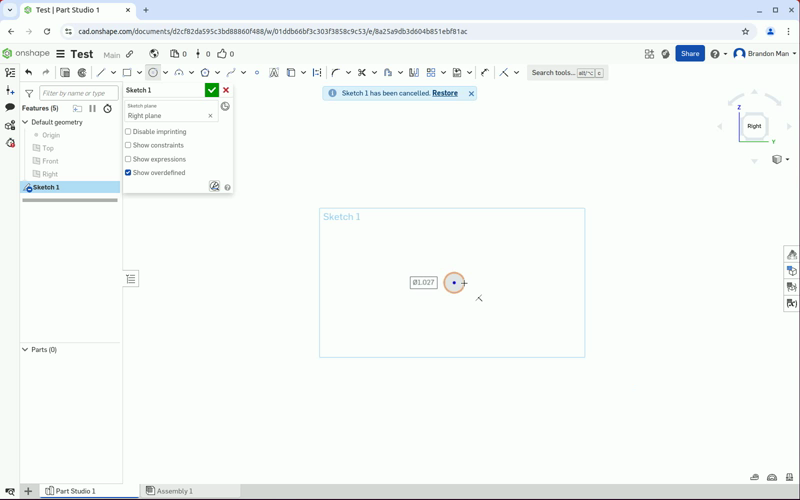
scroll(-6)
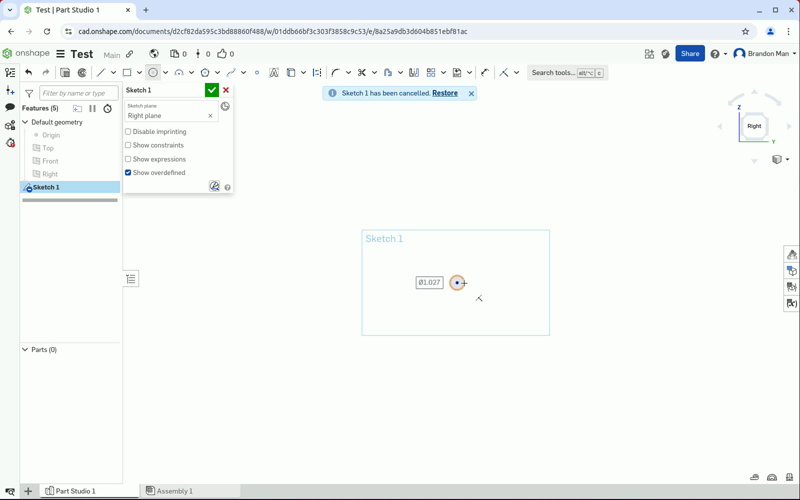
scroll(-6)
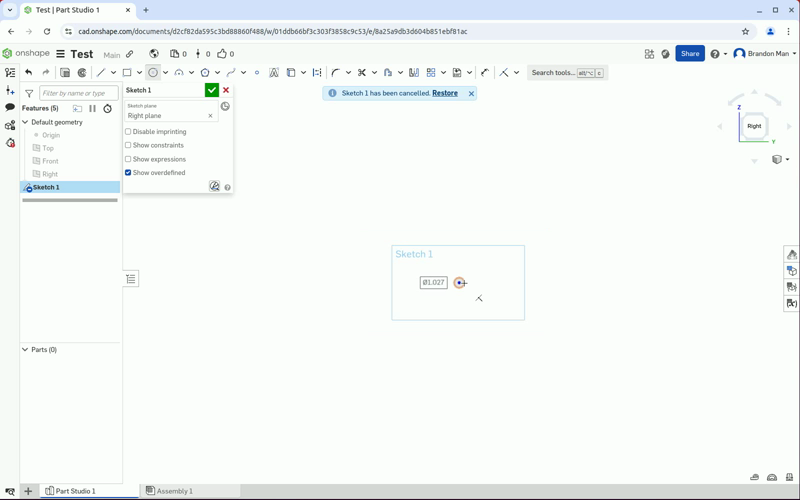
scroll(-6)
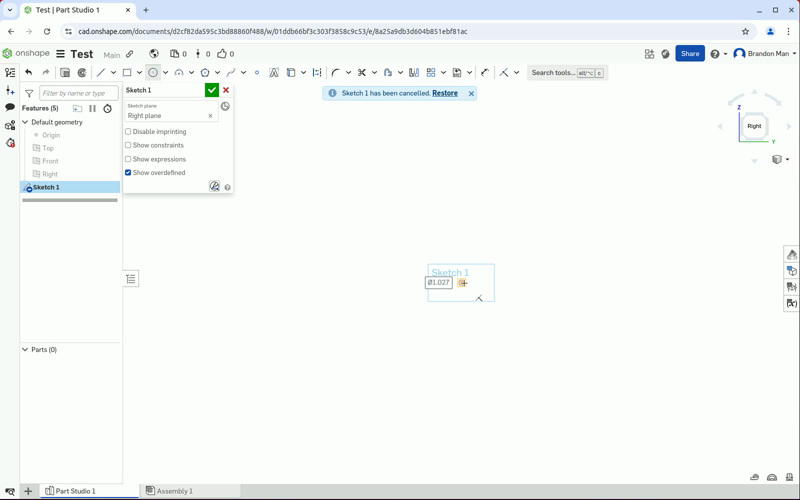
key(esc)
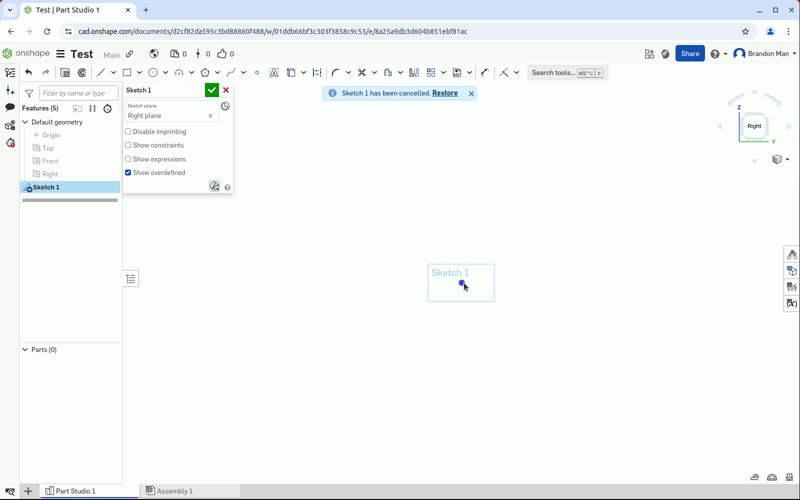
mouse_move(462, 280)
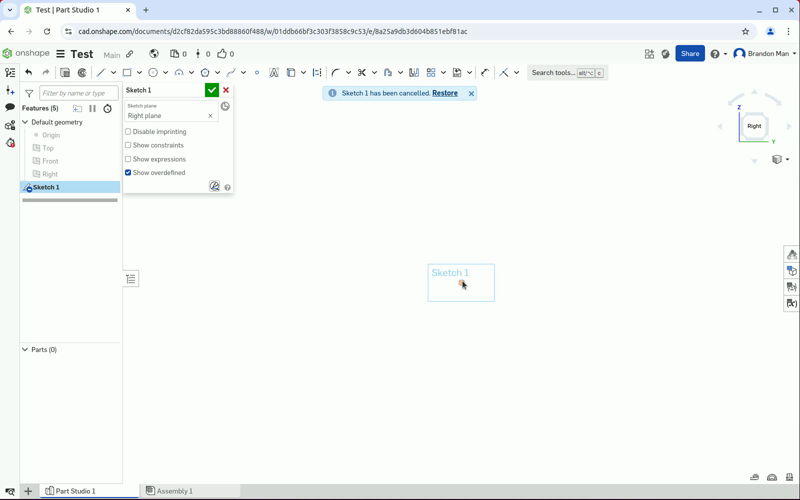
scroll(6)
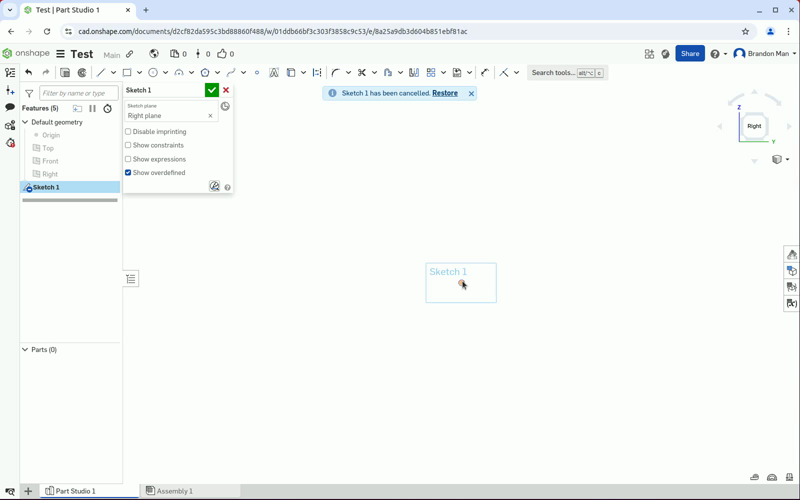
scroll(6)
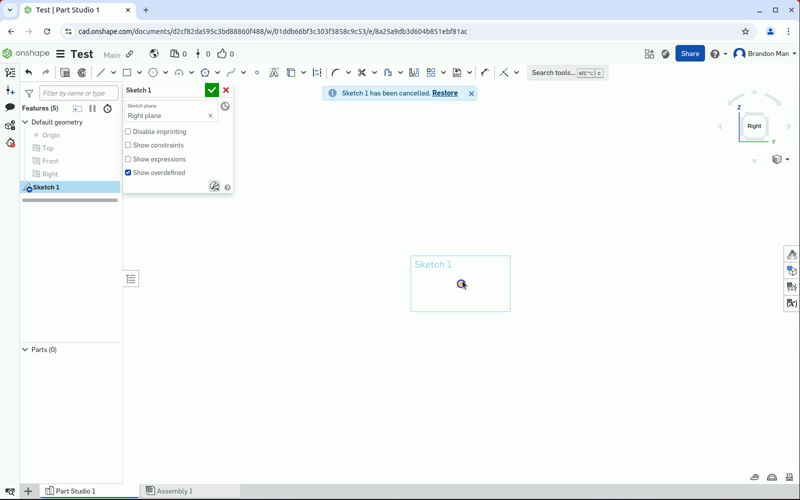
scroll(6)
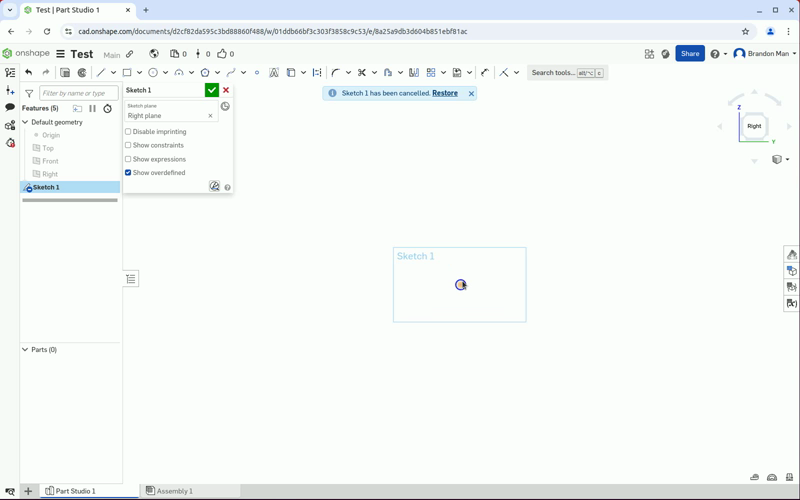
scroll(6)
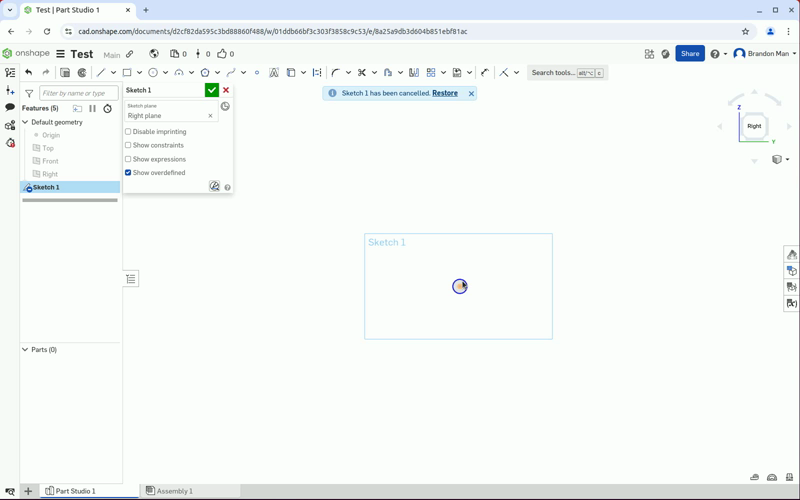
scroll(6)
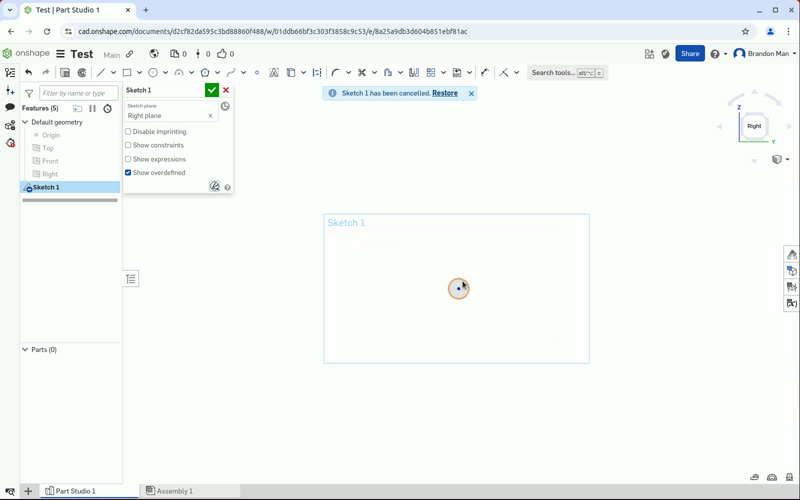
scroll(6)
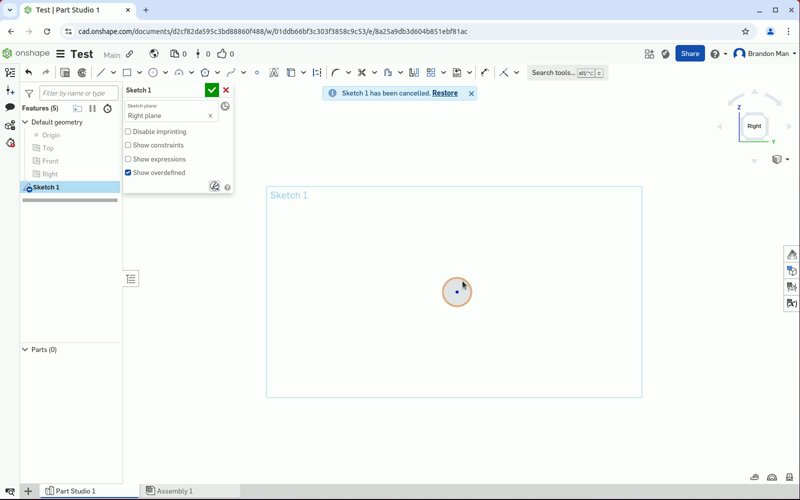
scroll(6)
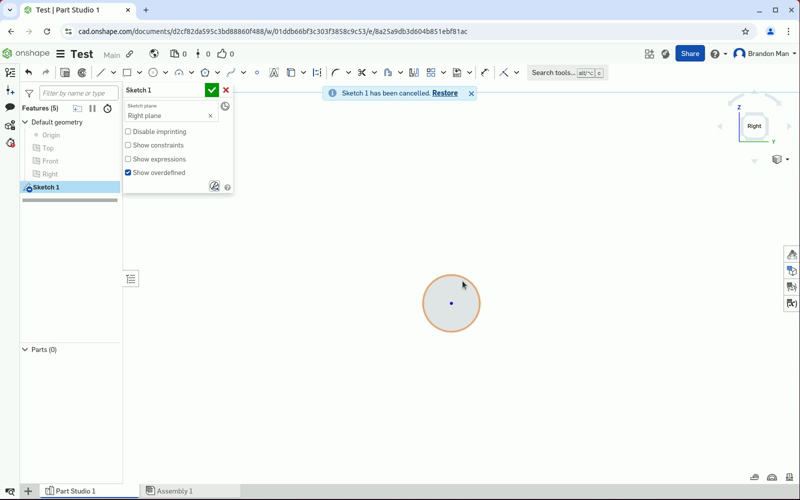
click(462, 280)
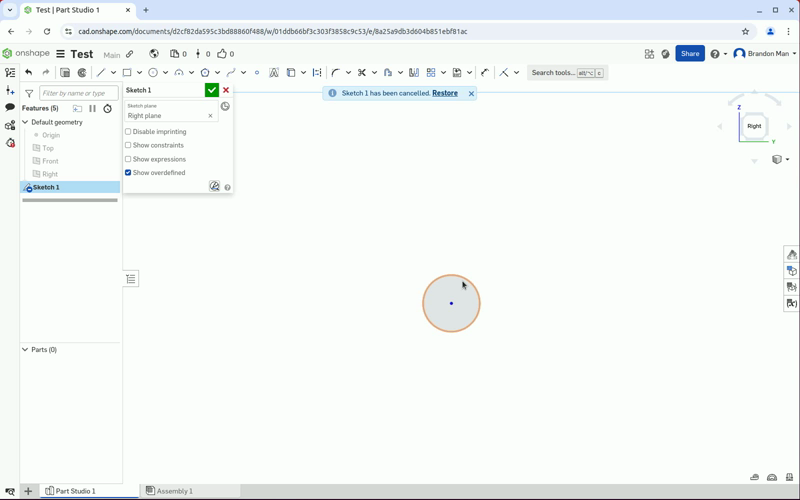
scroll(-6)
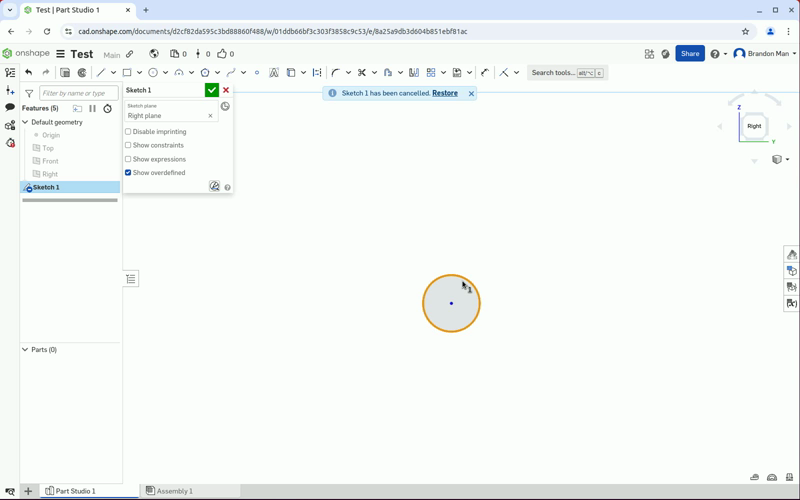
scroll(-6)
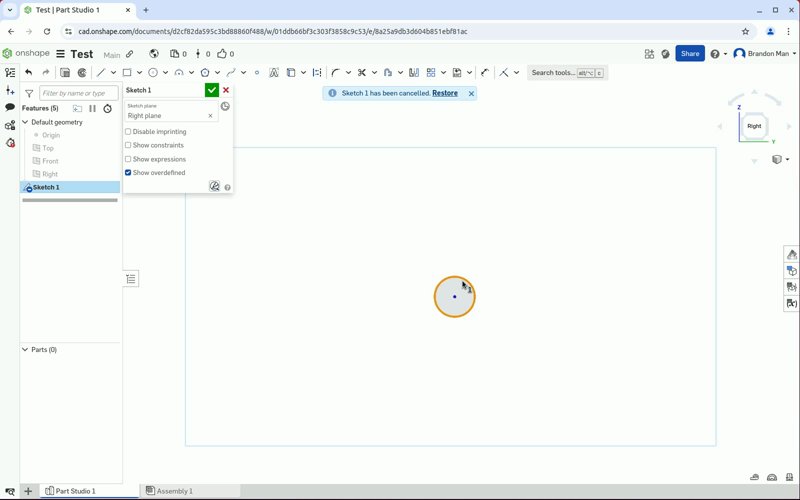
scroll(-6)
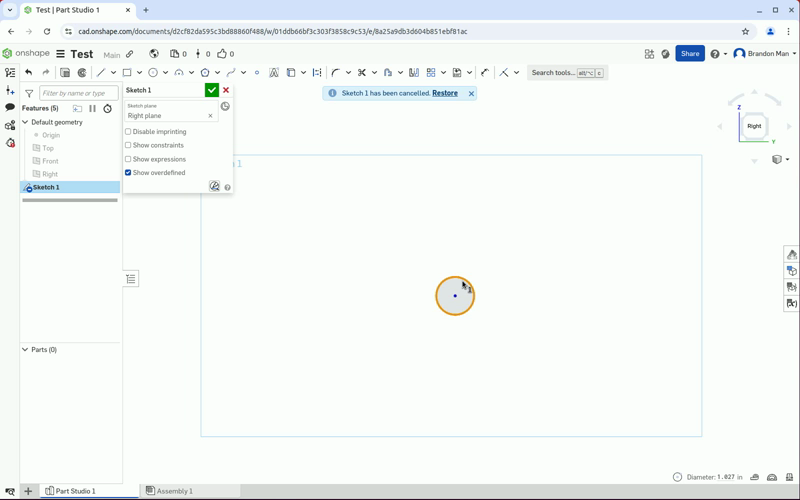
scroll(-6)
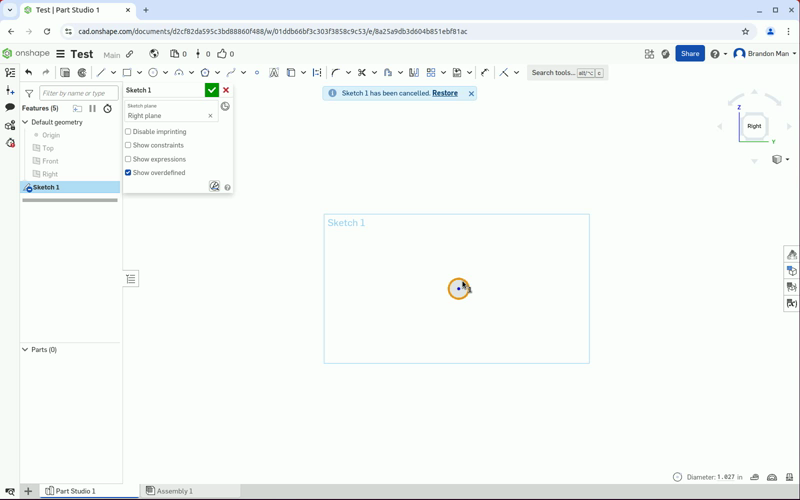
scroll(-6)
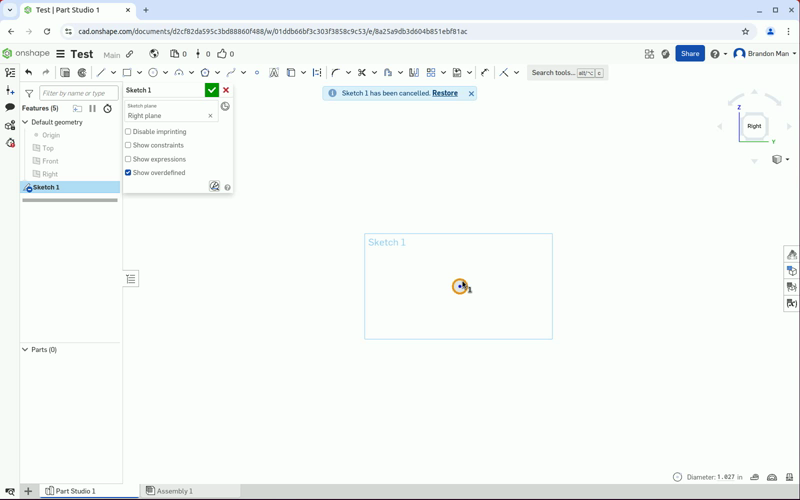
scroll(-6)
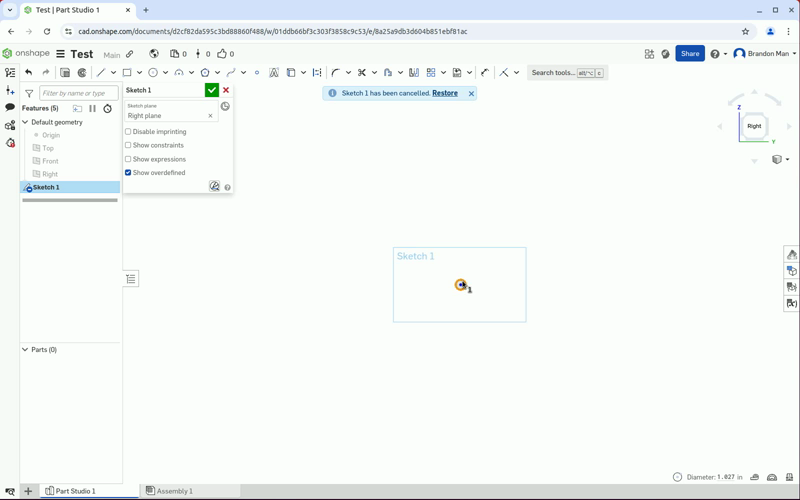
scroll(-6)
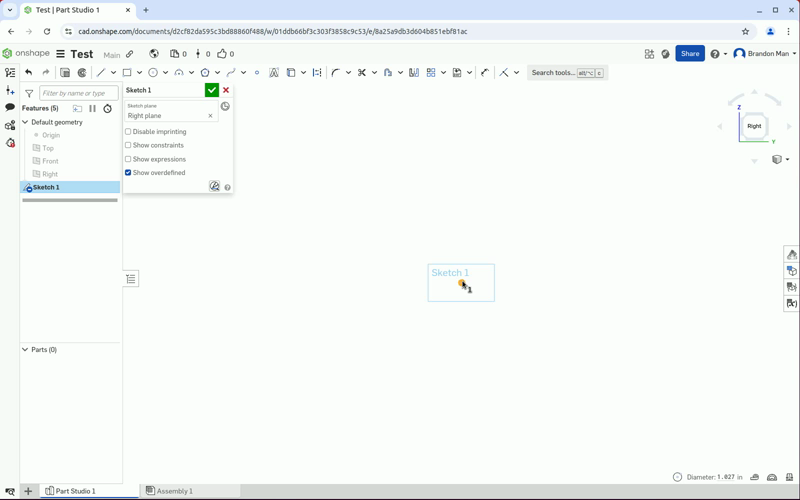
mouse_move(73, 352)
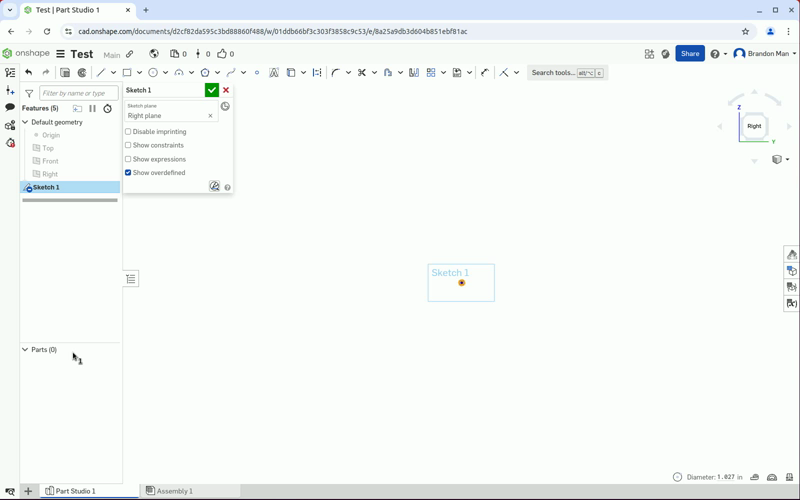
key(shift+y)
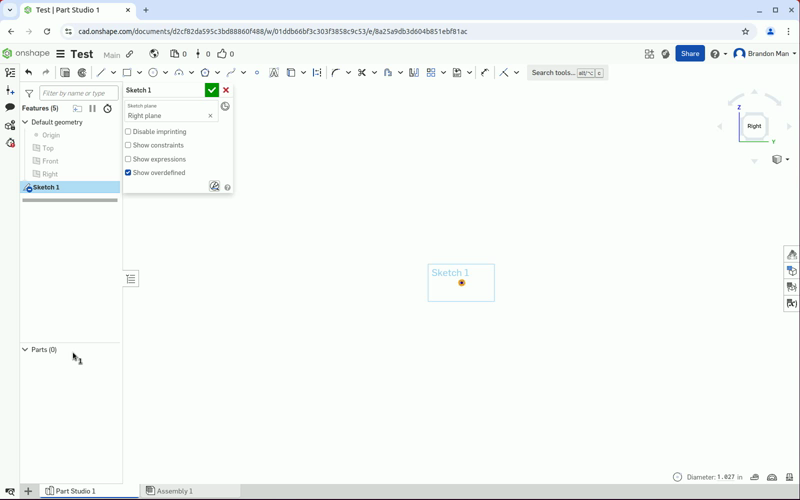
key(shift+e)
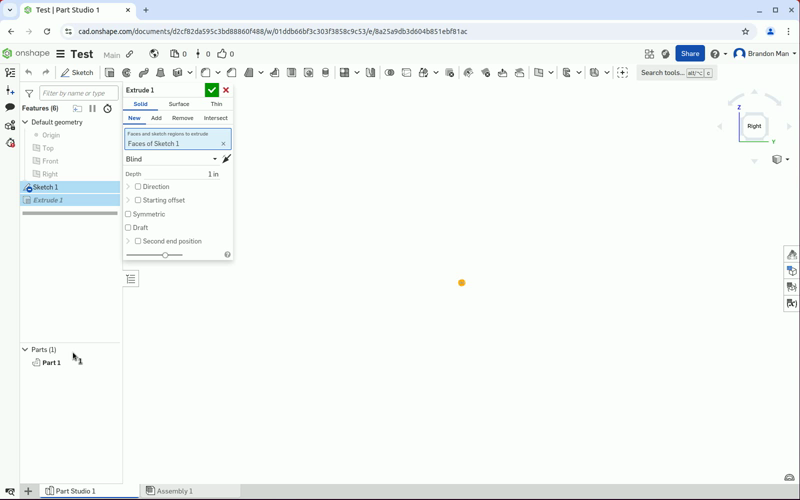
mouse_move(143, 106)
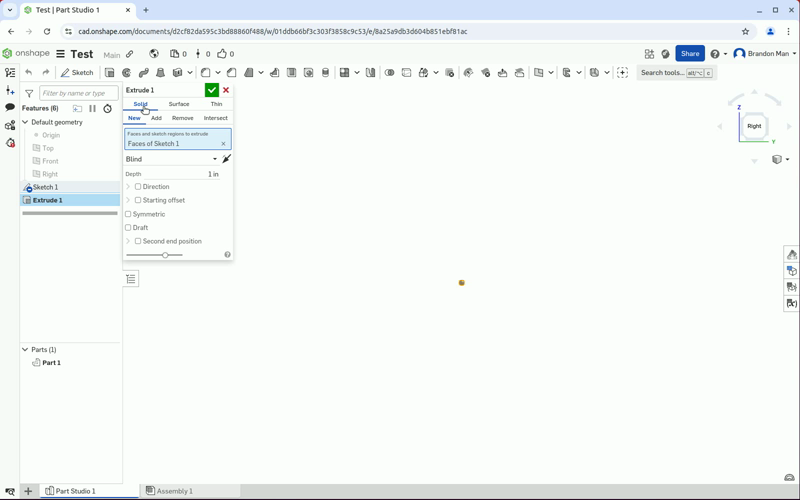
click(143, 106)
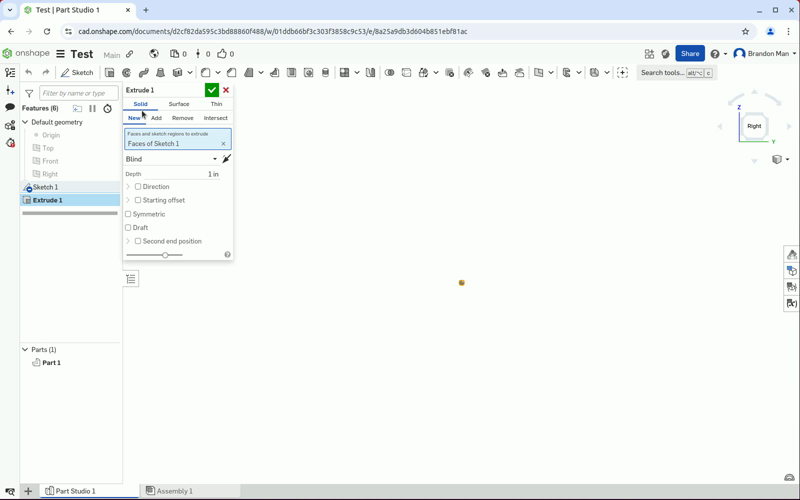
mouse_move(137, 120)
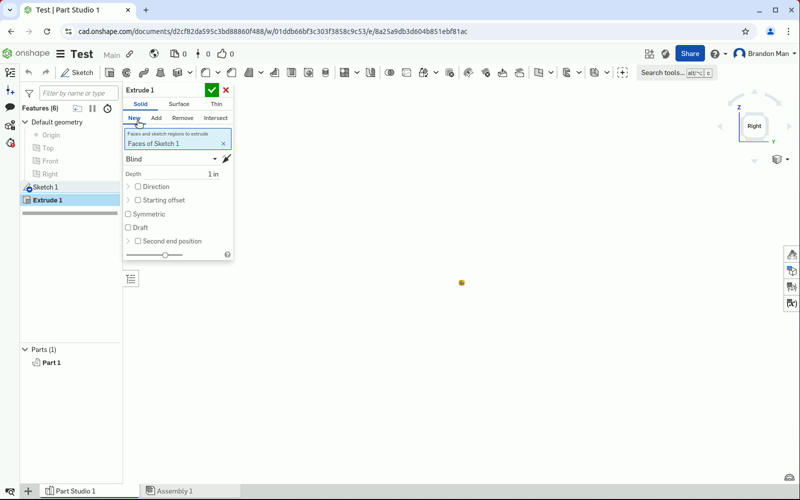
click(137, 120)
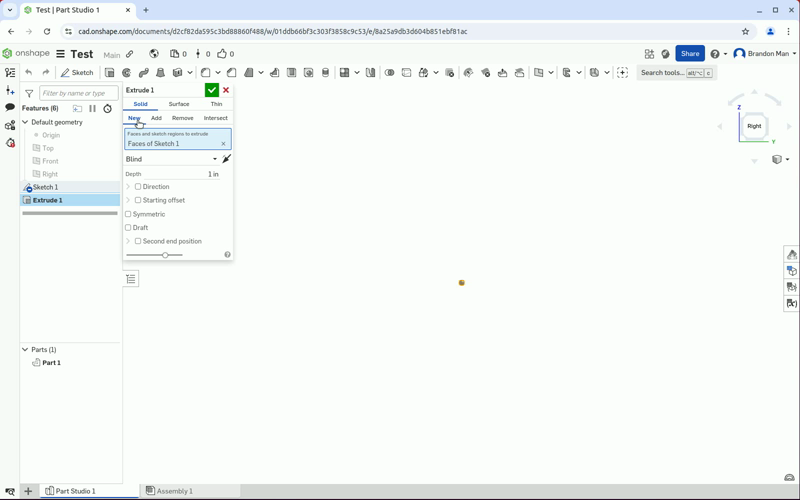
key(tab, 4)
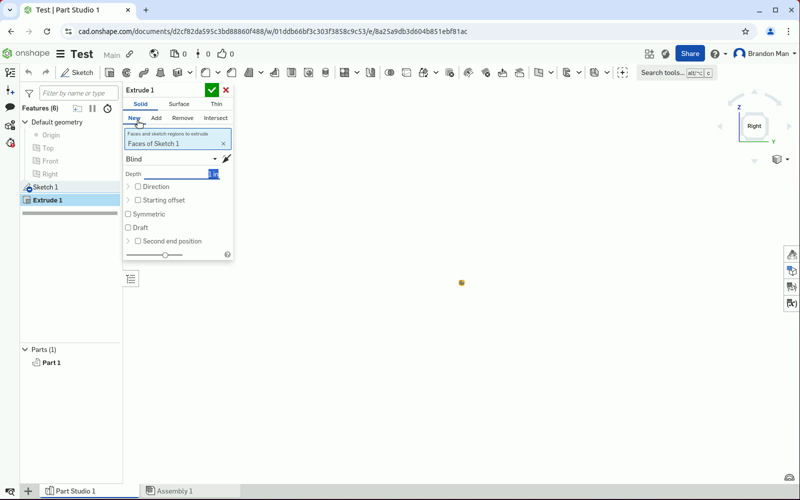
text(23.108)
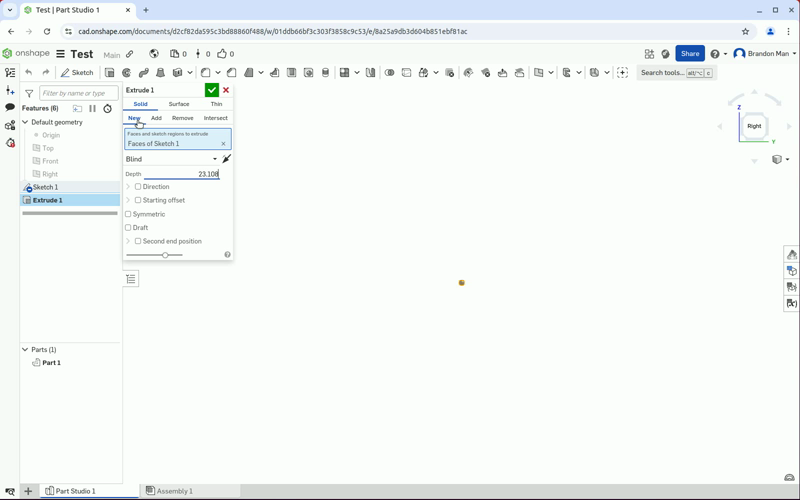
key(enter)
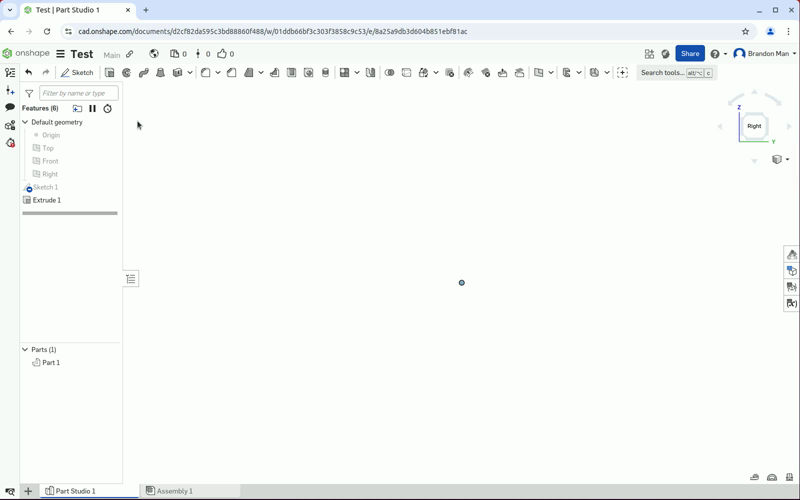
key(shift+h)
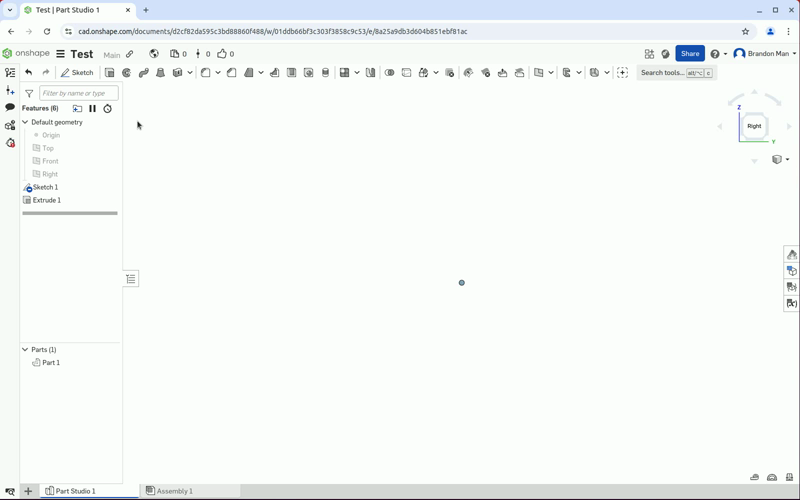
key(shift+h)
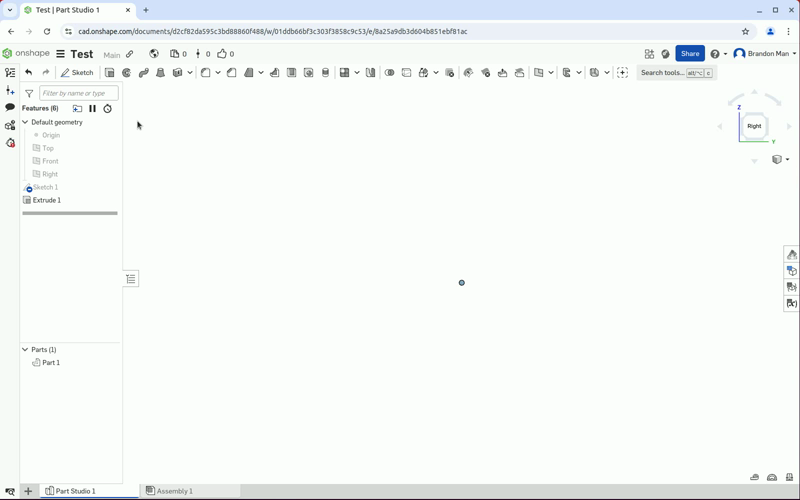
mouse_move(73, 189)
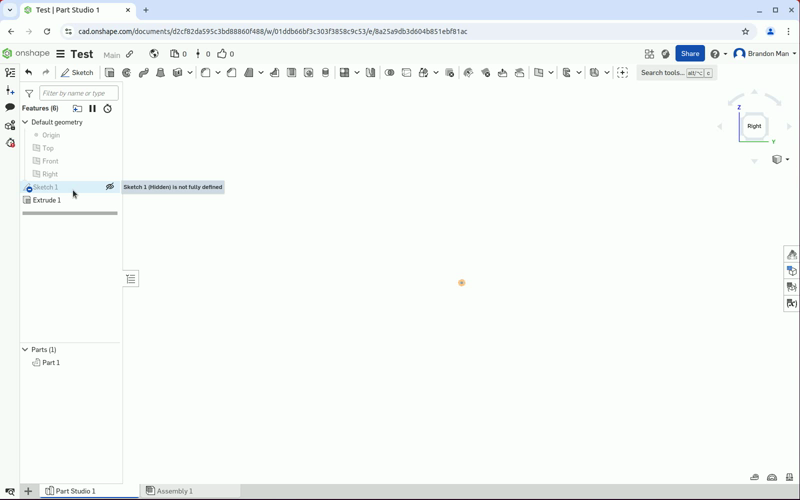
click(73, 189)
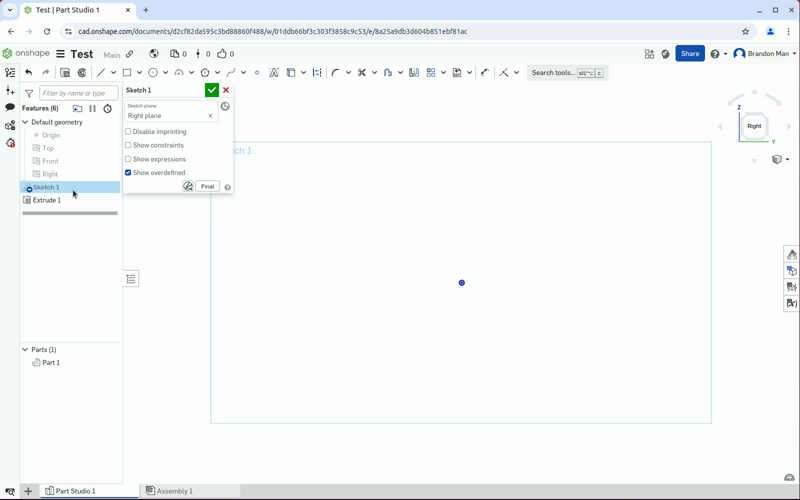
mouse_move(229, 92)
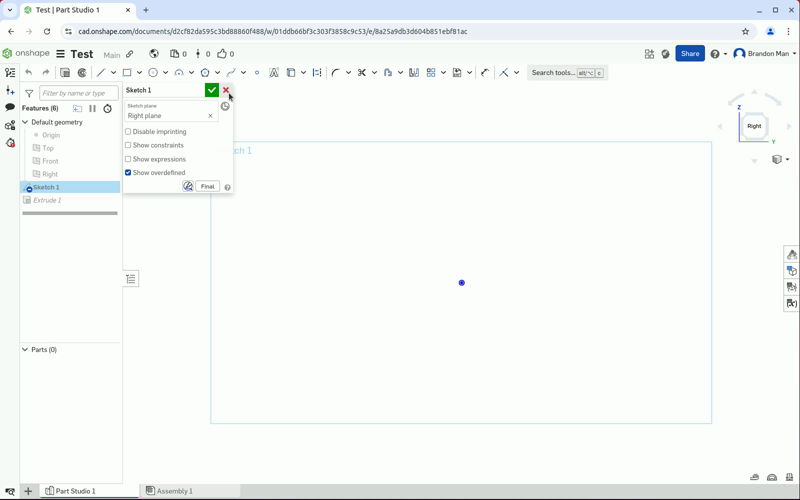
click(229, 92)
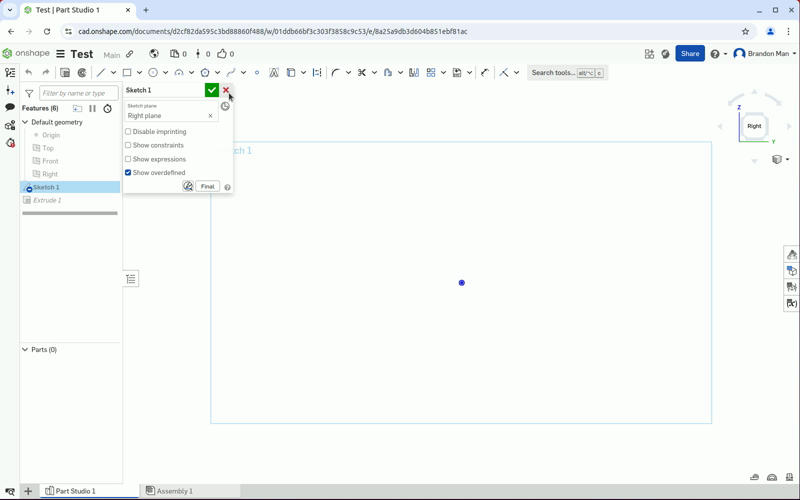
key(shift+s)
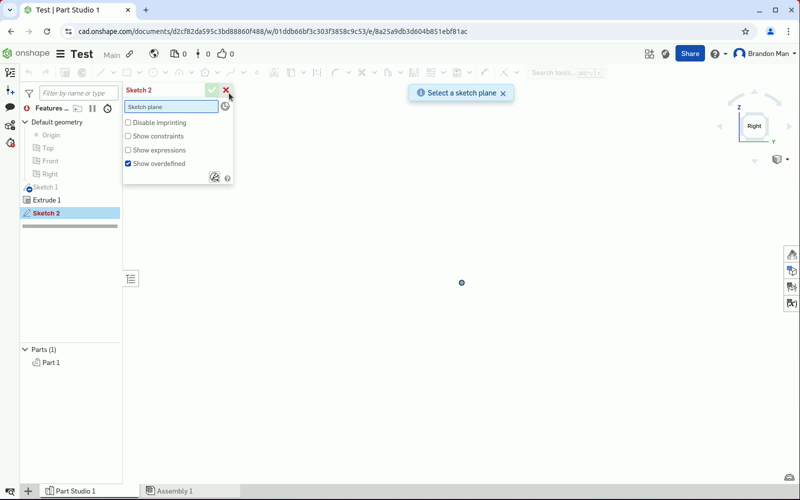
mouse_move(73, 176)
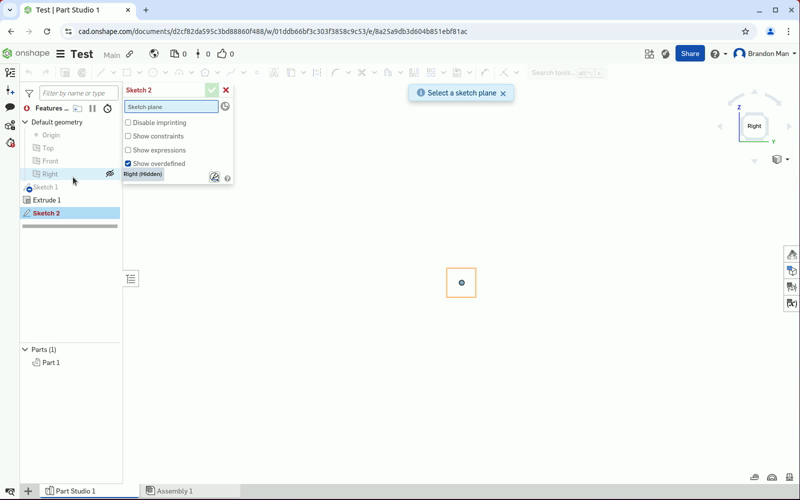
click(73, 176)
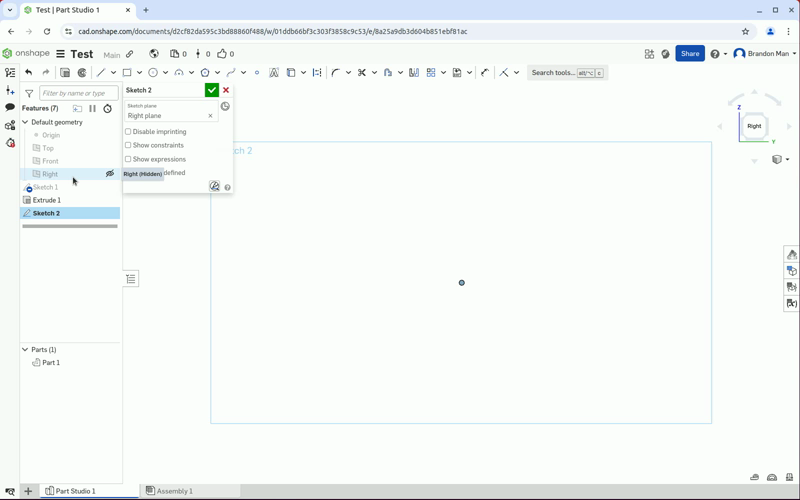
mouse_move(73, 352)
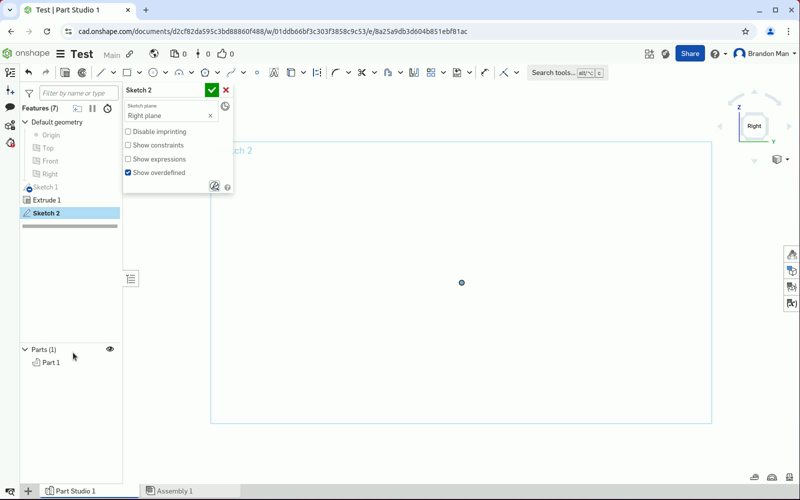
key(y)
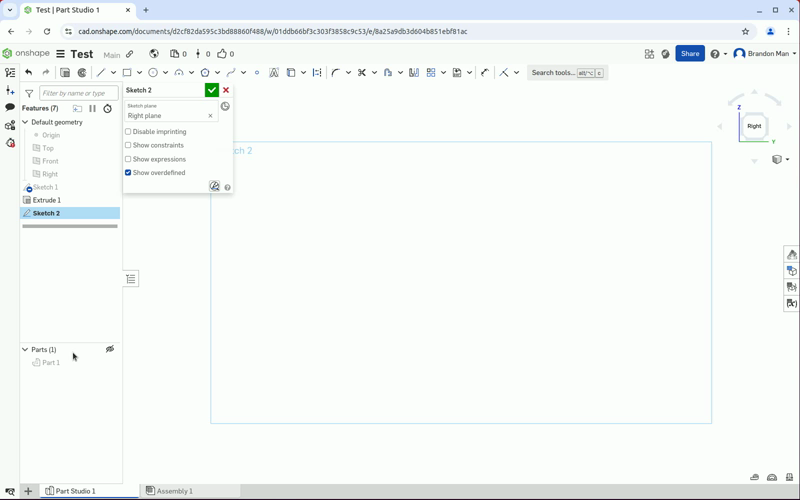
key(c)
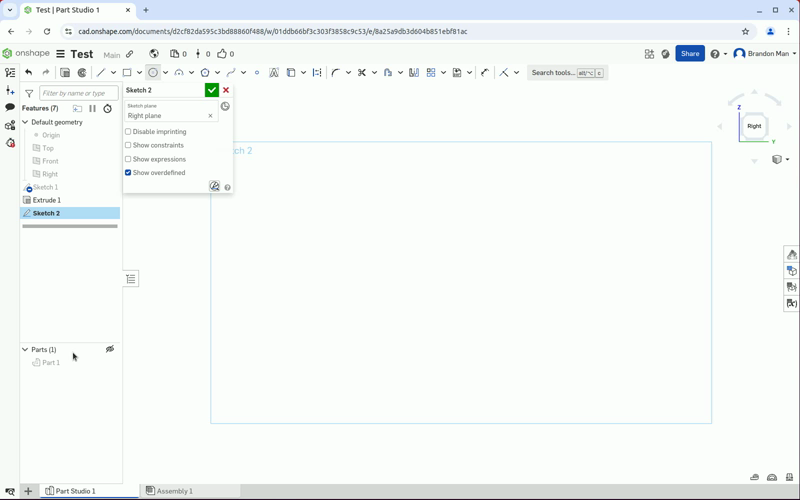
key_down(shift)
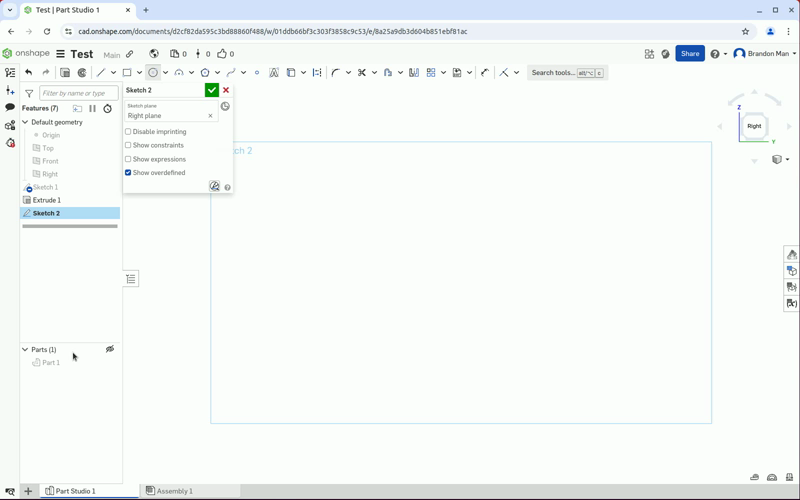
mouse_move(460, 272)
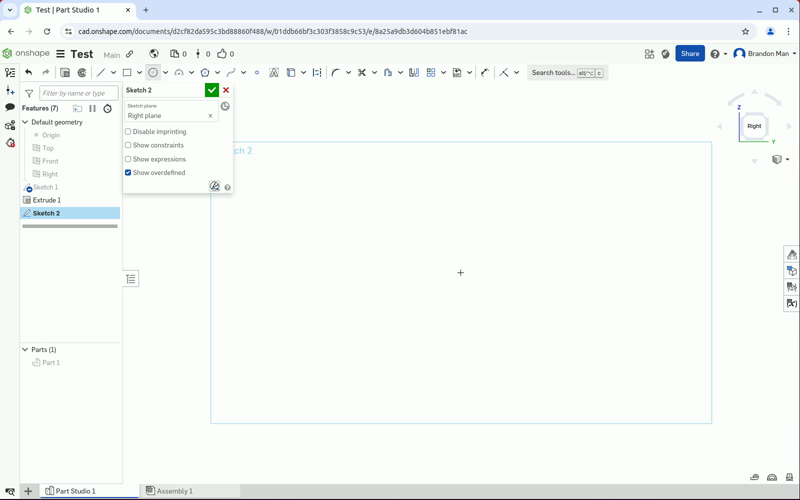
click(460, 272)
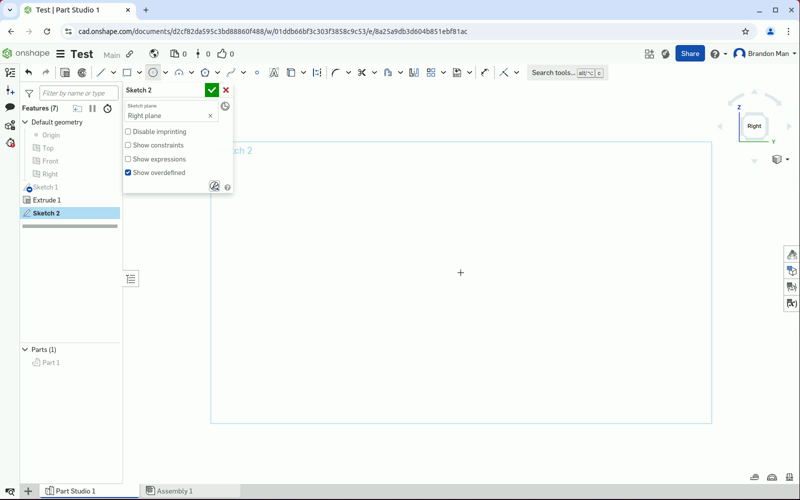
key_up(shift)
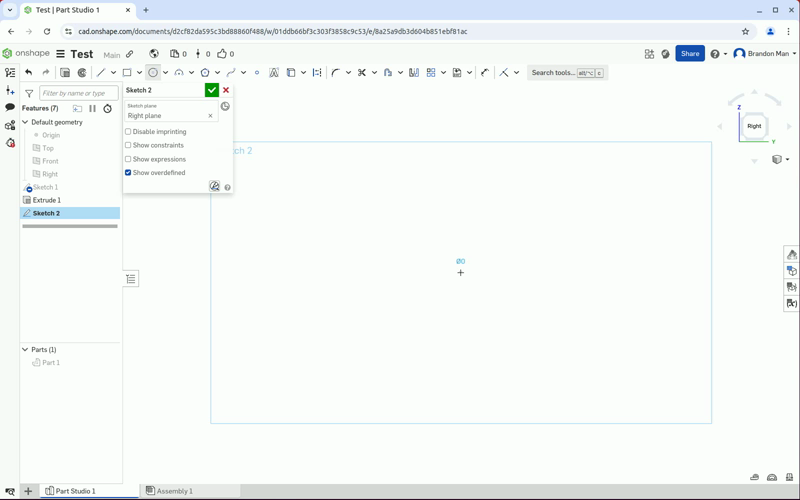
mouse_move(463, 272)
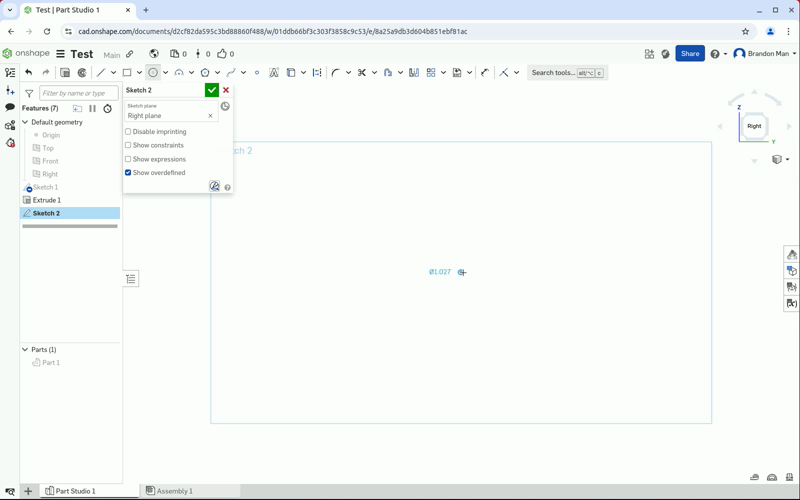
scroll(6)
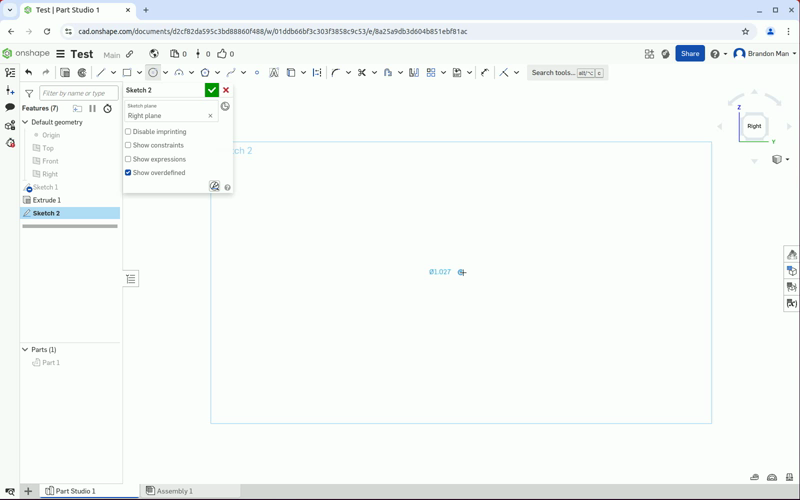
scroll(6)
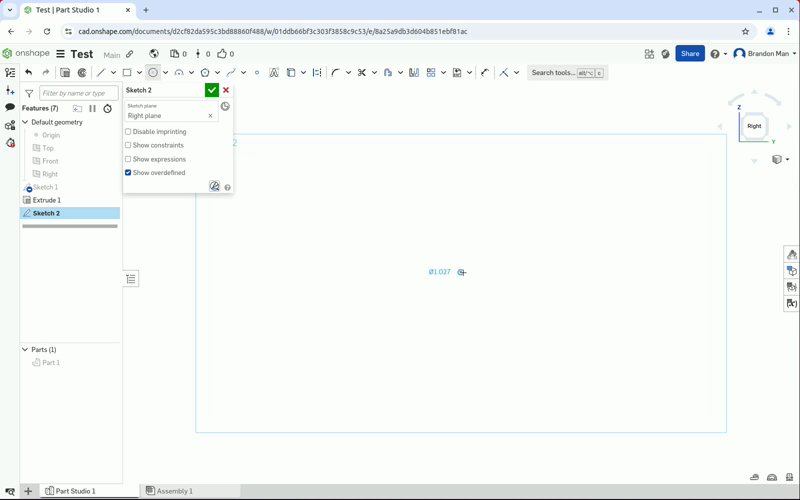
scroll(6)
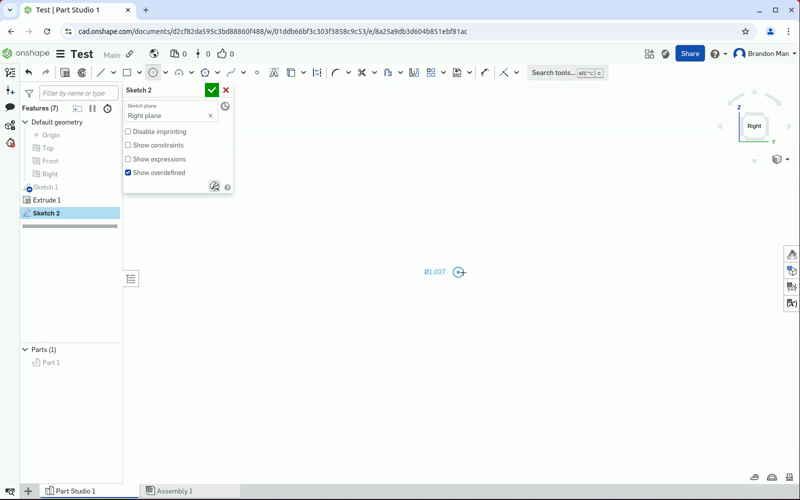
scroll(6)
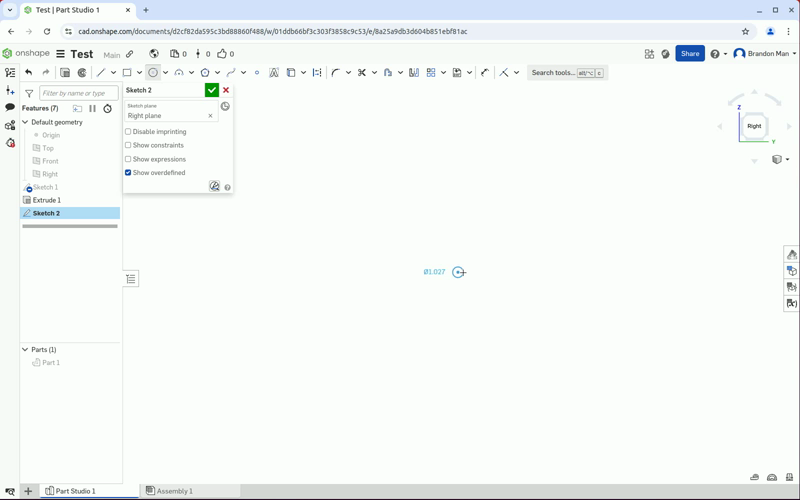
scroll(6)
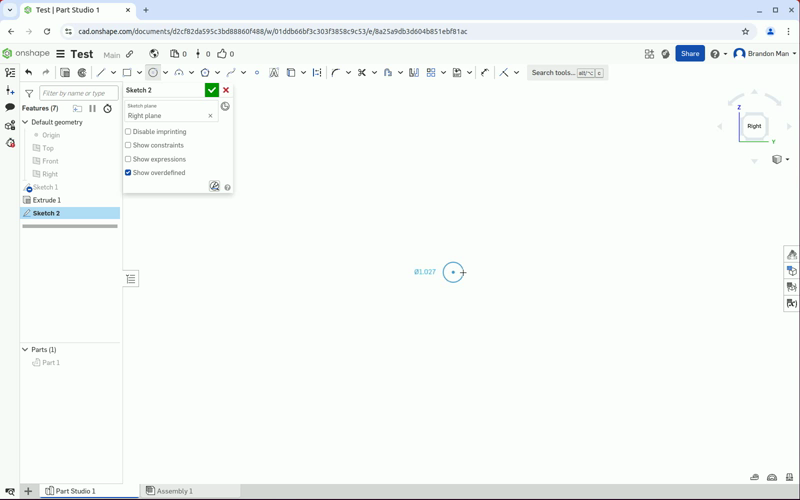
scroll(6)
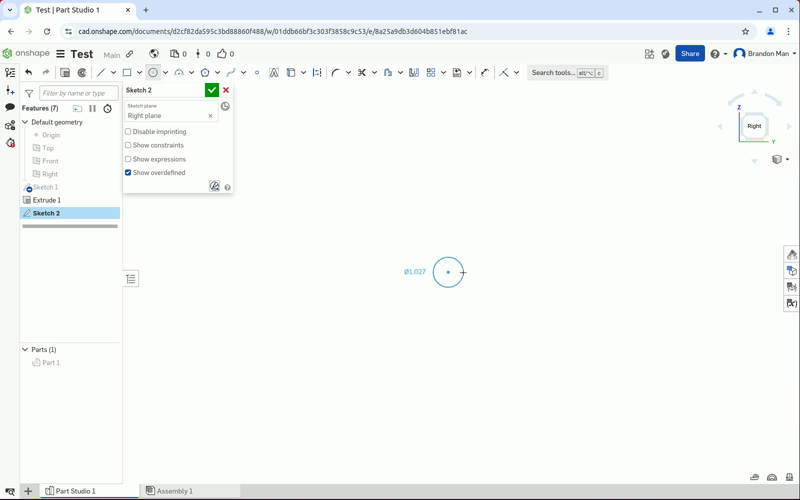
scroll(6)
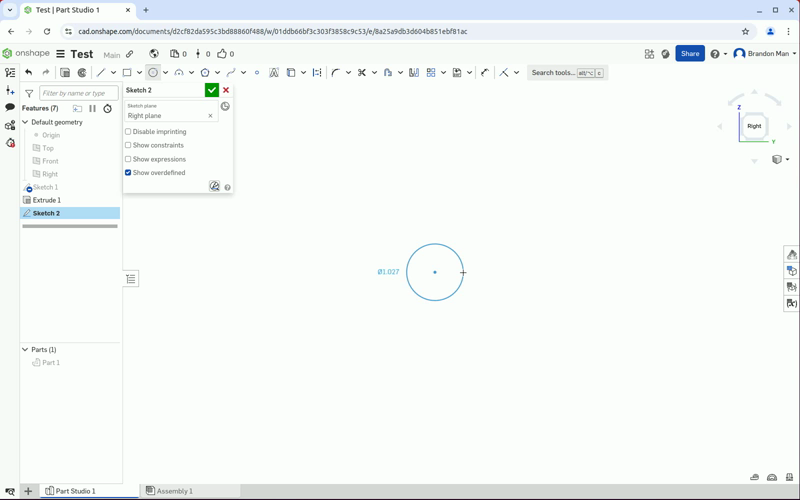
click(463, 272)
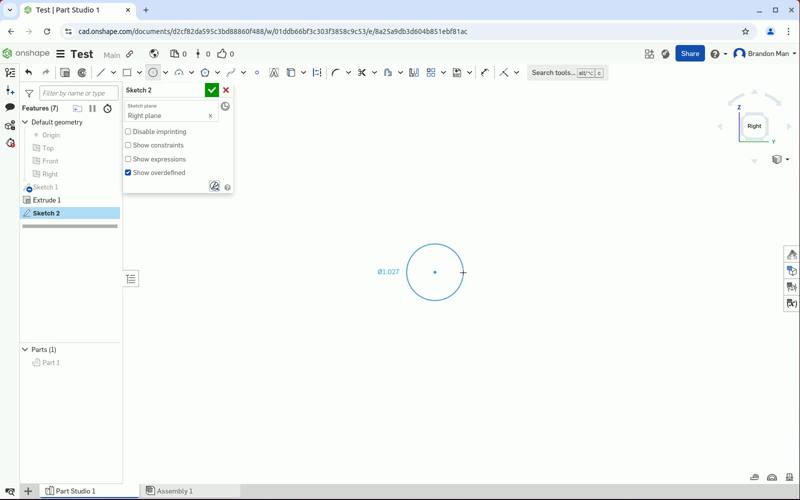
scroll(-6)
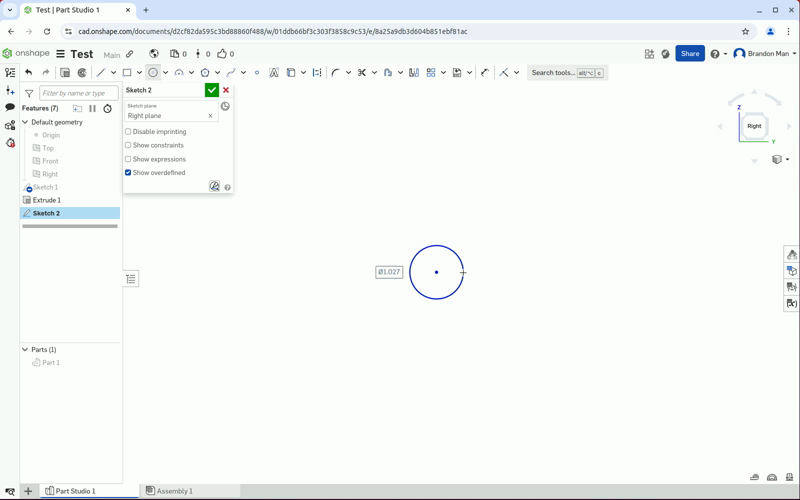
scroll(-6)
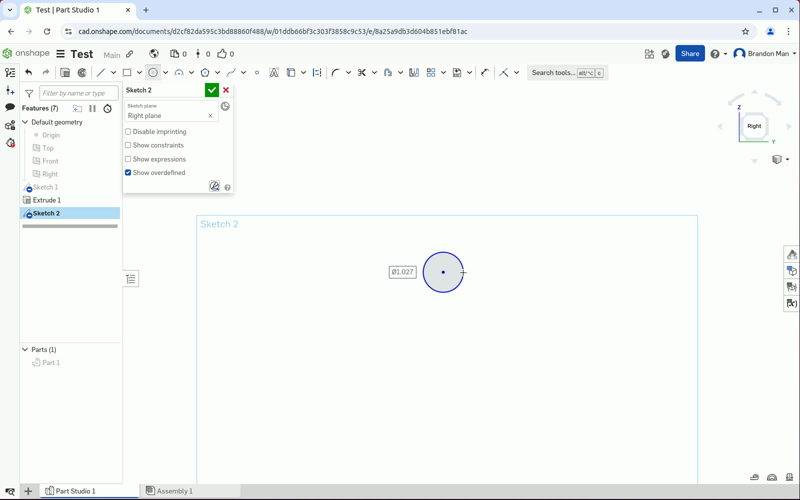
scroll(-6)
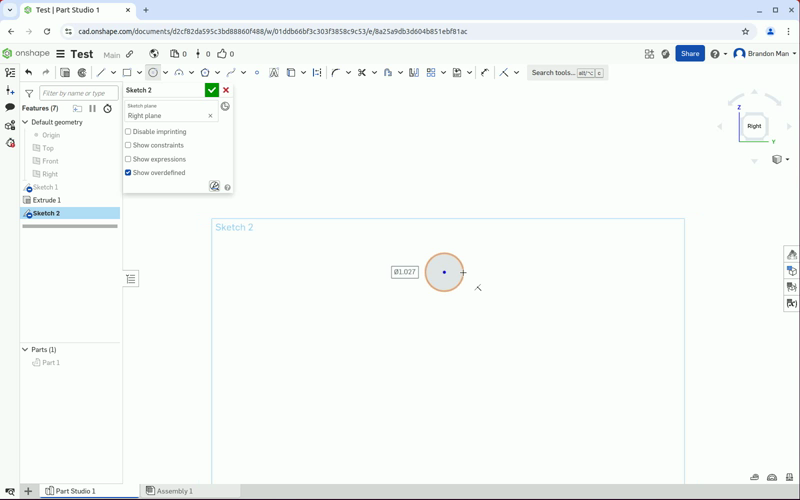
scroll(-6)
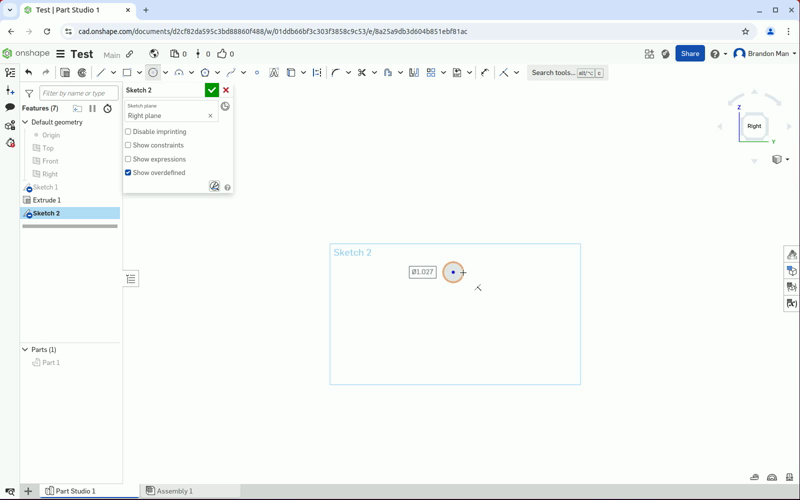
scroll(-6)
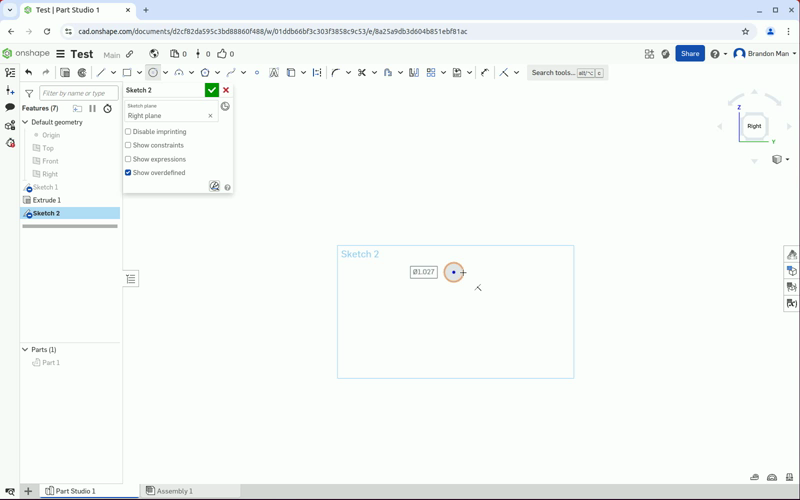
scroll(-6)
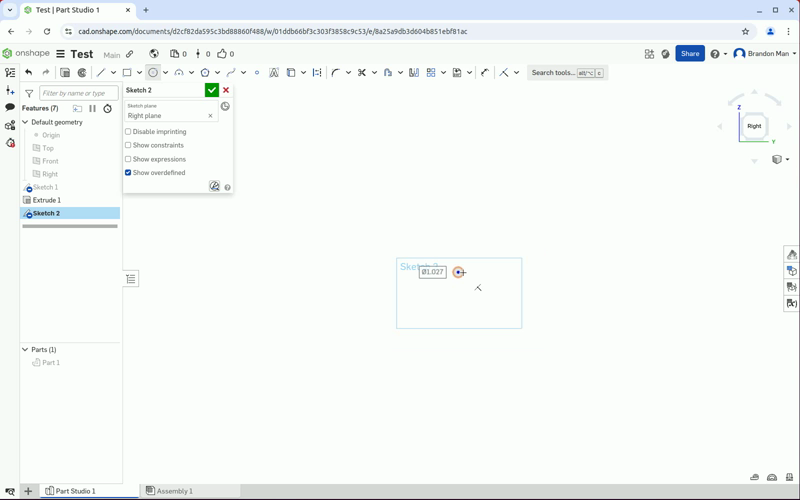
scroll(-6)
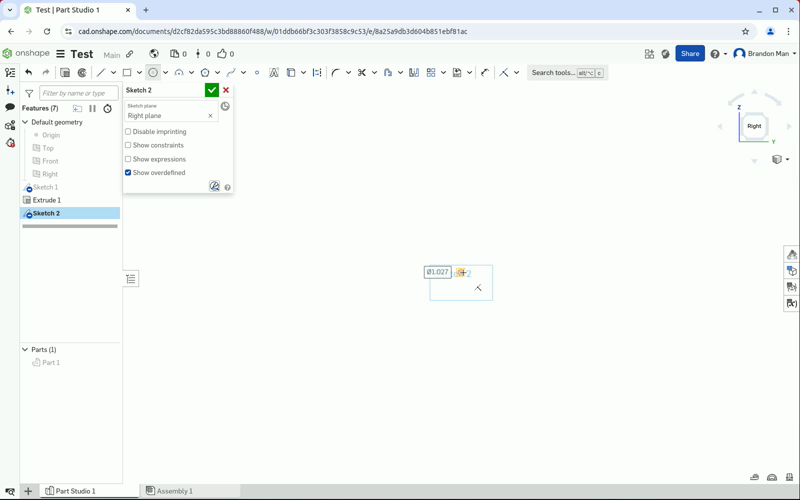
key(esc)
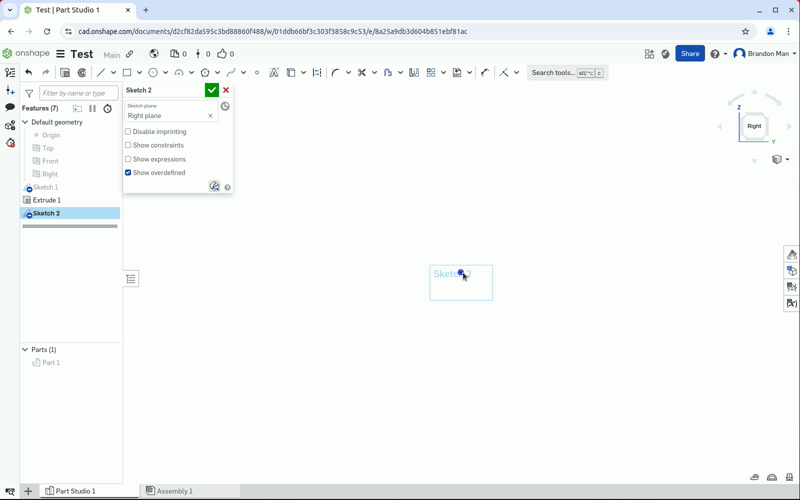
mouse_move(462, 272)
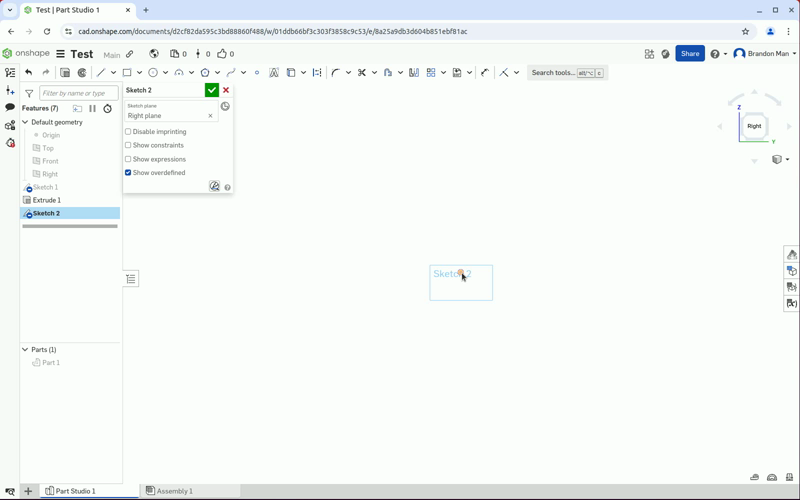
scroll(6)
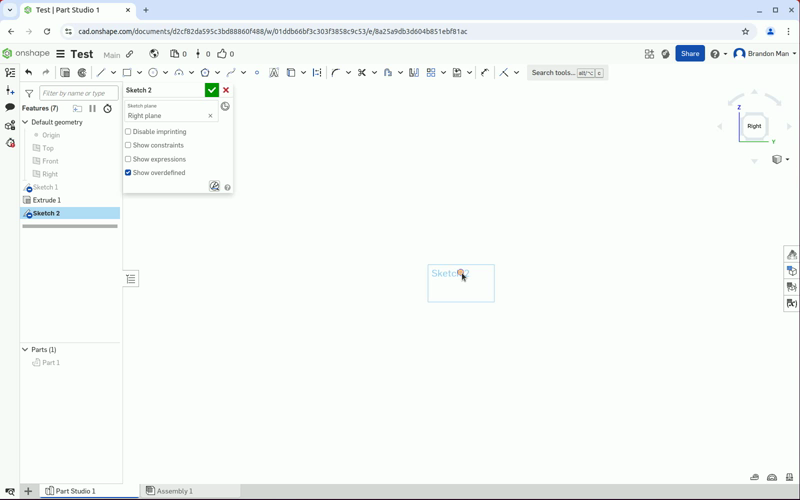
scroll(6)
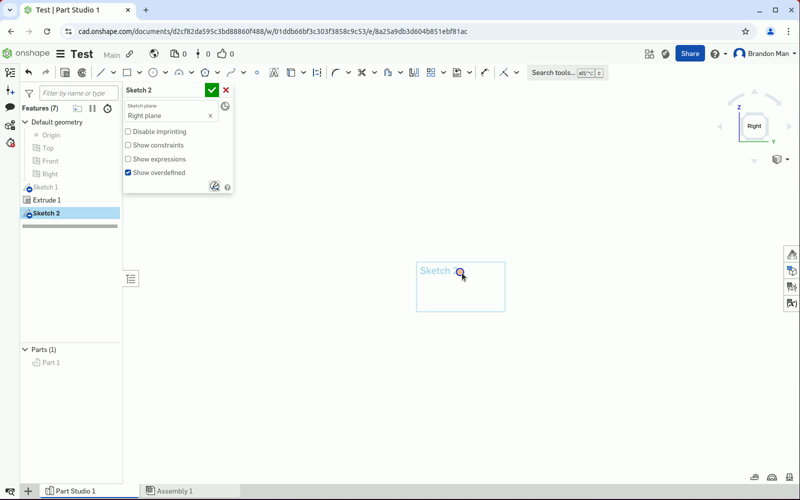
scroll(6)
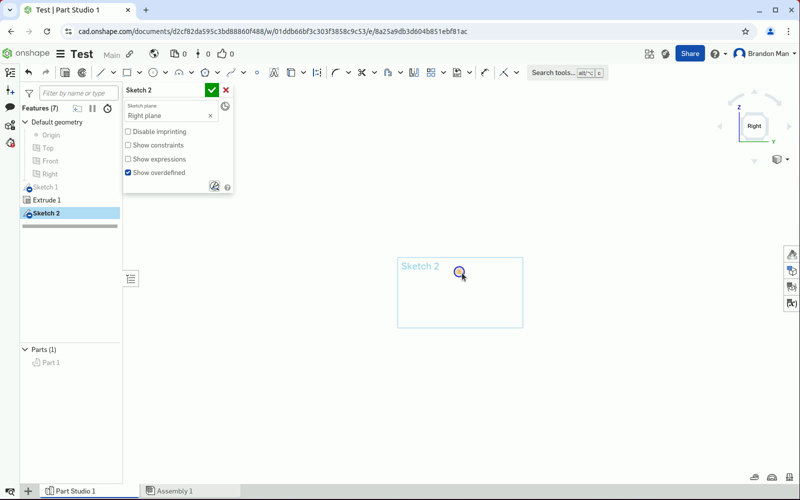
scroll(6)
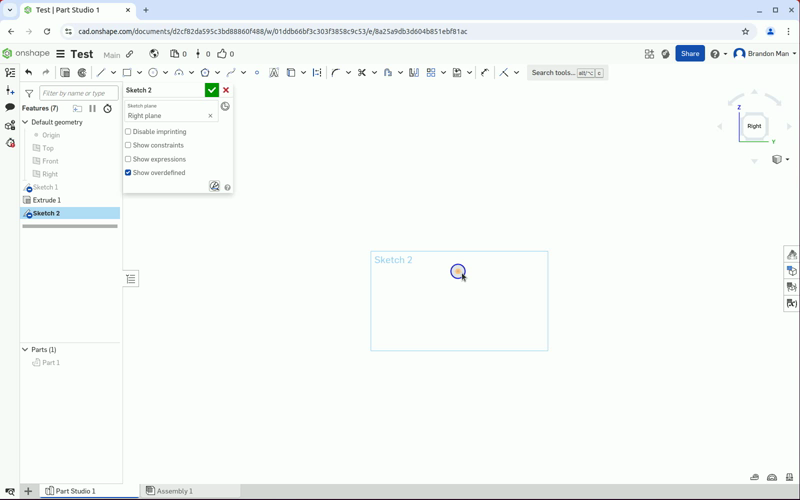
scroll(6)
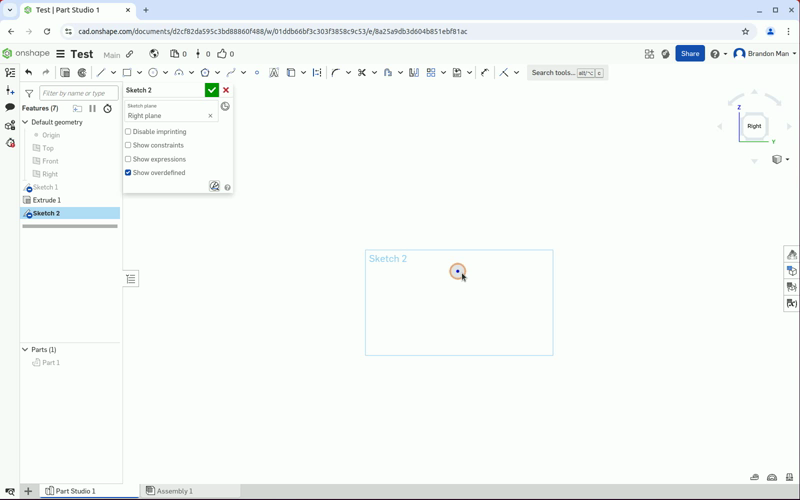
scroll(6)
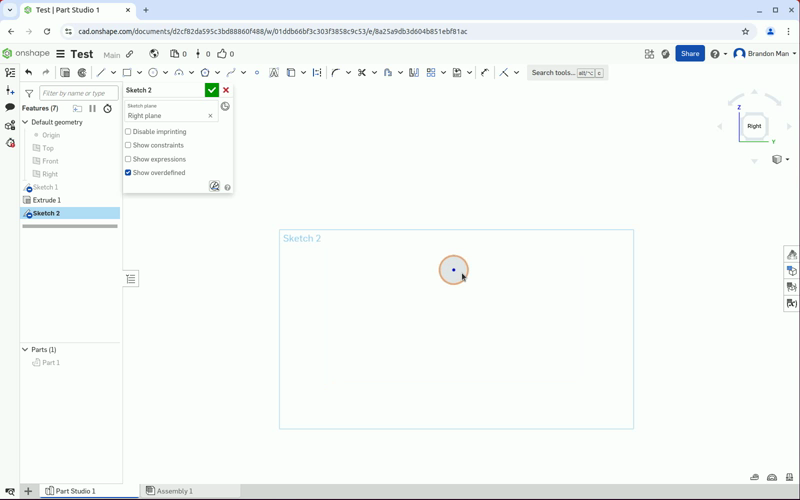
scroll(6)
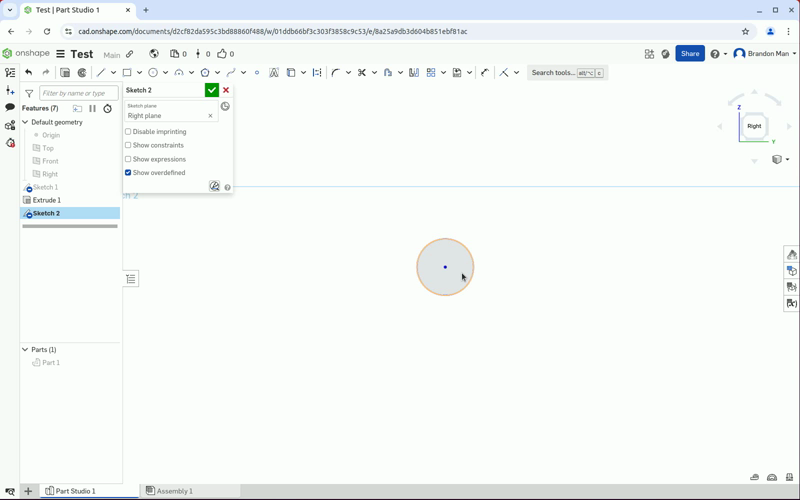
click(462, 272)
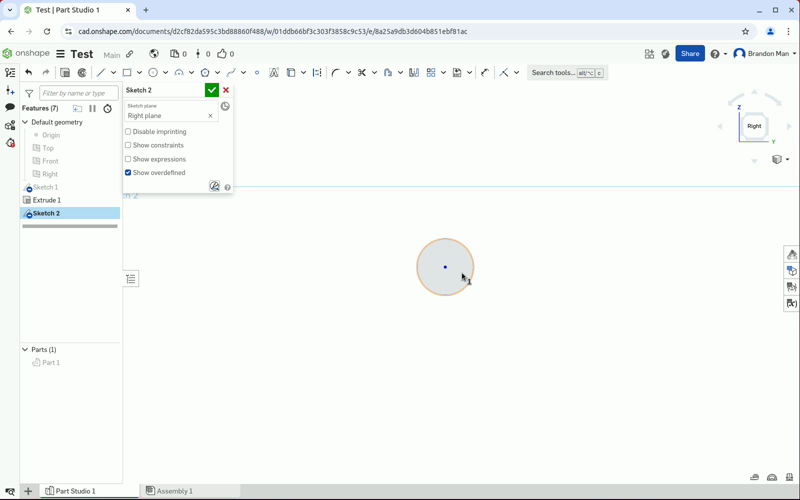
scroll(-6)
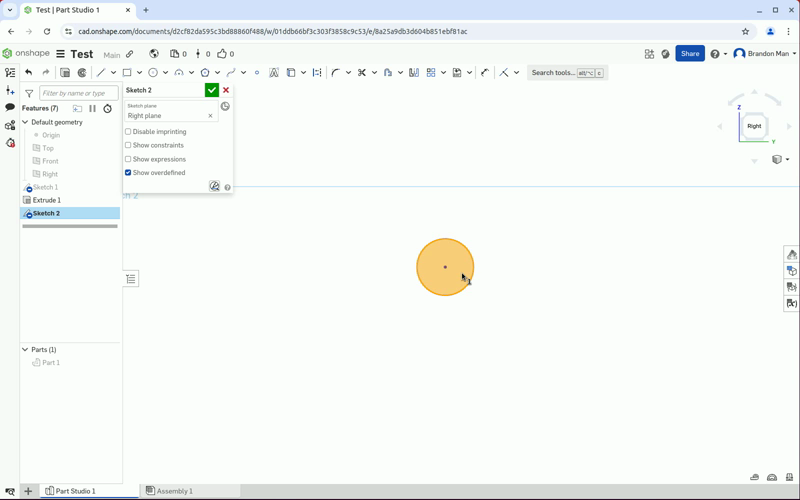
scroll(-6)
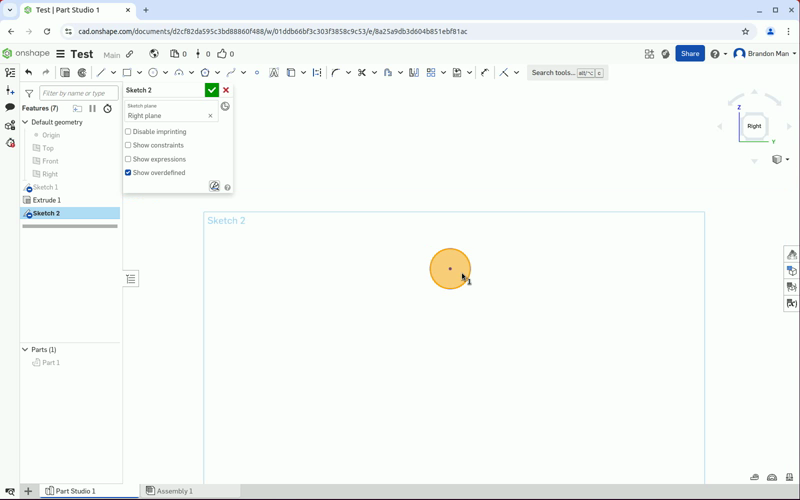
scroll(-6)
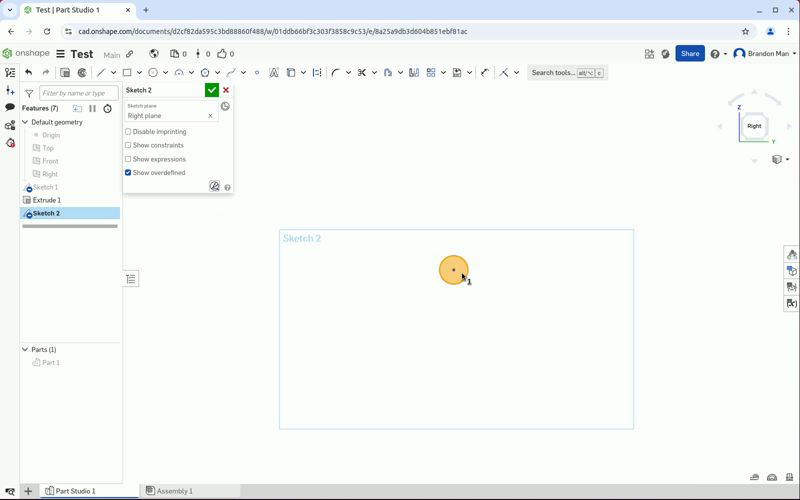
scroll(-6)
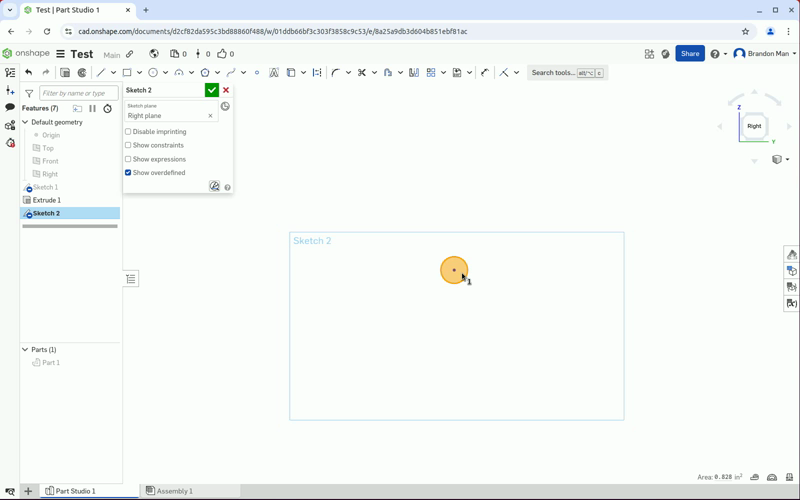
scroll(-6)
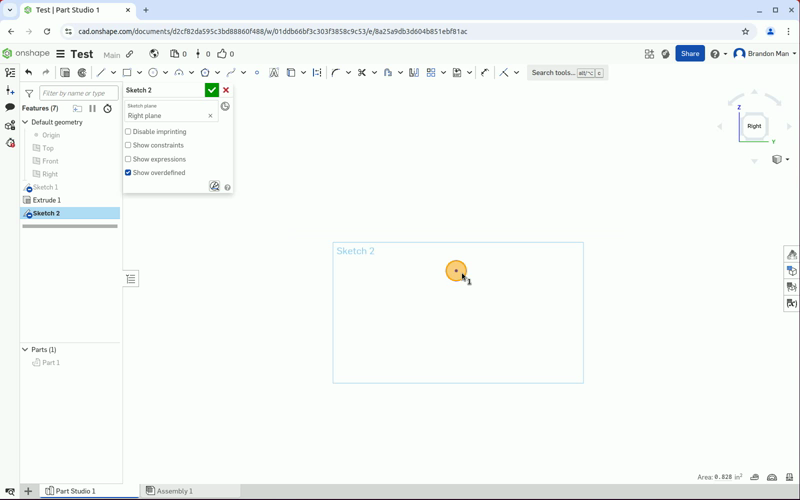
scroll(-6)
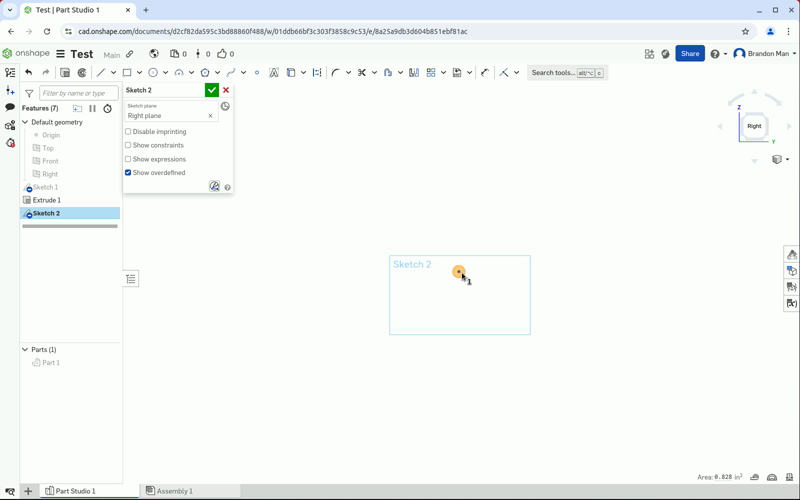
scroll(-6)
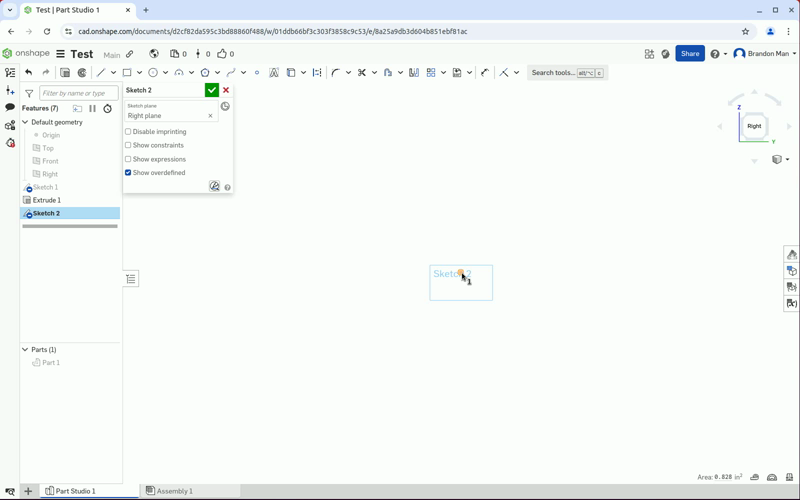
mouse_move(73, 352)
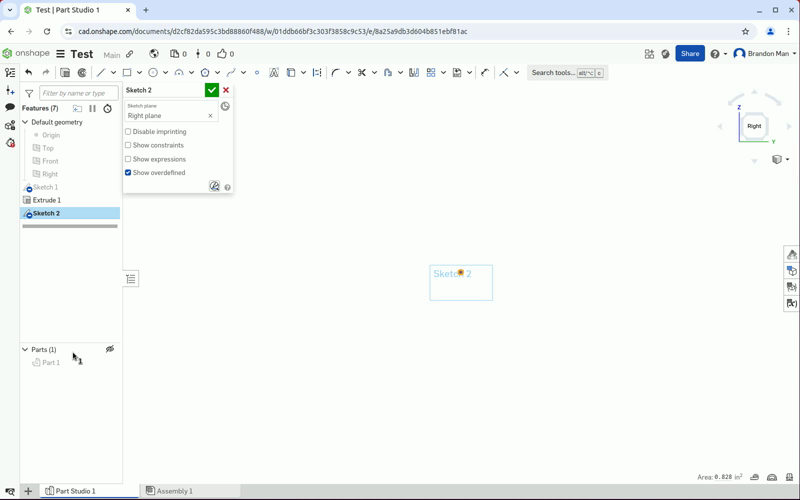
key(shift+y)
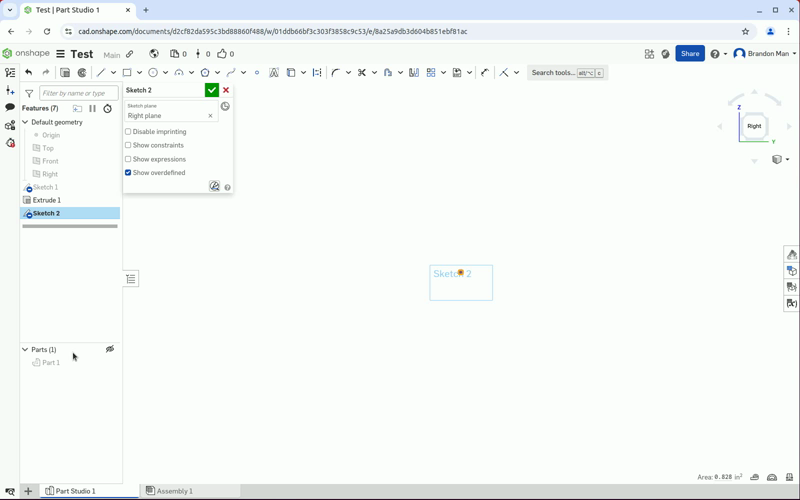
key(shift+e)
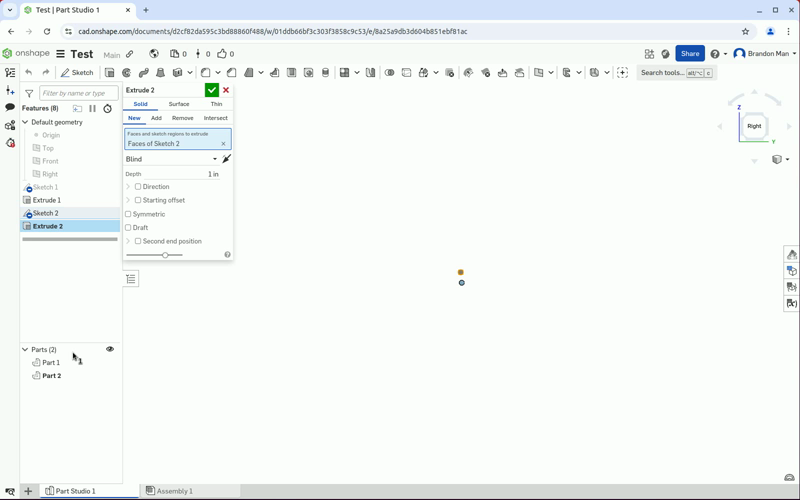
mouse_move(143, 106)
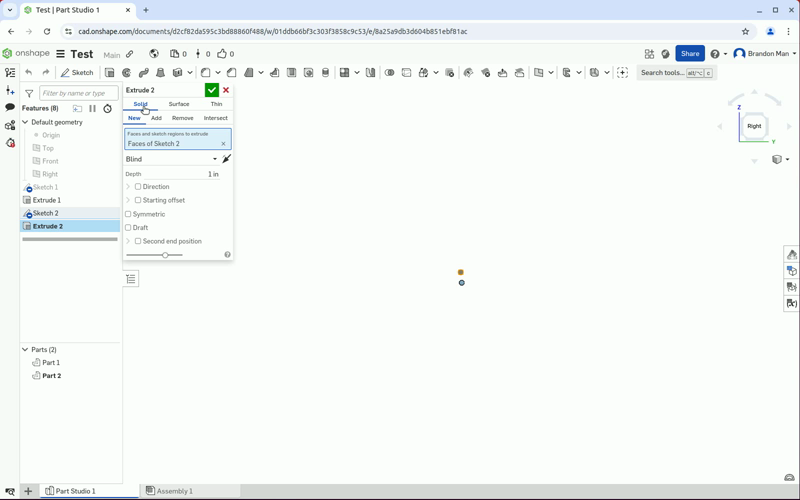
click(143, 106)
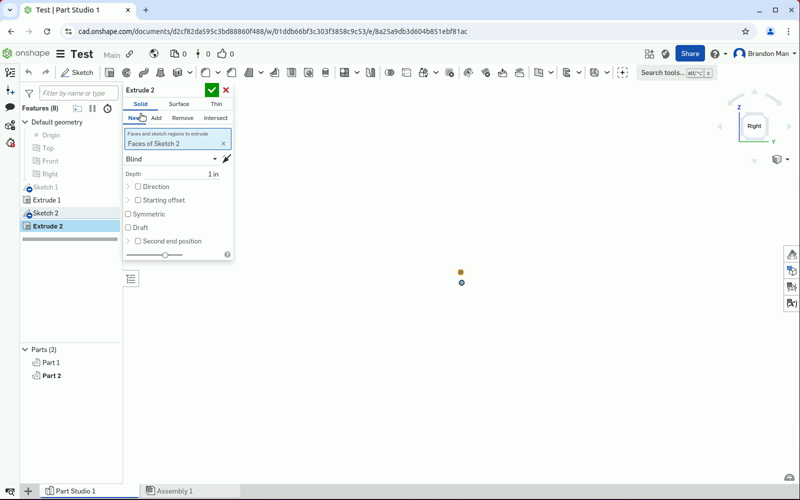
mouse_move(137, 120)
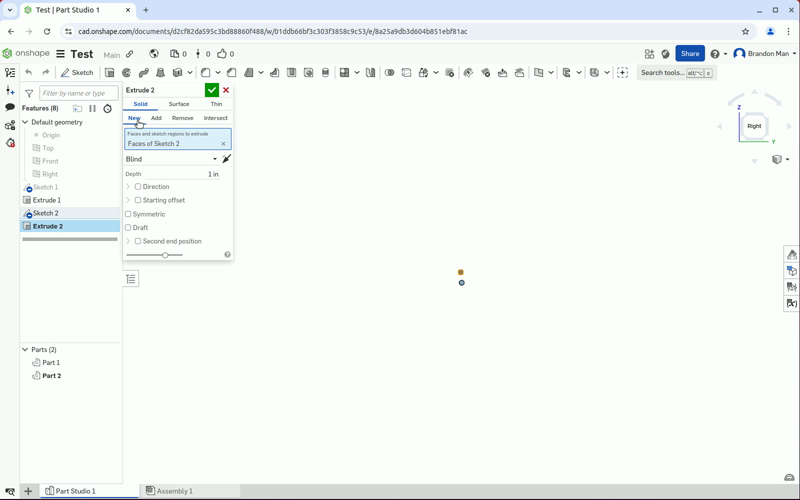
click(137, 120)
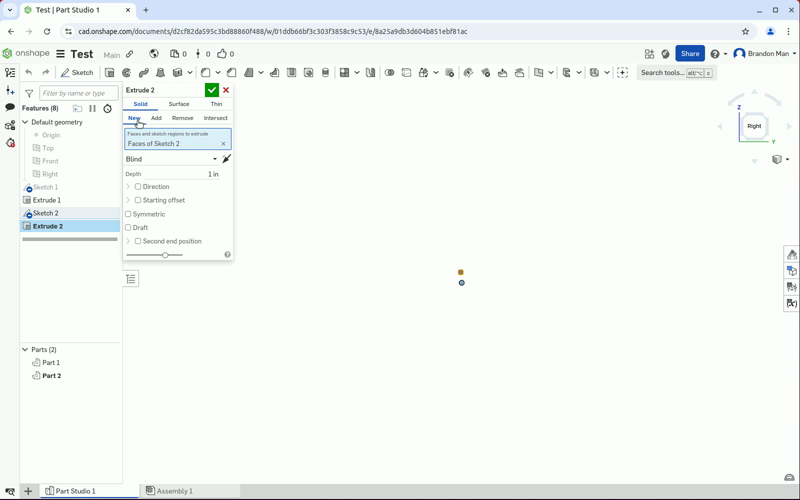
key(tab, 4)
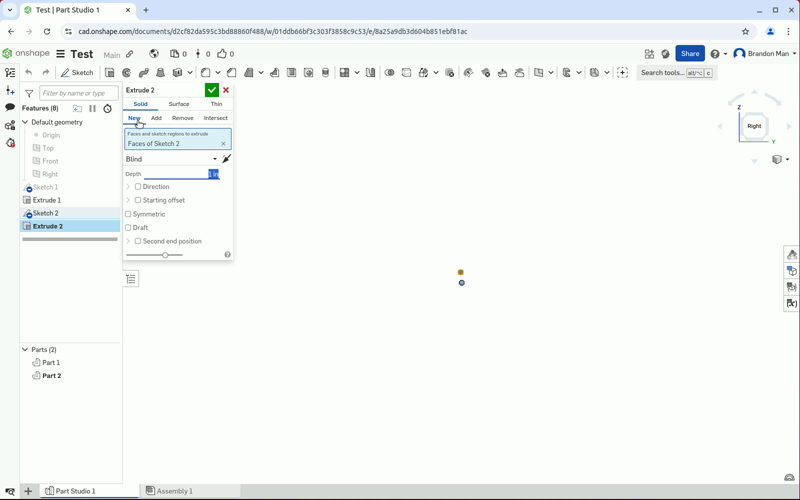
text(23.108)
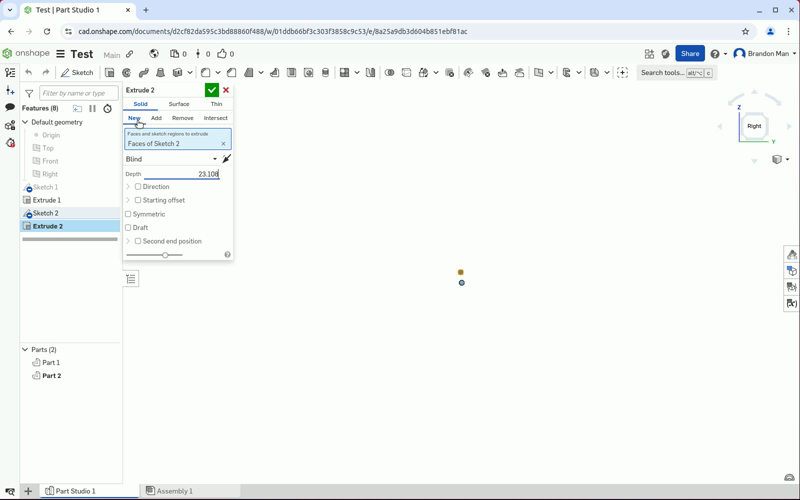
key(enter)
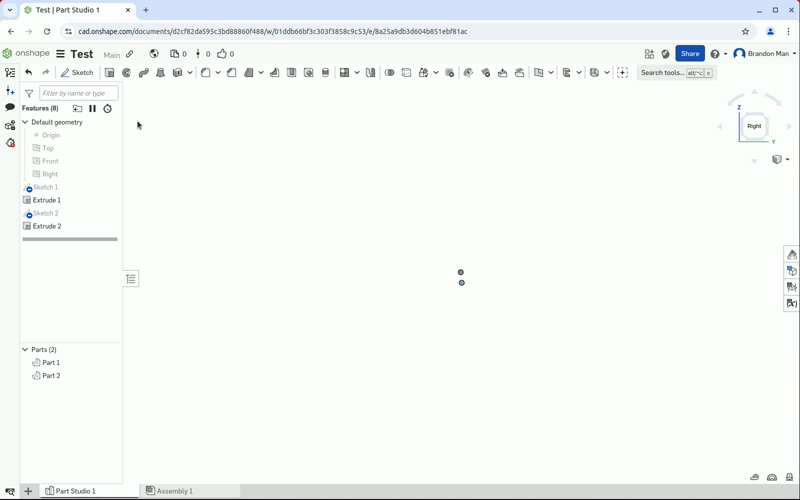
key(shift+h)
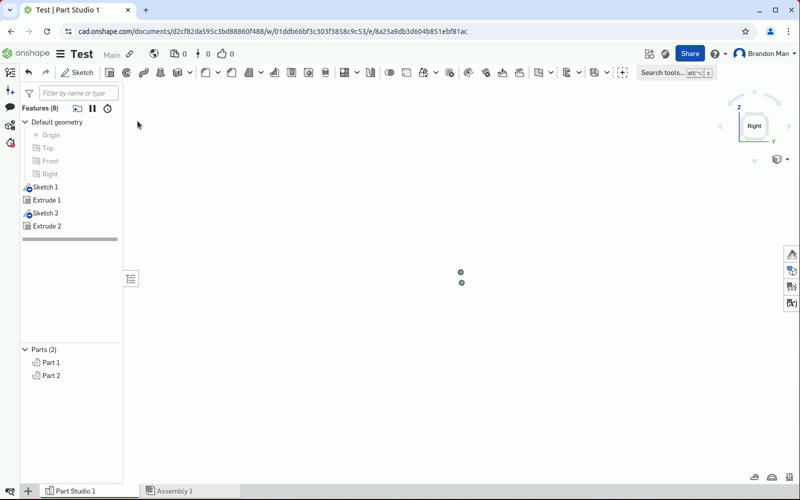
key(shift+h)
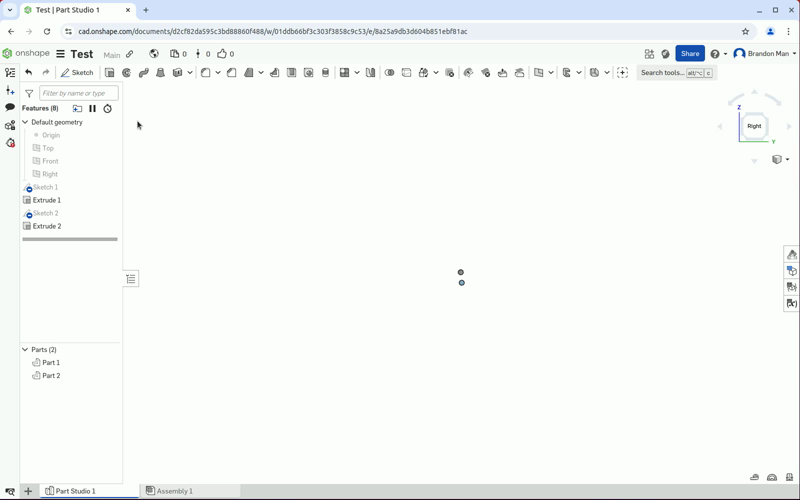
mouse_move(73, 189)
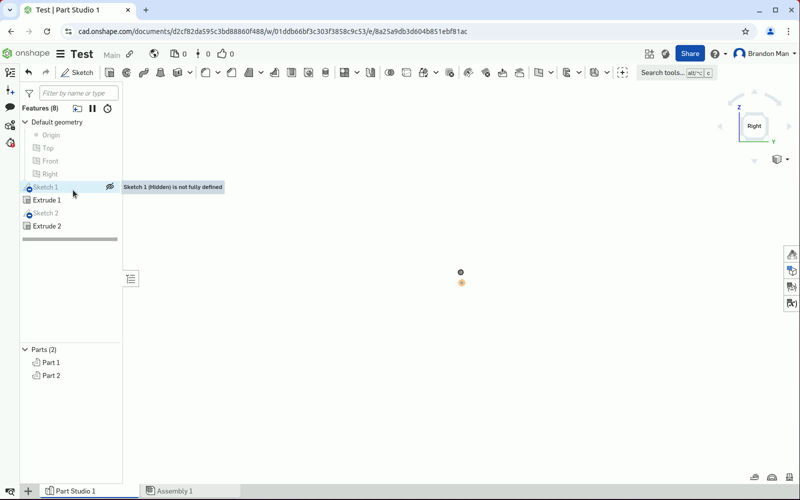
click(73, 189)
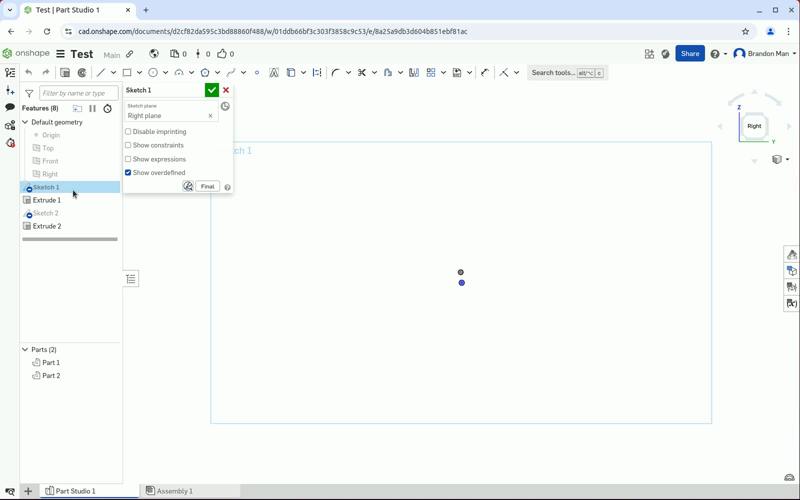
mouse_move(229, 92)
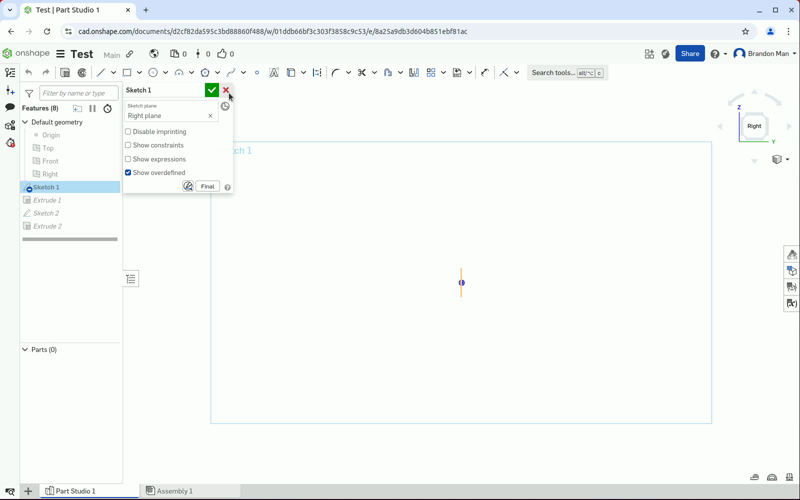
click(229, 92)
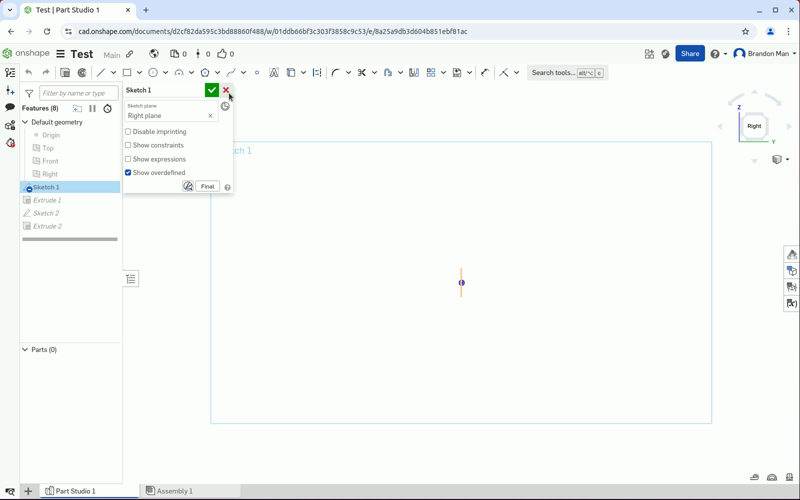
key(shift+s)
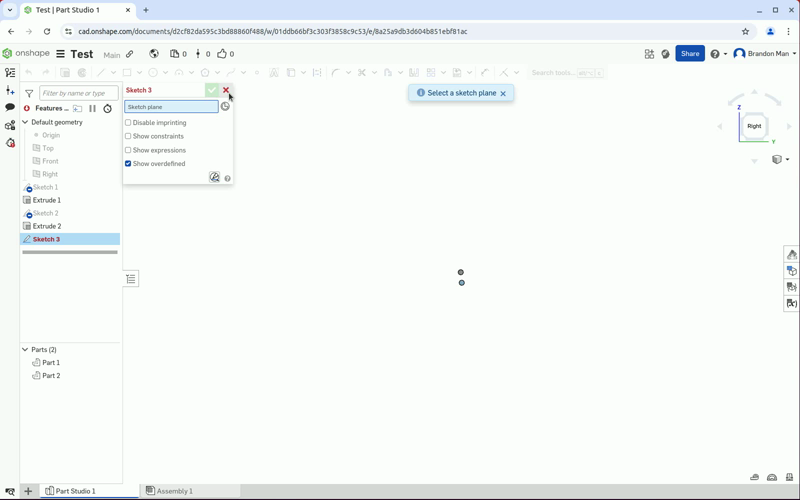
mouse_move(73, 176)
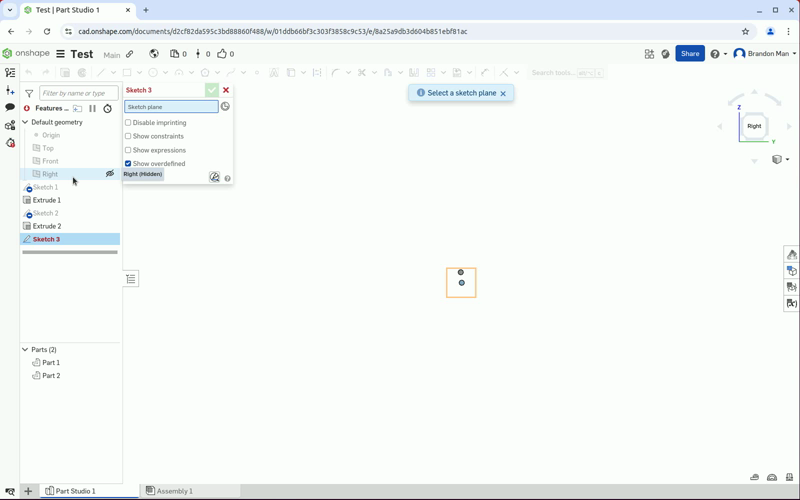
click(73, 176)
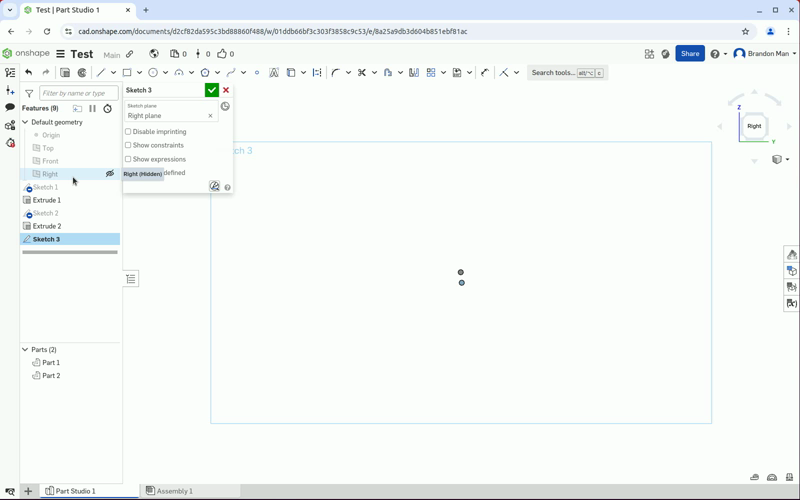
mouse_move(73, 352)
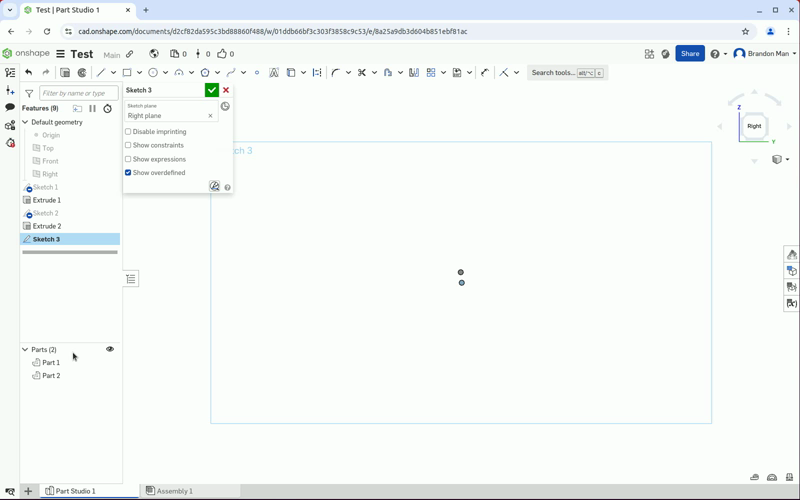
key(y)
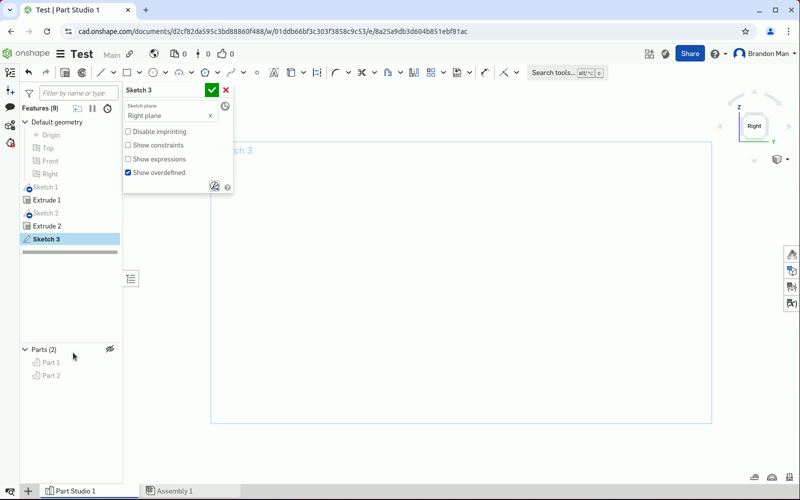
key(c)
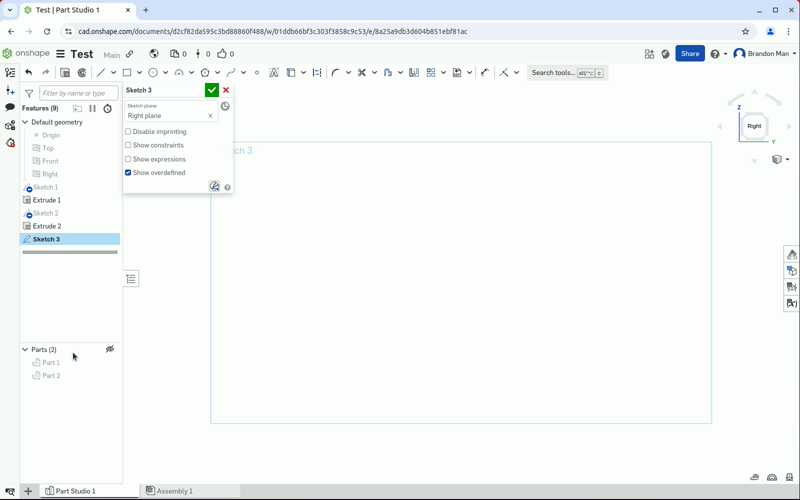
key_down(shift)
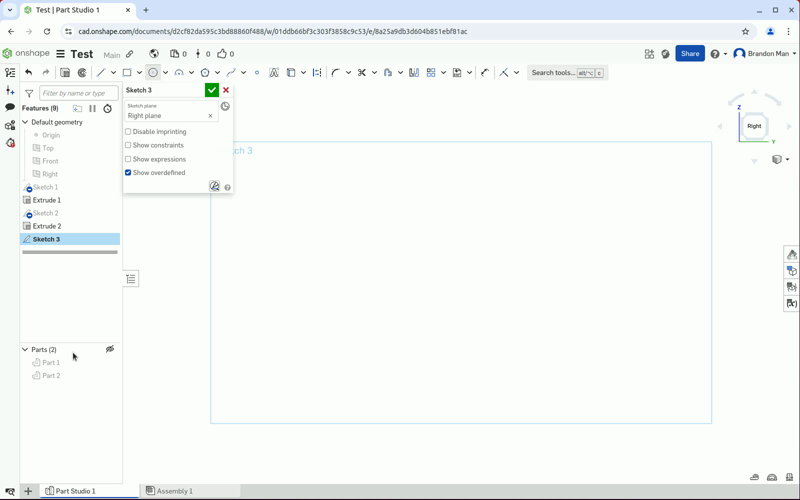
mouse_move(460, 291)
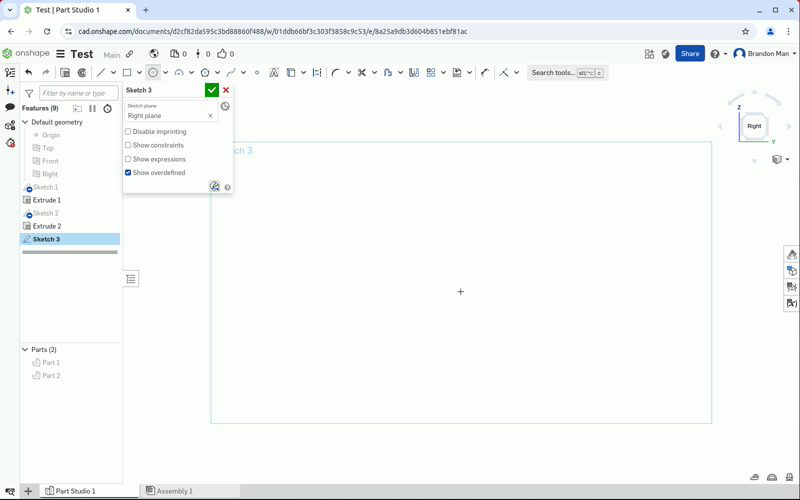
click(460, 291)
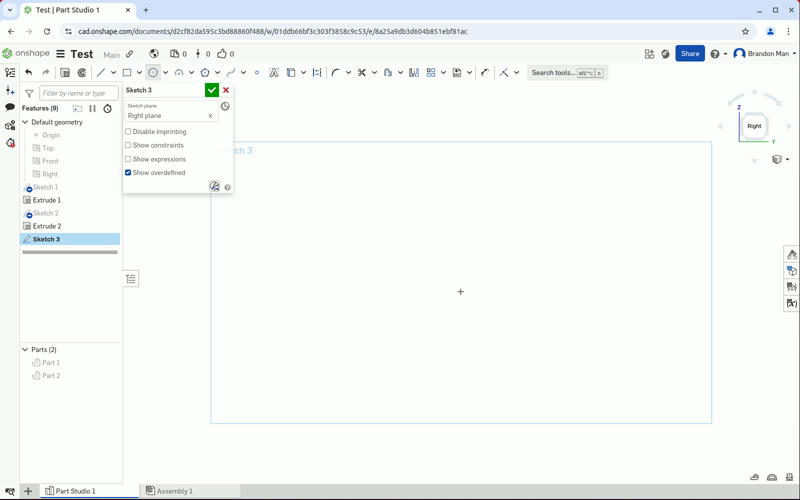
key_up(shift)
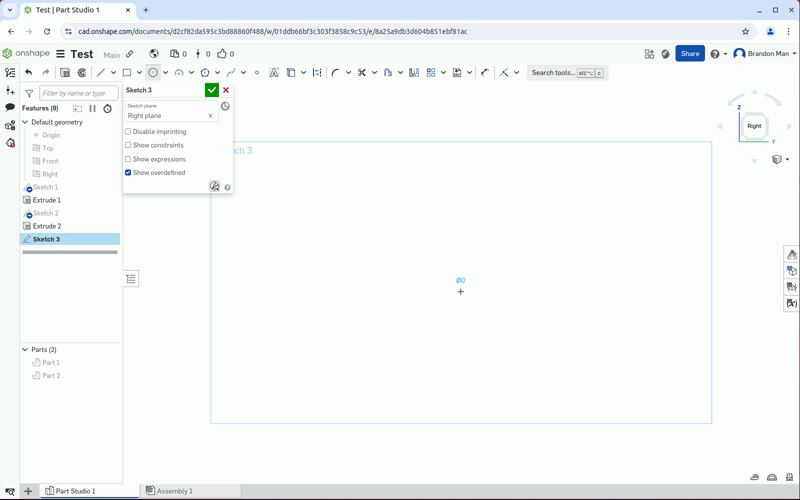
mouse_move(461, 291)
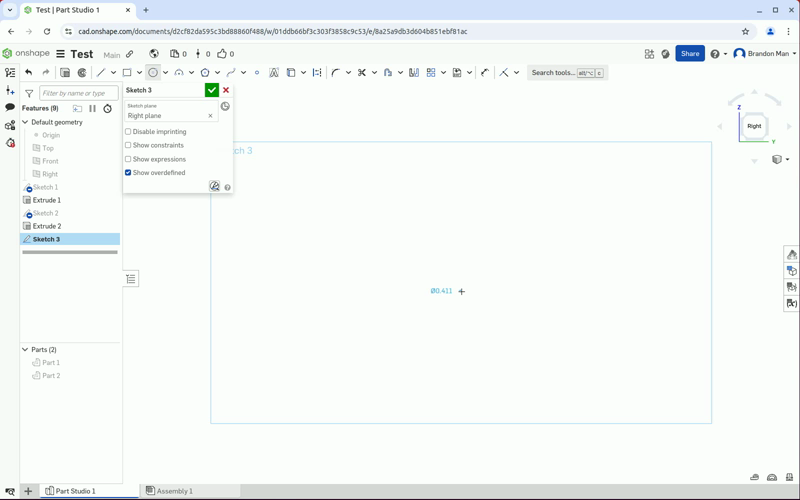
scroll(6)
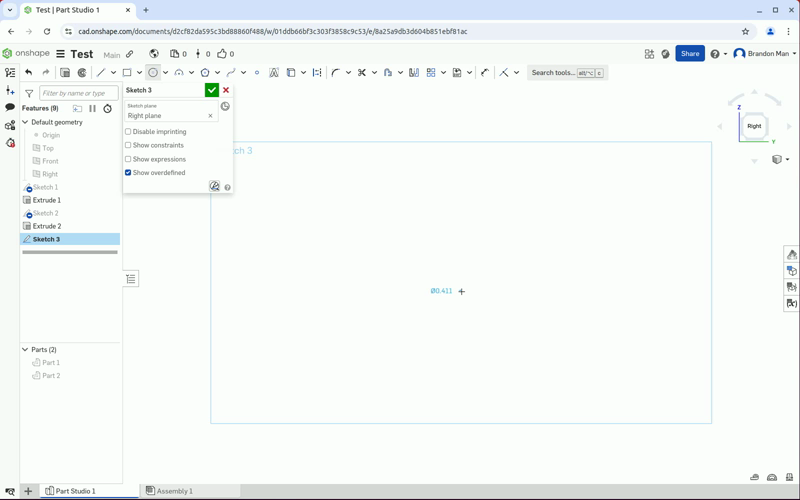
scroll(6)
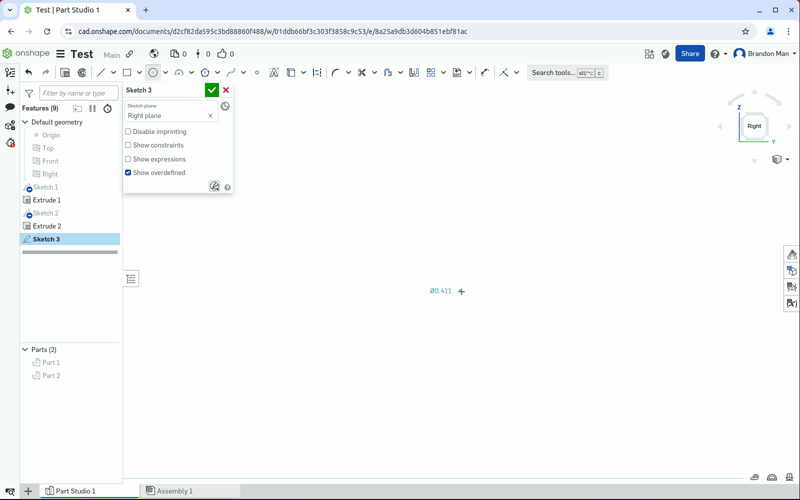
scroll(6)
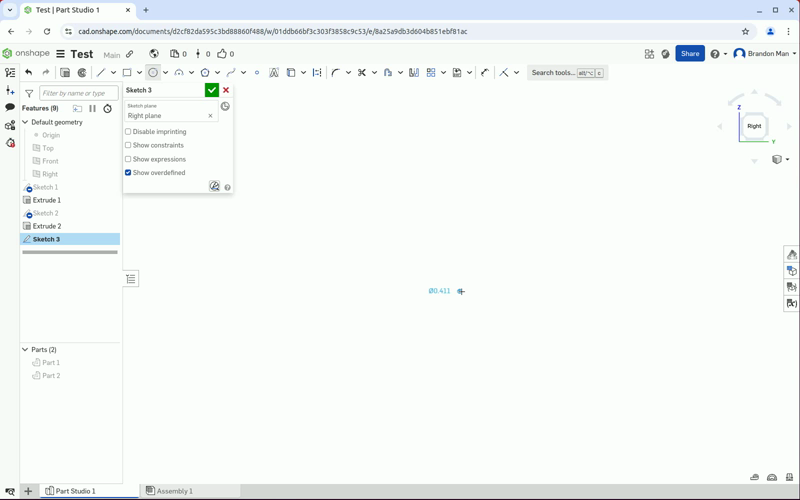
scroll(6)
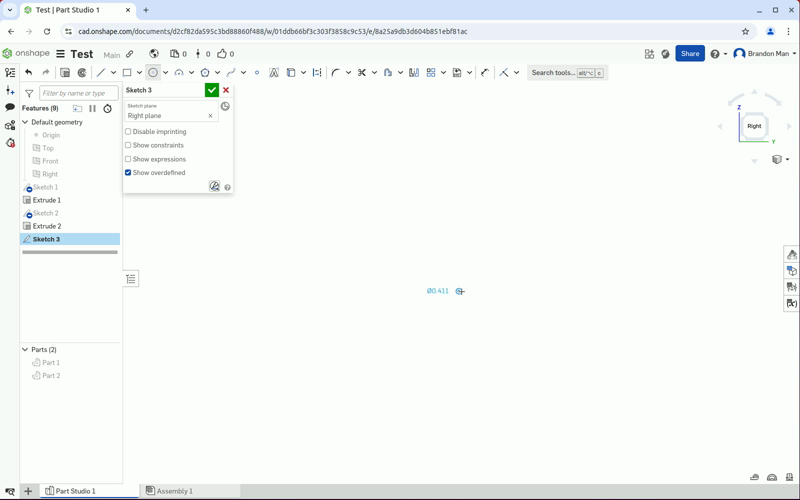
scroll(6)
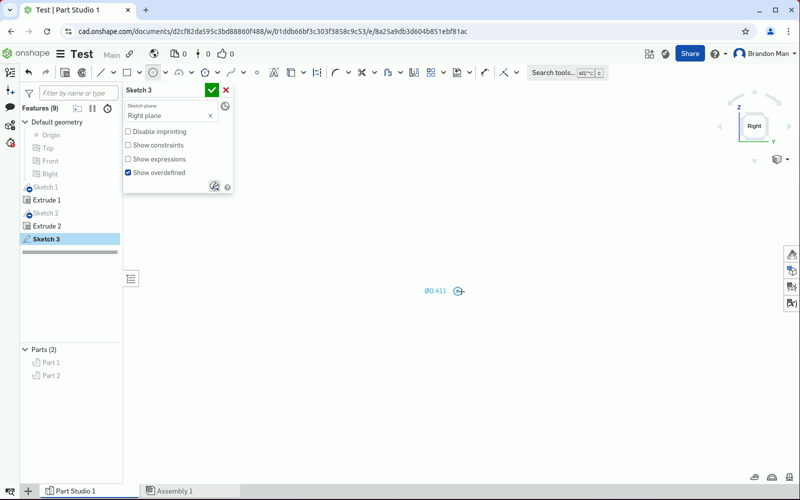
scroll(6)
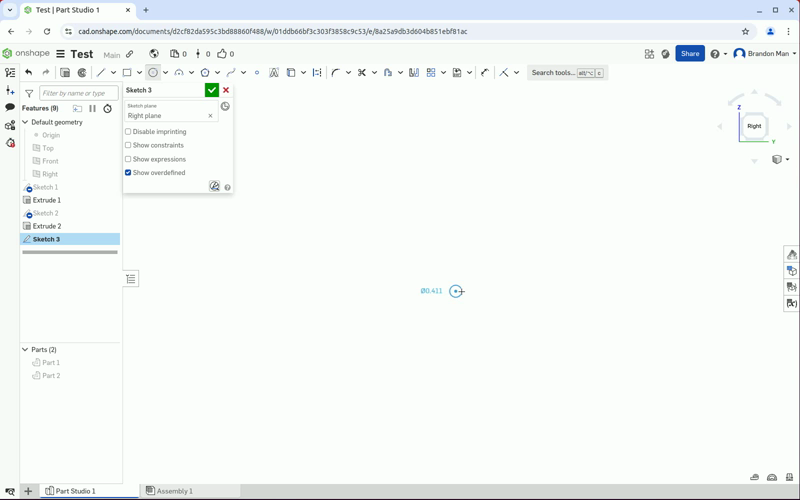
scroll(6)
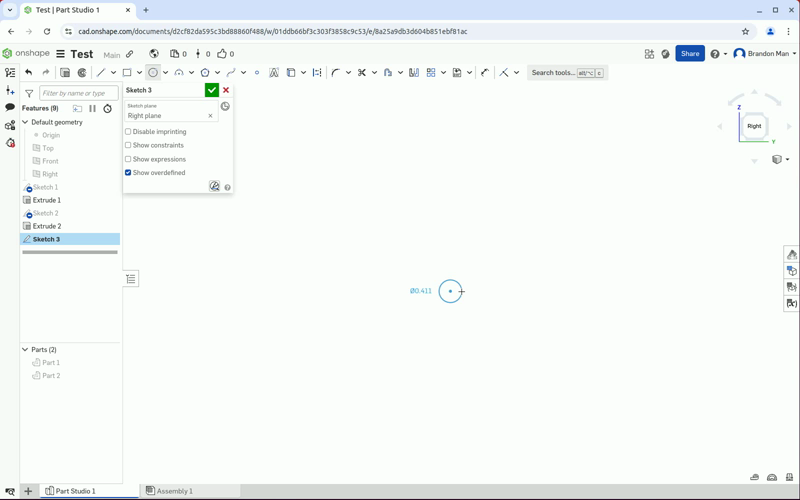
click(461, 291)
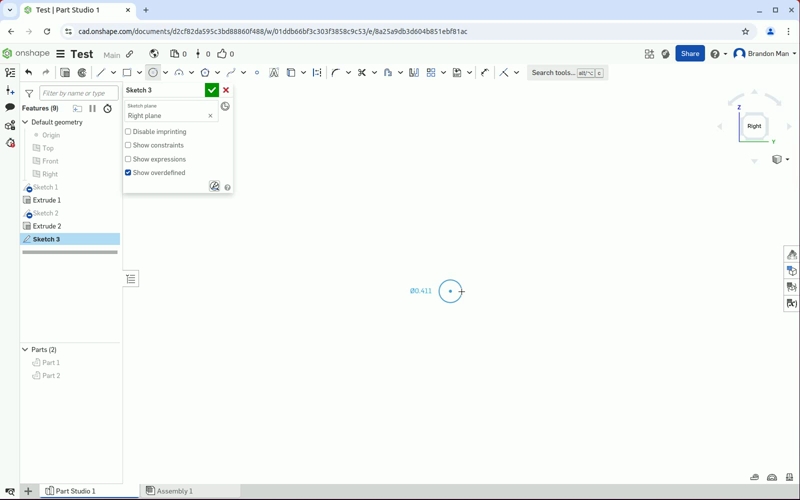
scroll(-6)
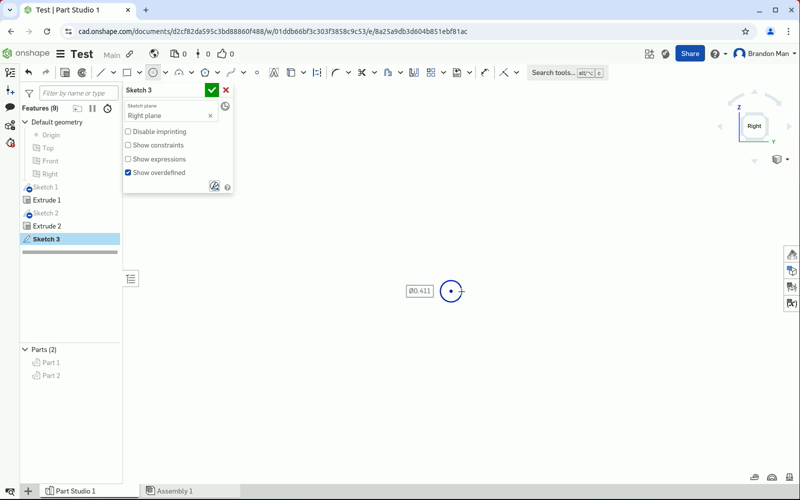
scroll(-6)
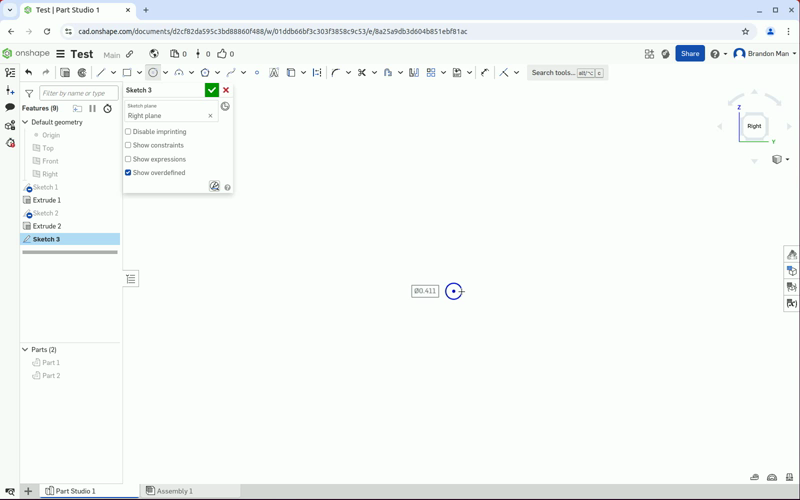
scroll(-6)
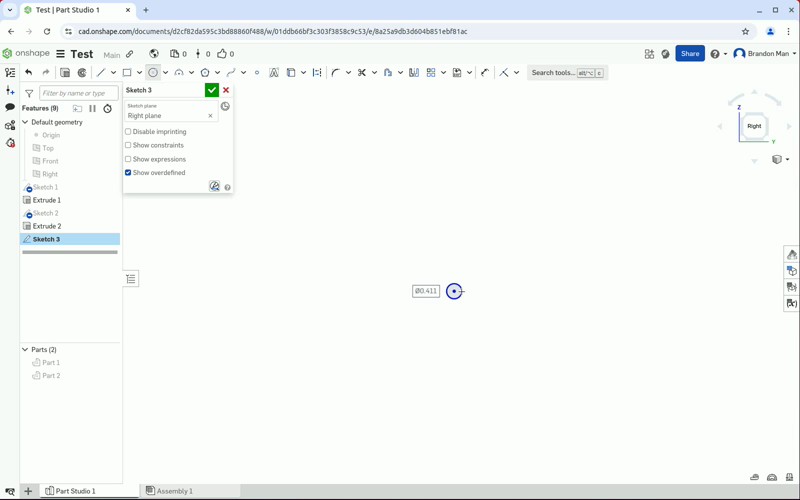
scroll(-6)
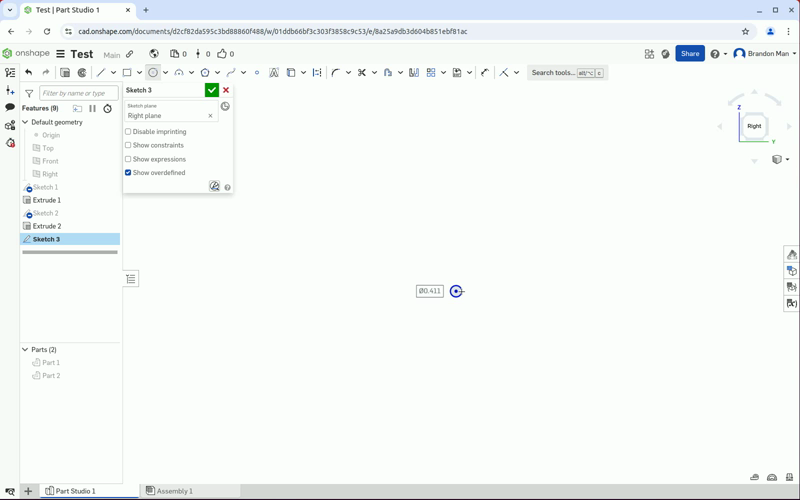
scroll(-6)
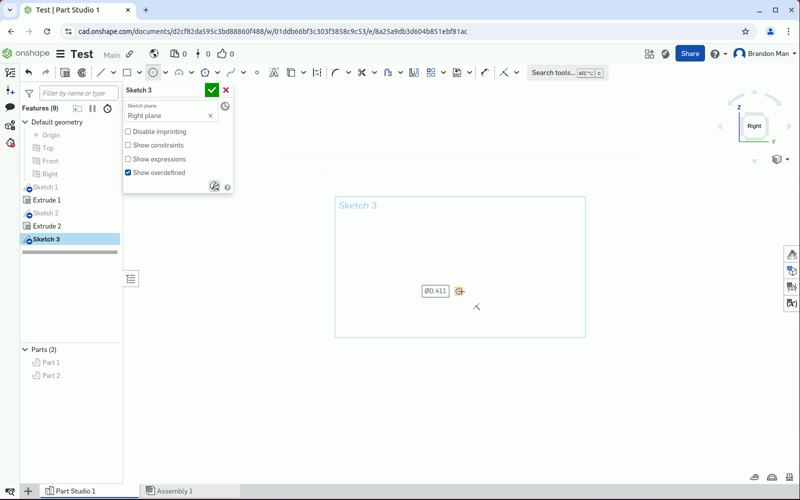
scroll(-6)
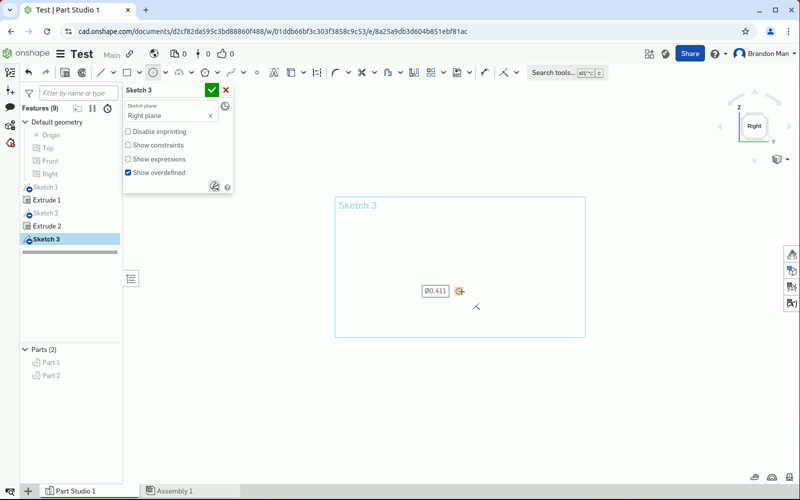
scroll(-6)
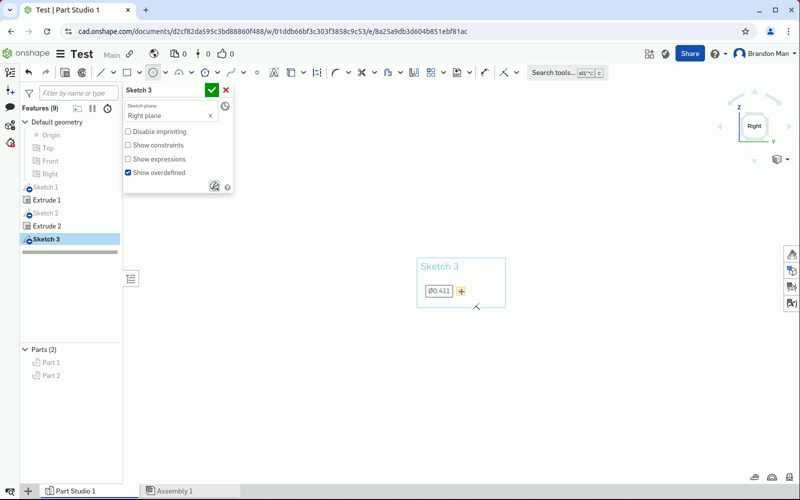
key(esc)
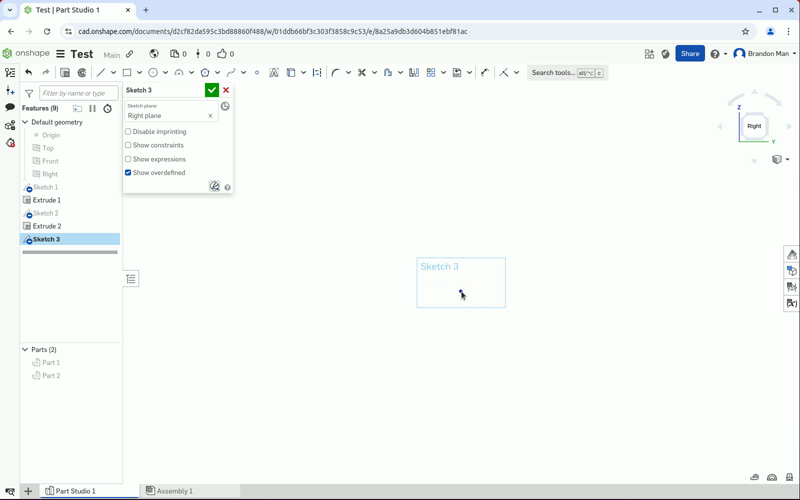
mouse_move(460, 291)
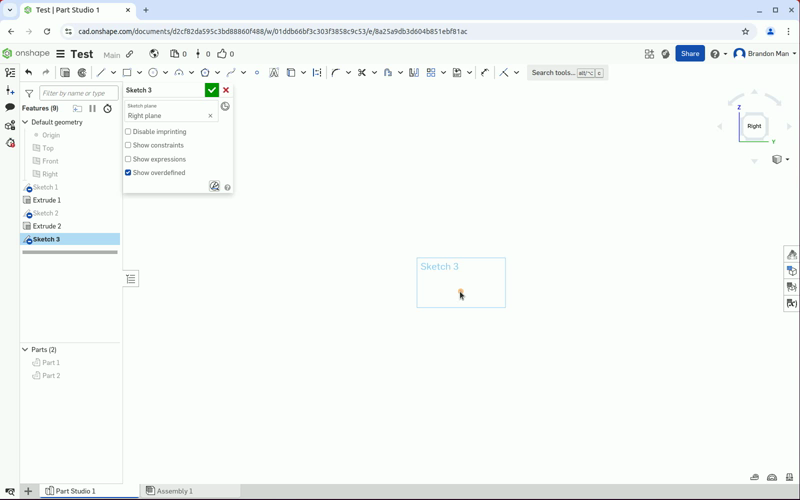
scroll(6)
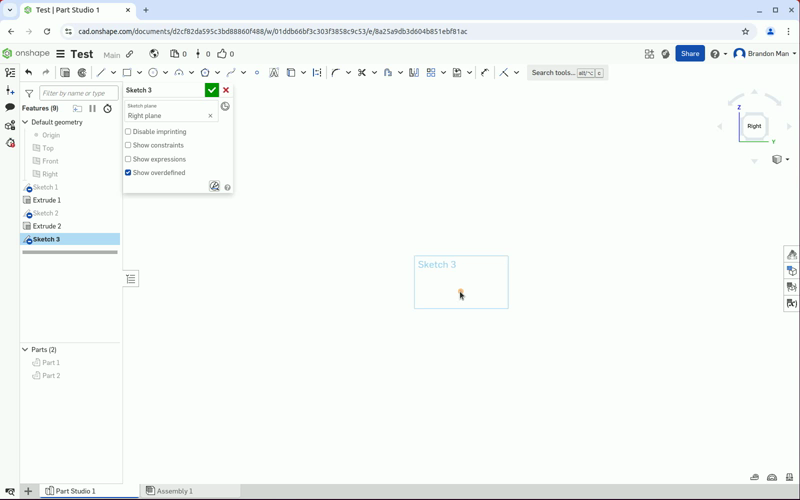
scroll(6)
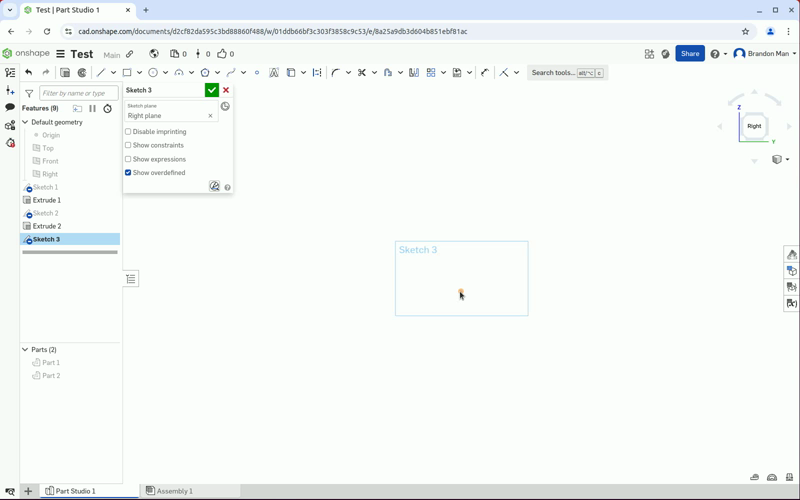
scroll(6)
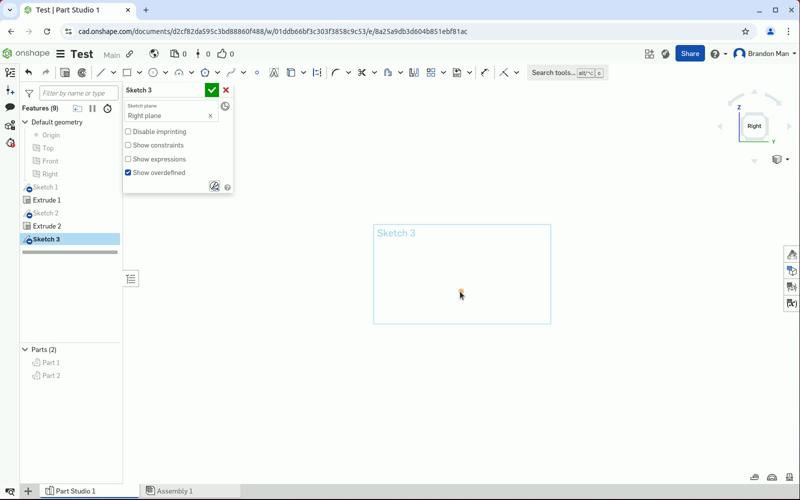
scroll(6)
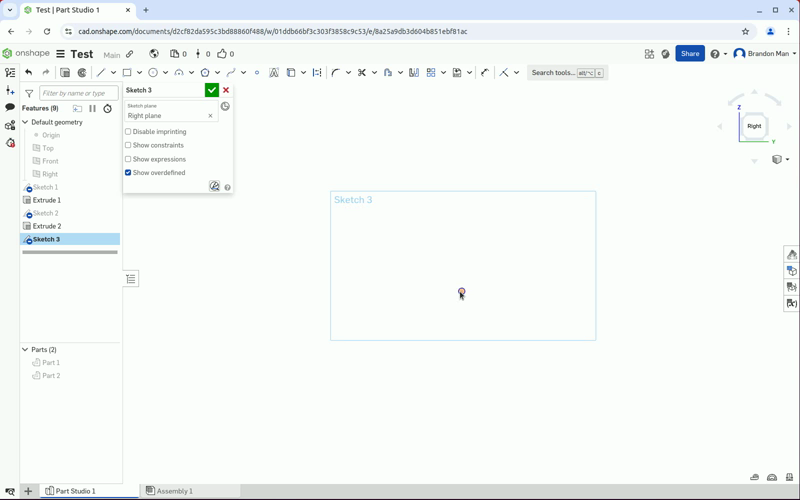
scroll(6)
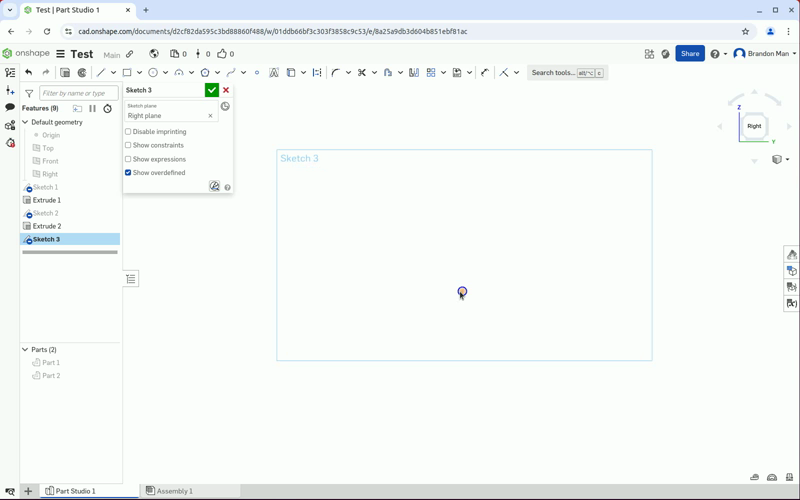
scroll(6)
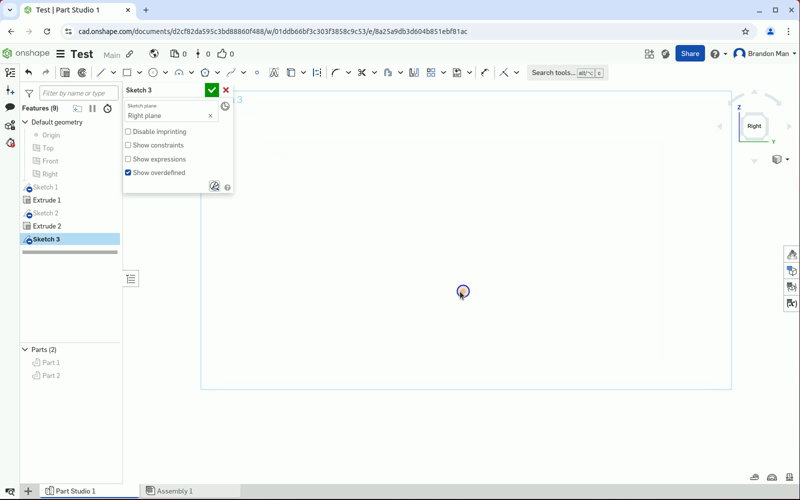
scroll(6)
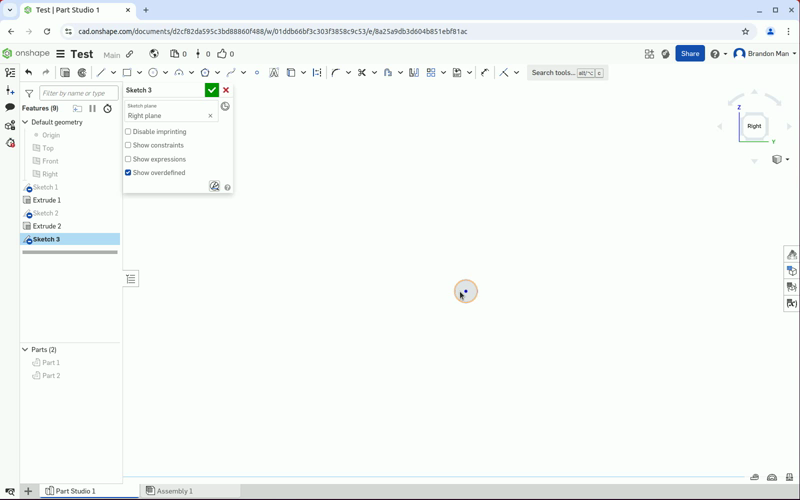
click(460, 291)
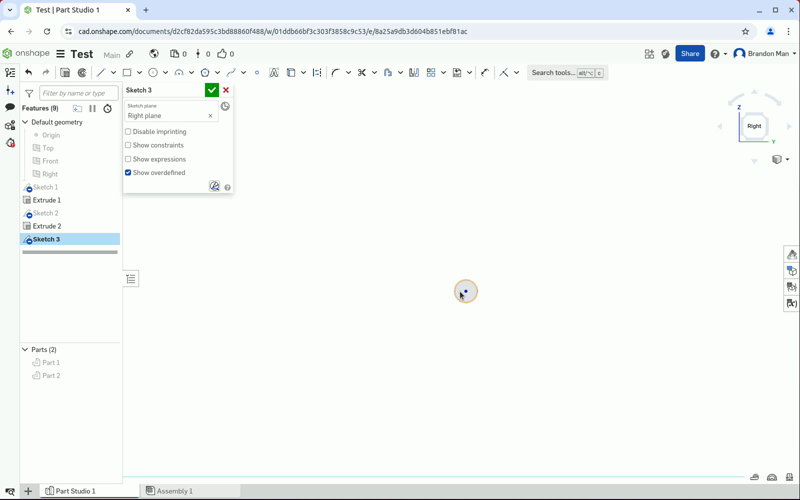
scroll(-6)
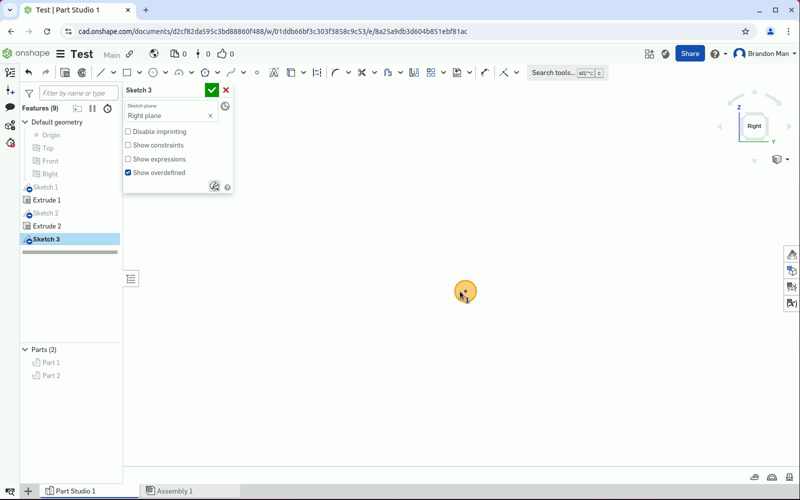
scroll(-6)
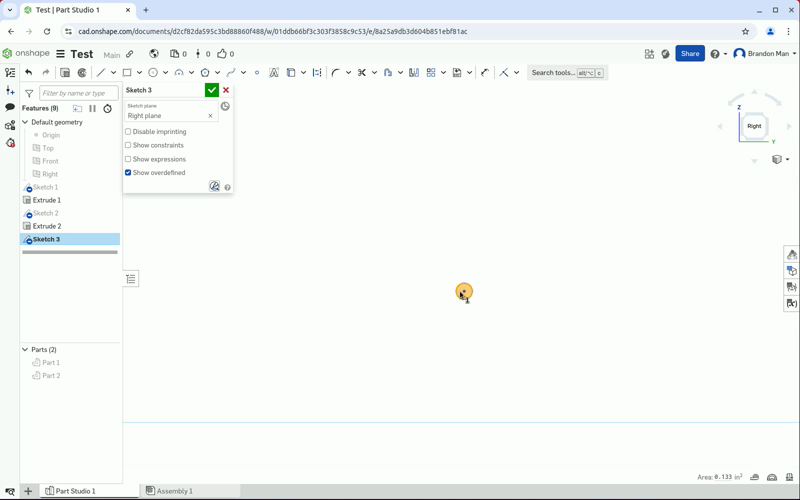
scroll(-6)
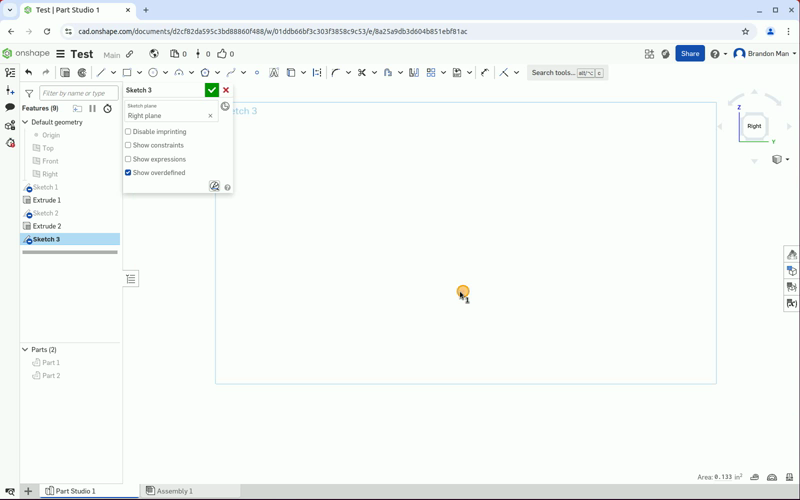
scroll(-6)
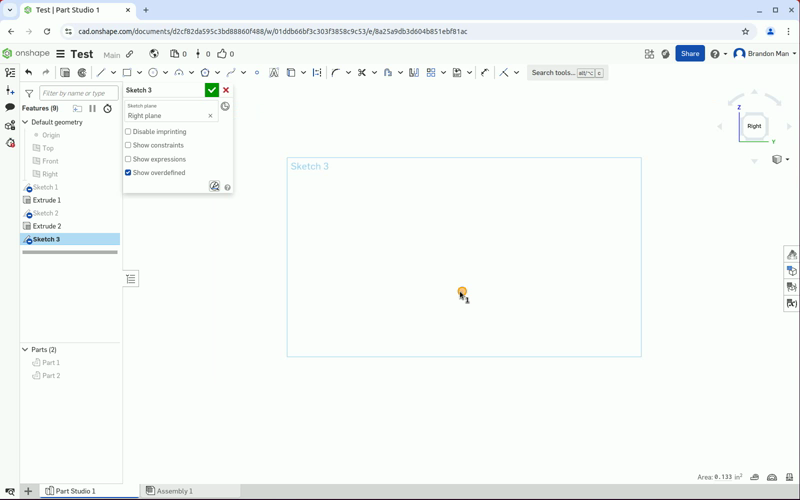
scroll(-6)
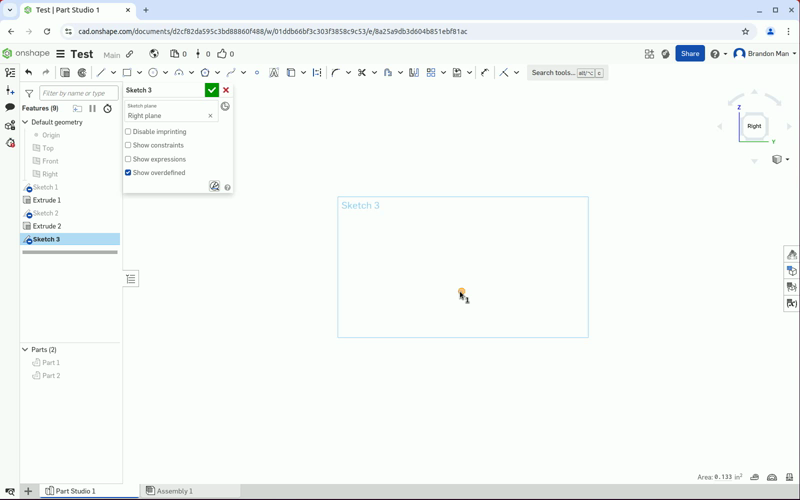
scroll(-6)
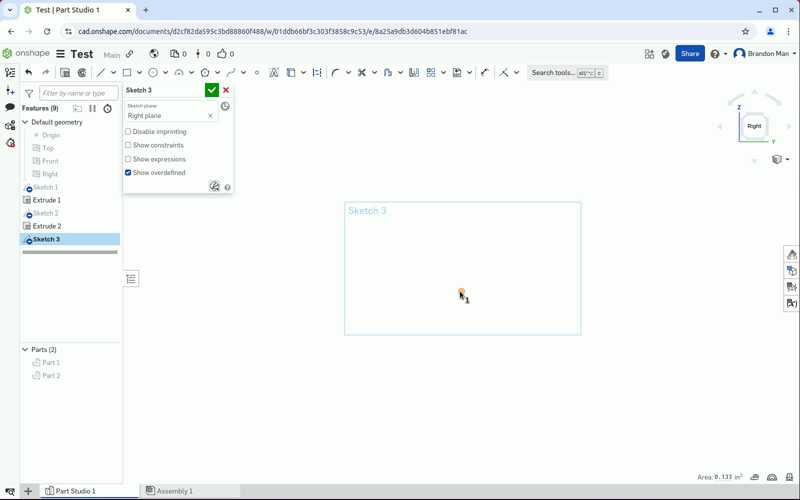
scroll(-6)
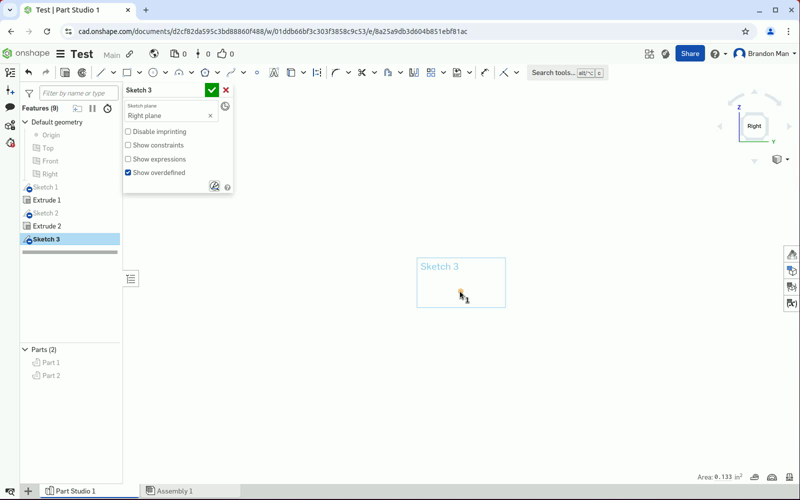
mouse_move(73, 352)
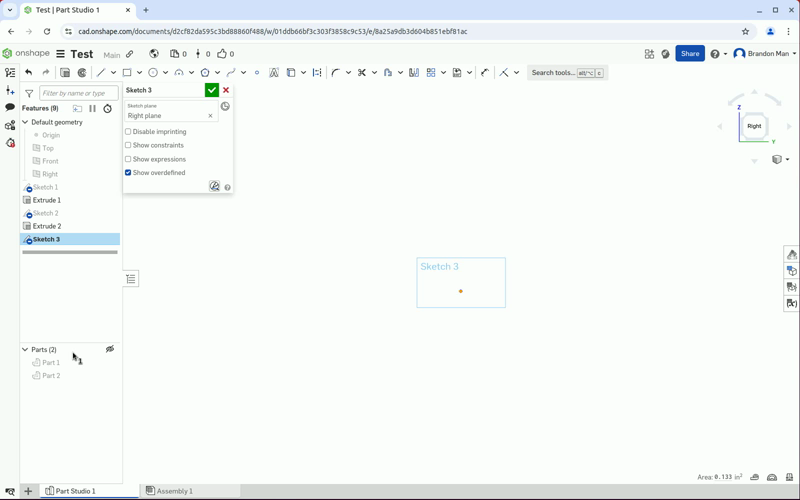
key(shift+y)
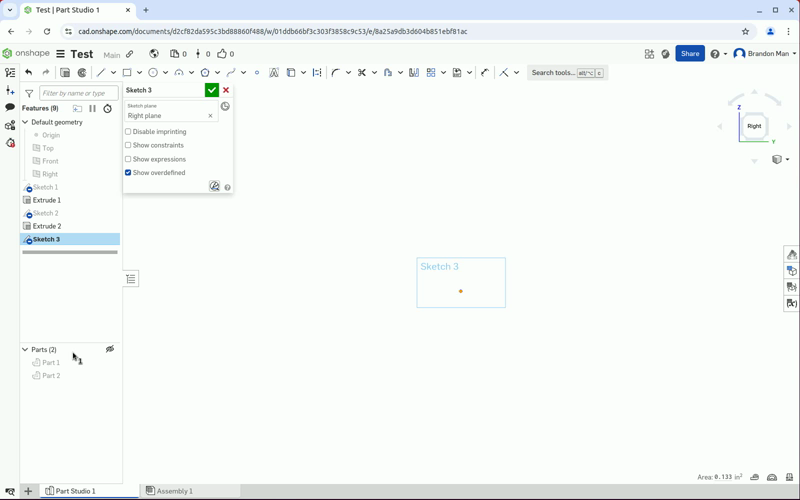
key(shift+e)
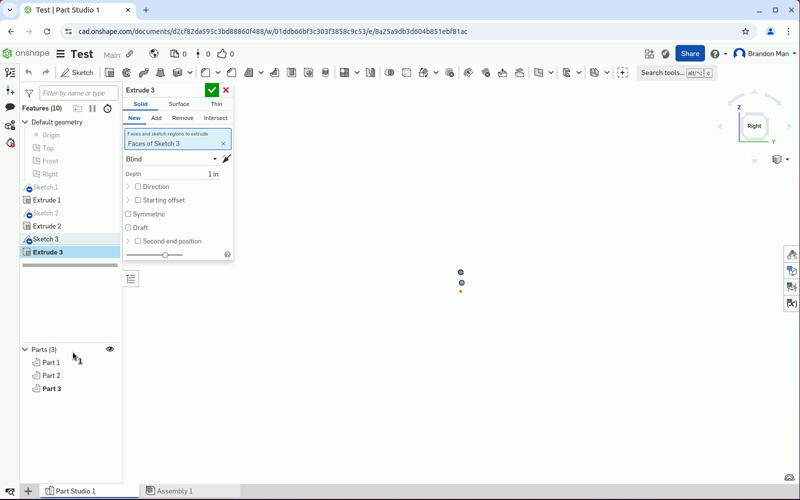
mouse_move(143, 106)
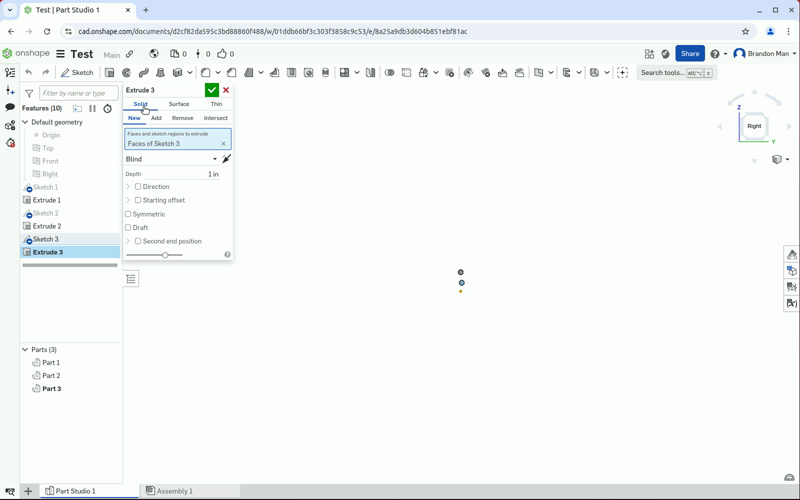
click(143, 106)
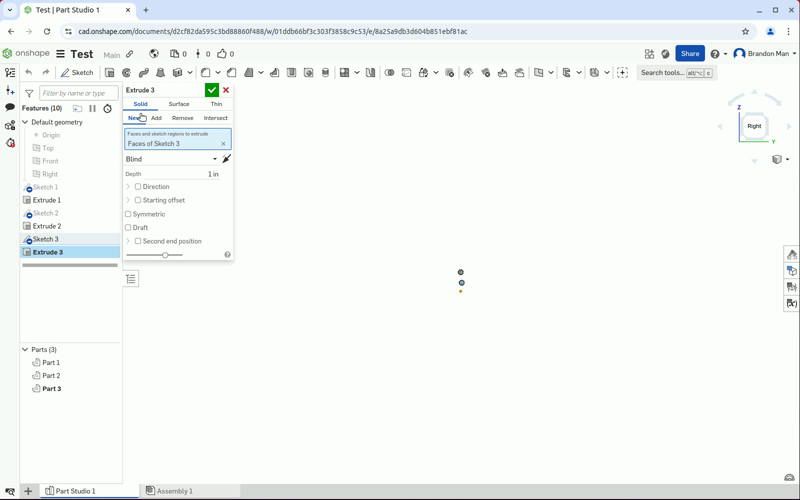
mouse_move(137, 120)
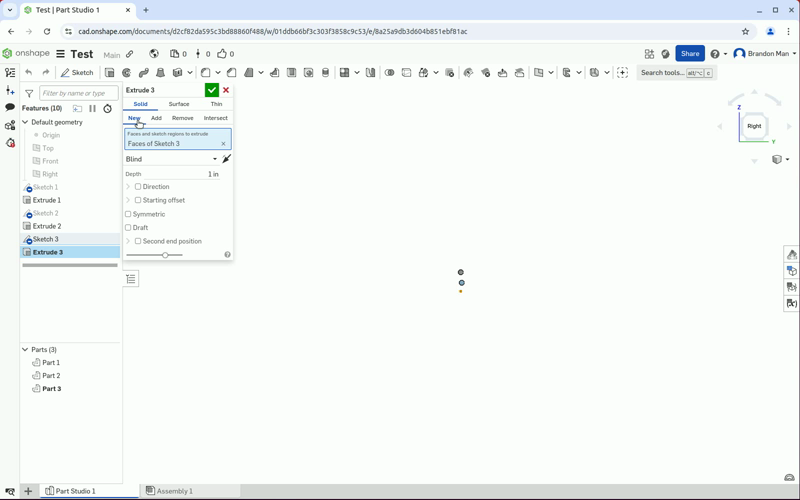
click(137, 120)
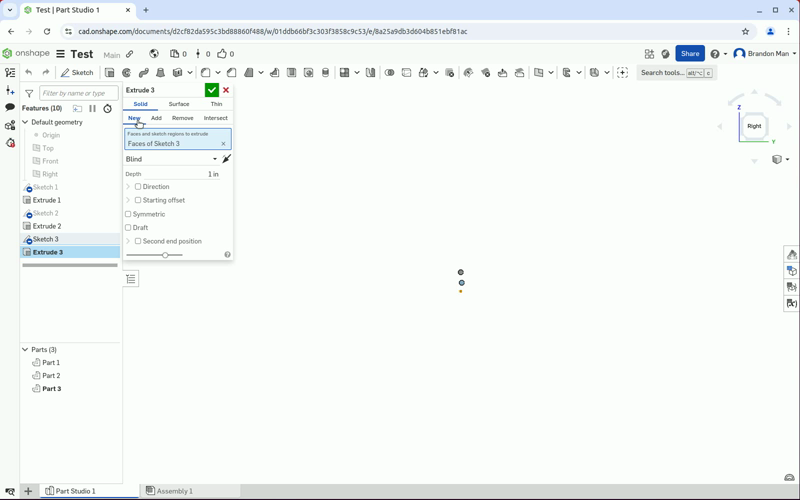
key(tab, 4)
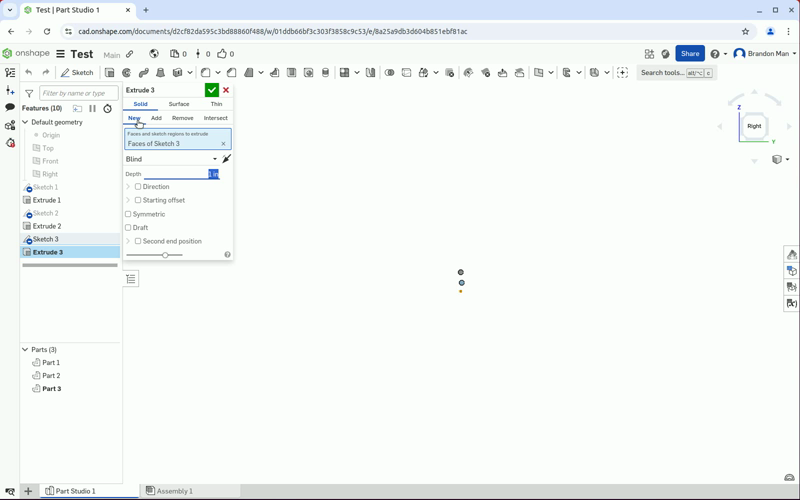
text(7.703)
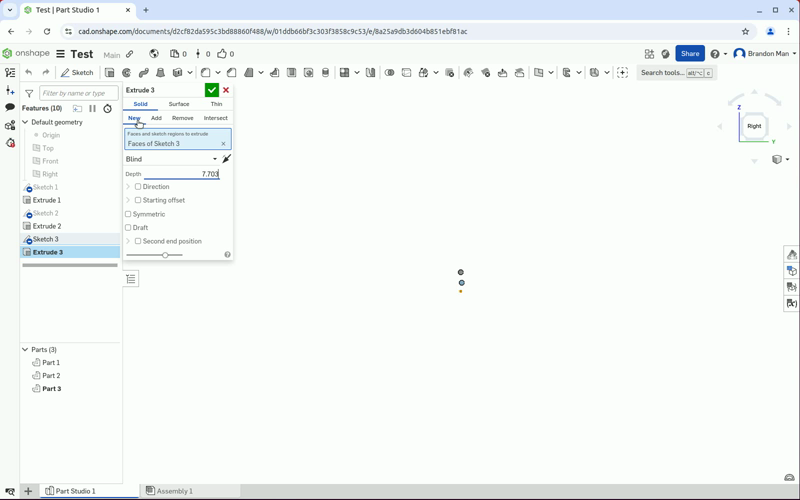
key(enter)
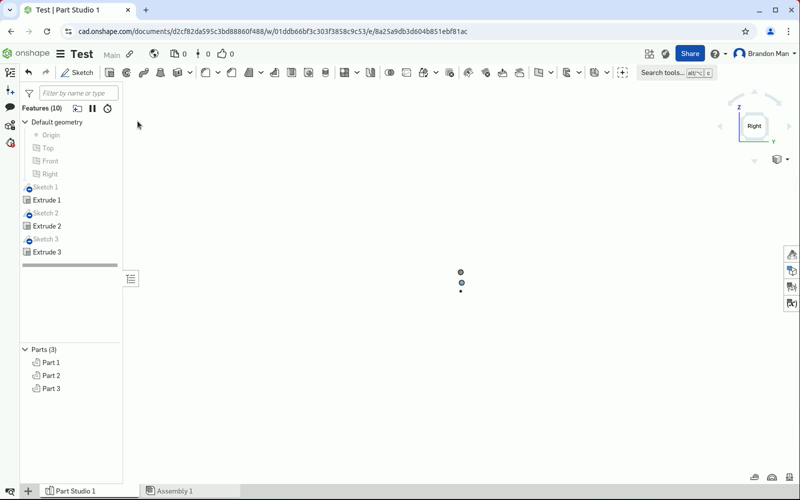
key(shift+h)
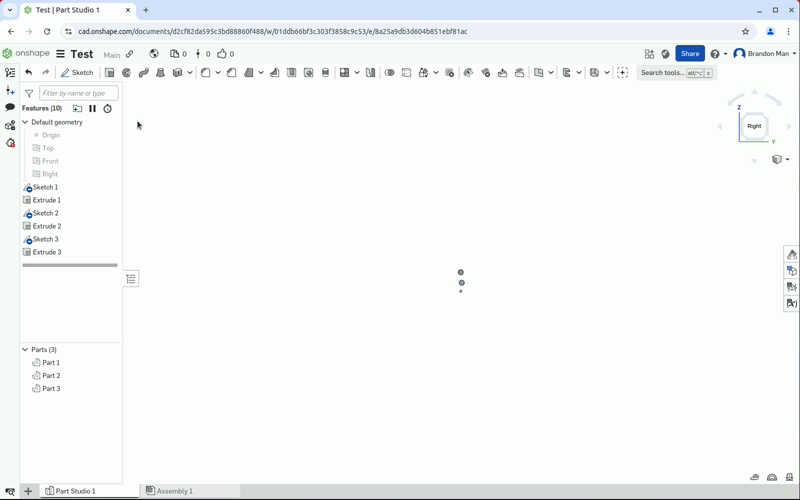
key(shift+h)
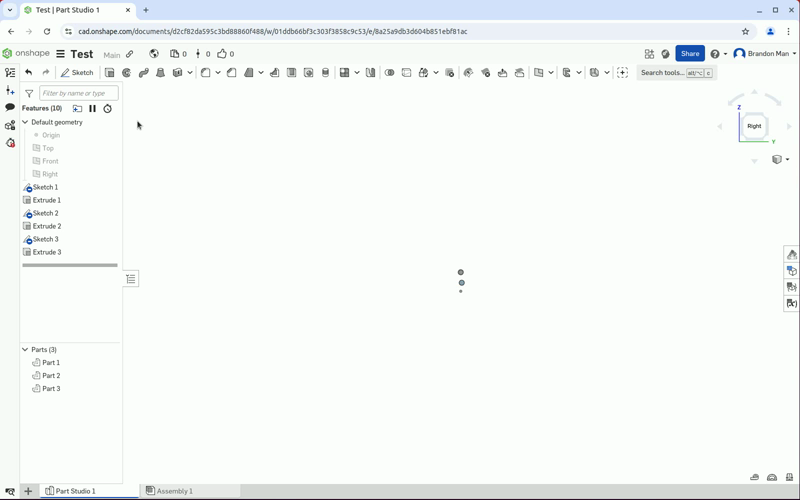
key(shift+7)
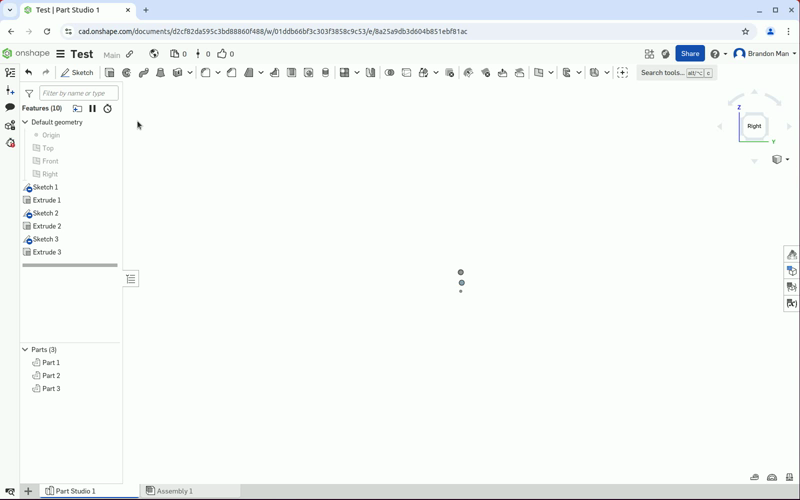
key(right, 2)
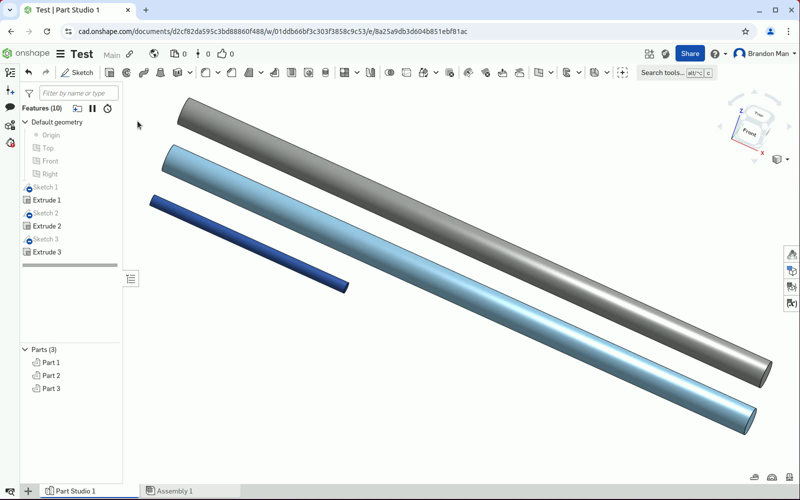
key(down, 2)
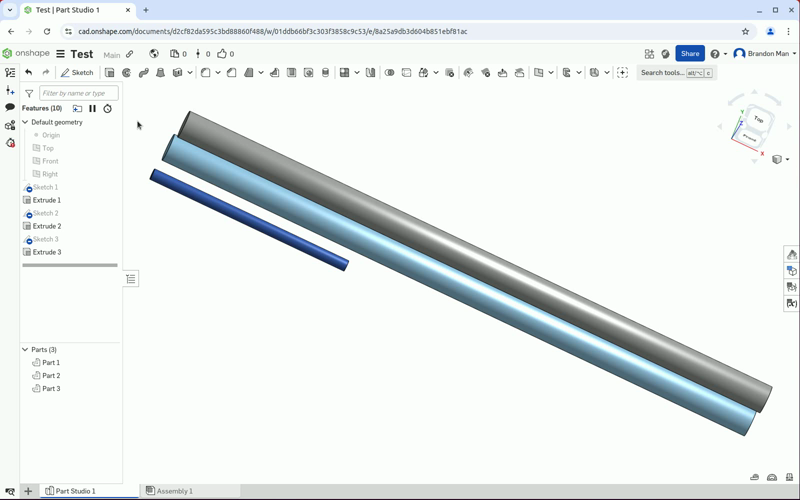
key(up, 2)
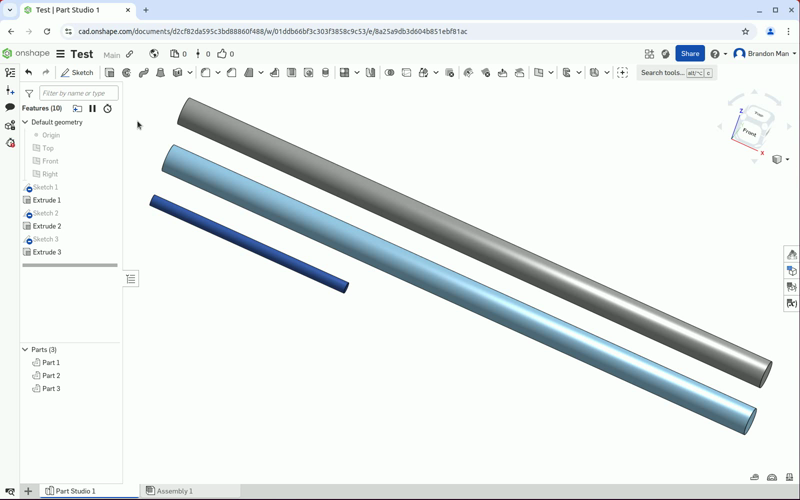
key(left, 2)
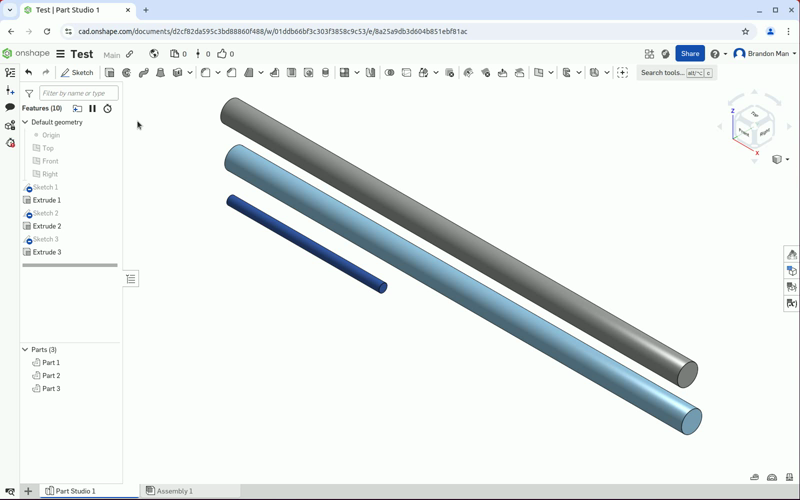
mouse_move(73, 189)
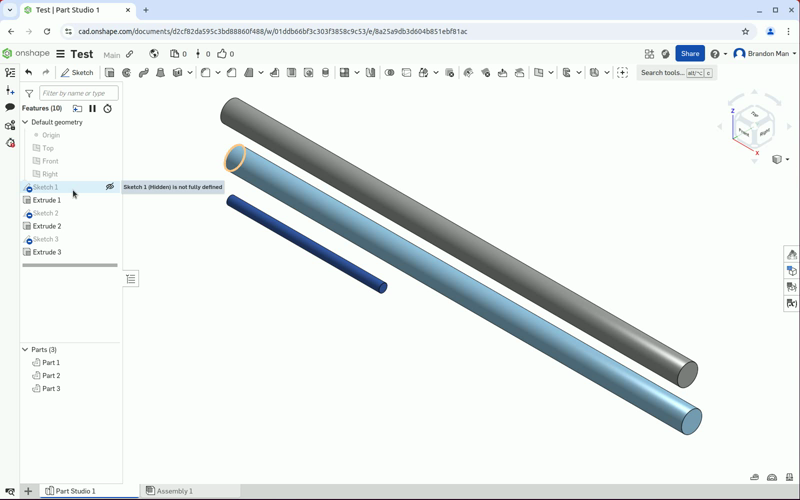
click(73, 189)